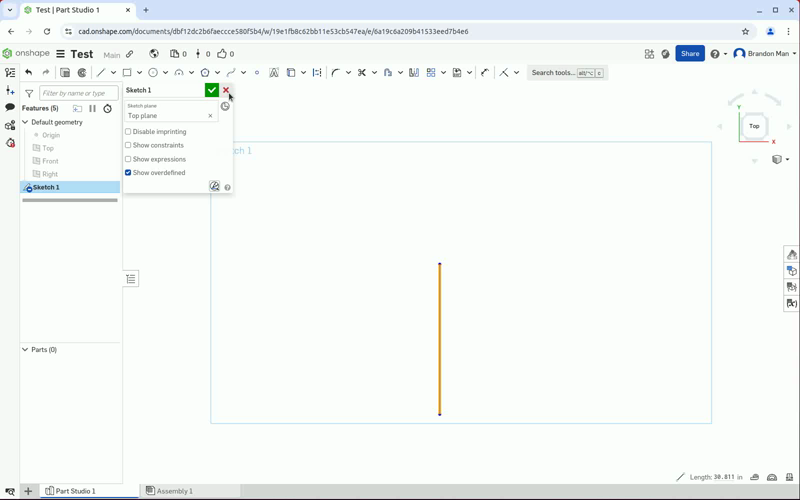
key(shift+h)
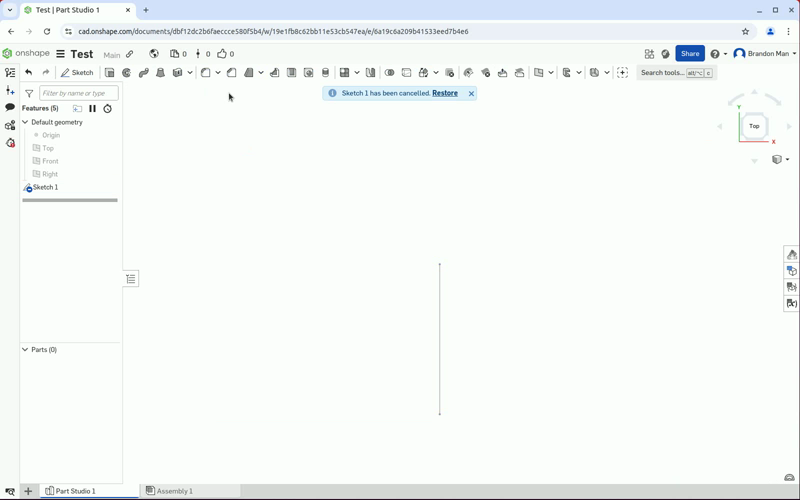
key(shift+s)
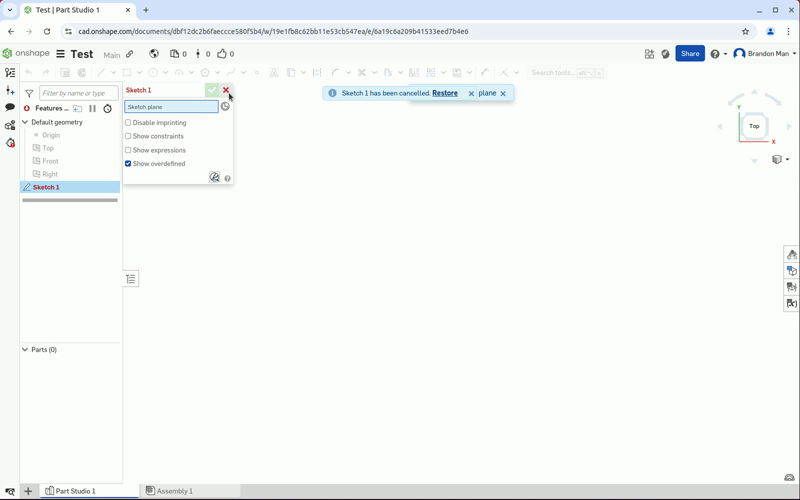
mouse_move(73, 150)
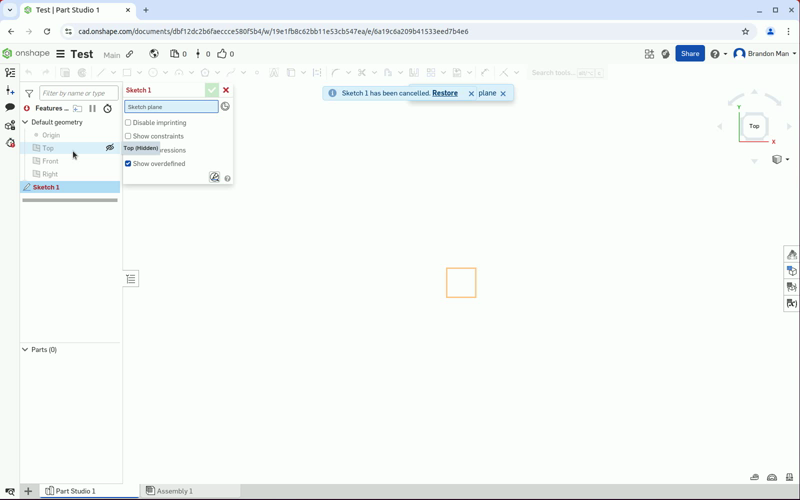
click(73, 150)
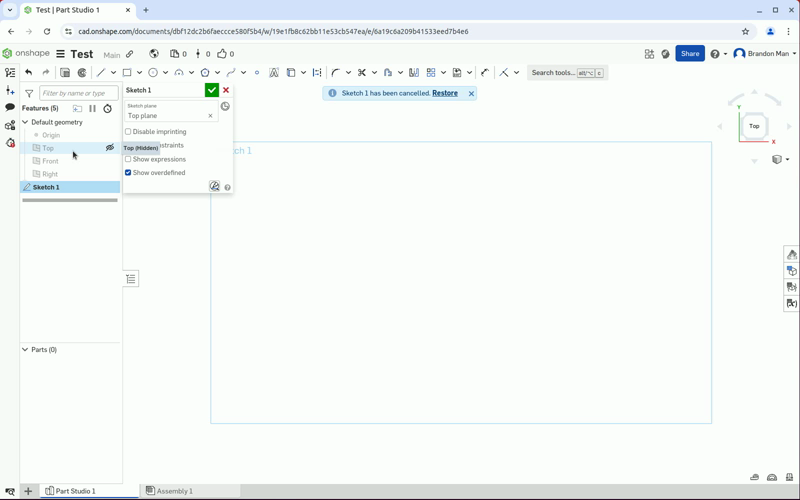
mouse_move(73, 352)
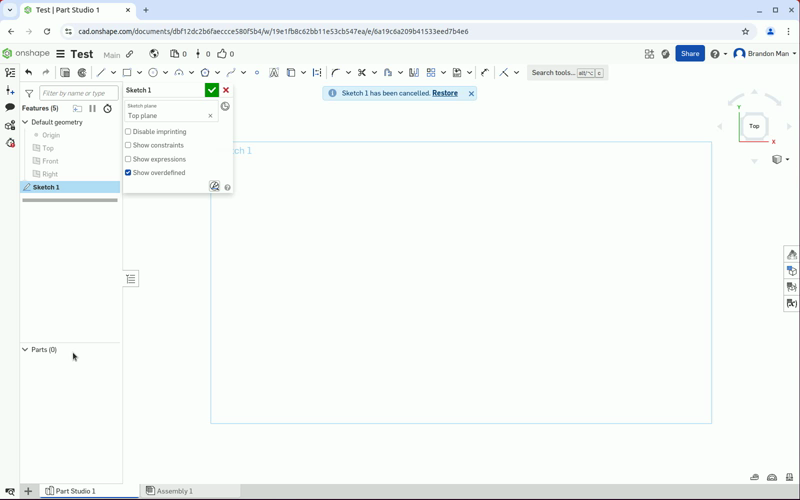
key(y)
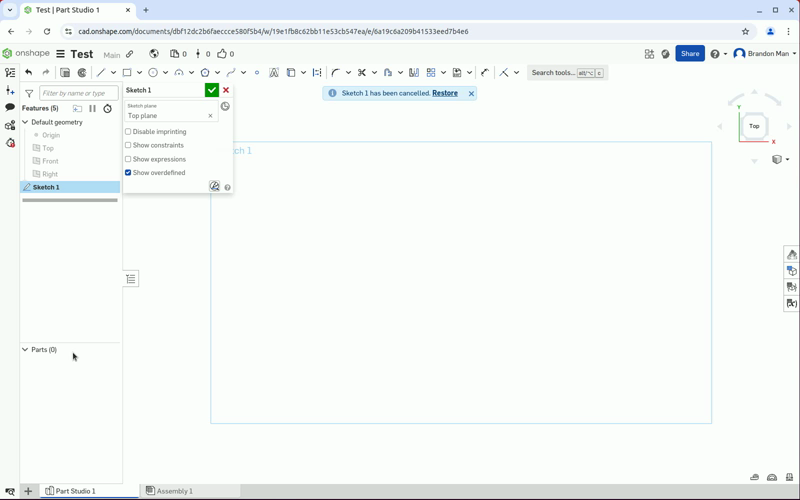
key(l)
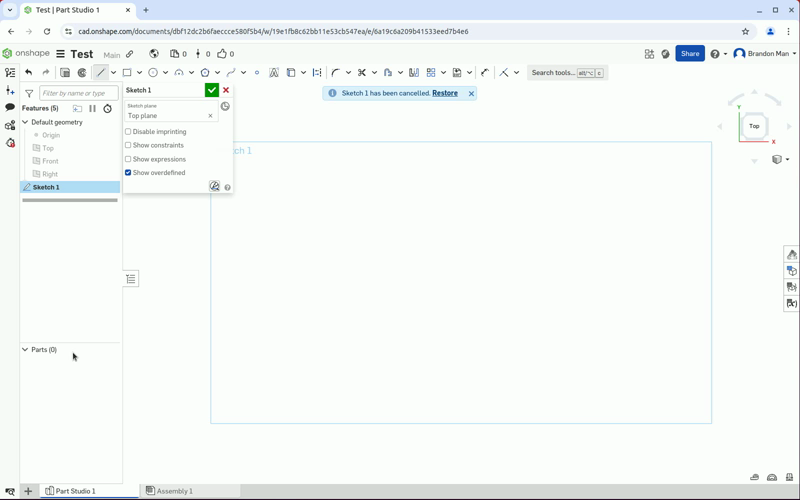
key_down(shift)
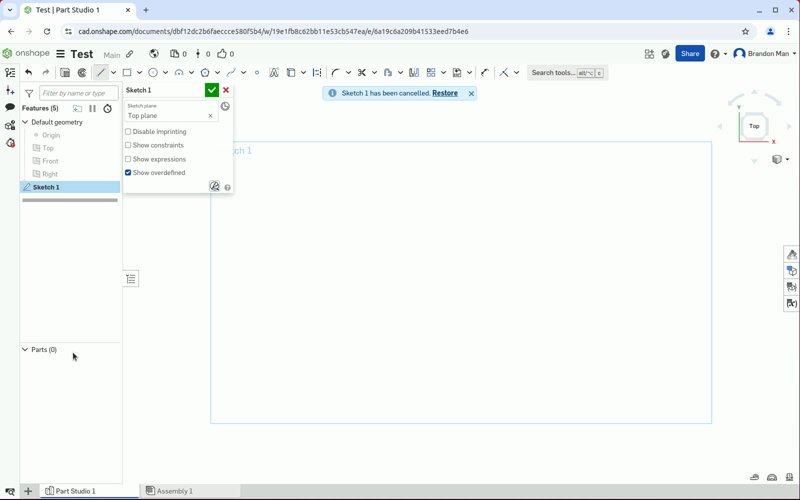
mouse_move(348, 373)
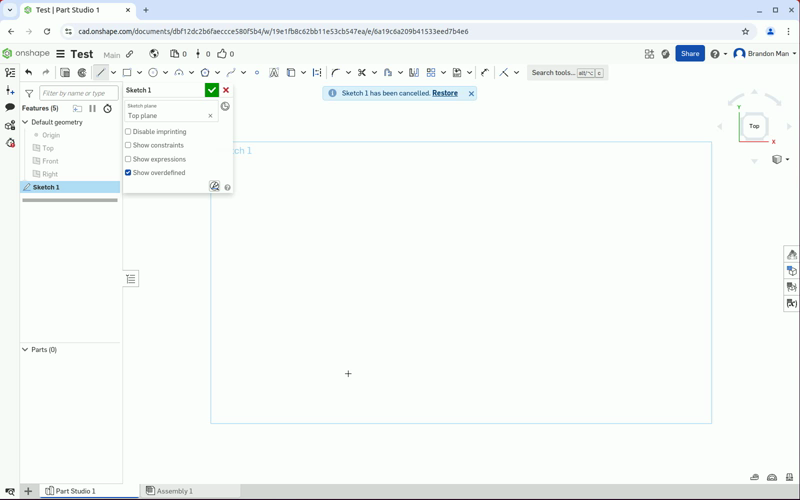
click(348, 373)
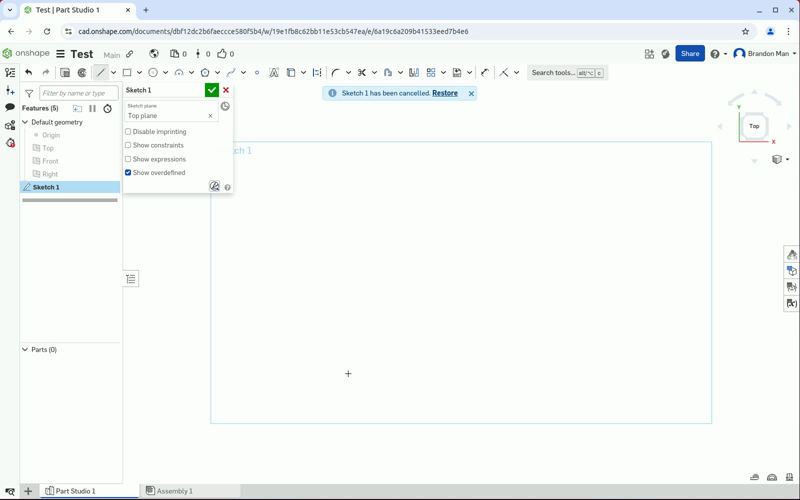
key_up(shift)
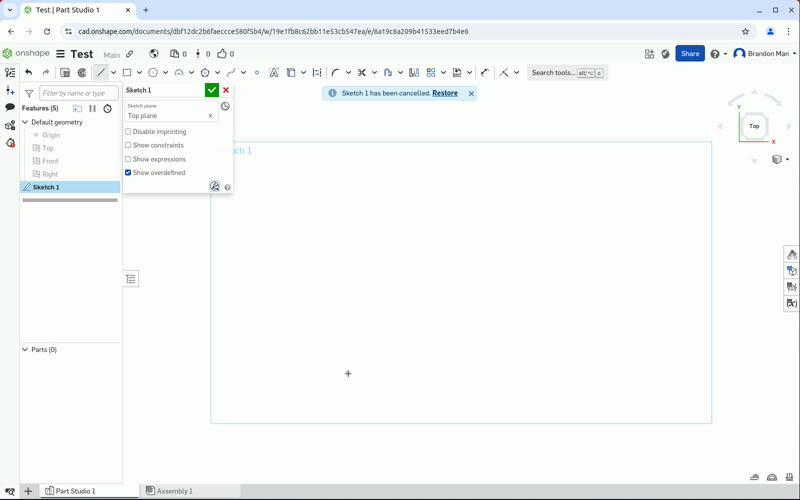
key_down(shift)
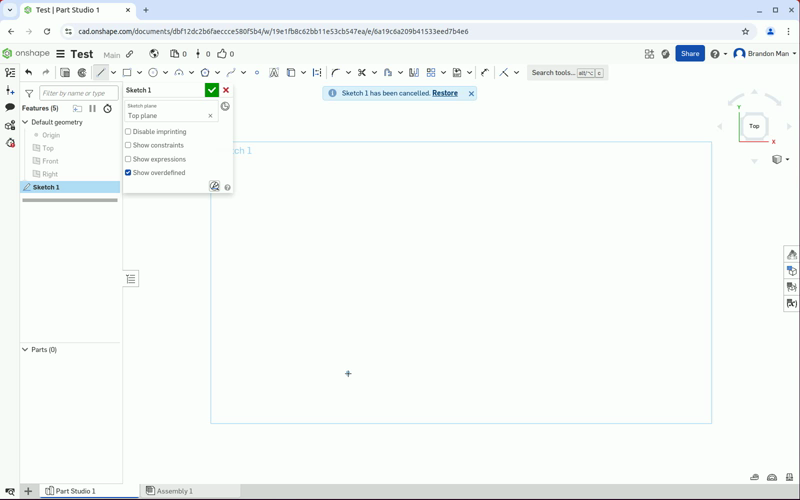
mouse_move(572, 373)
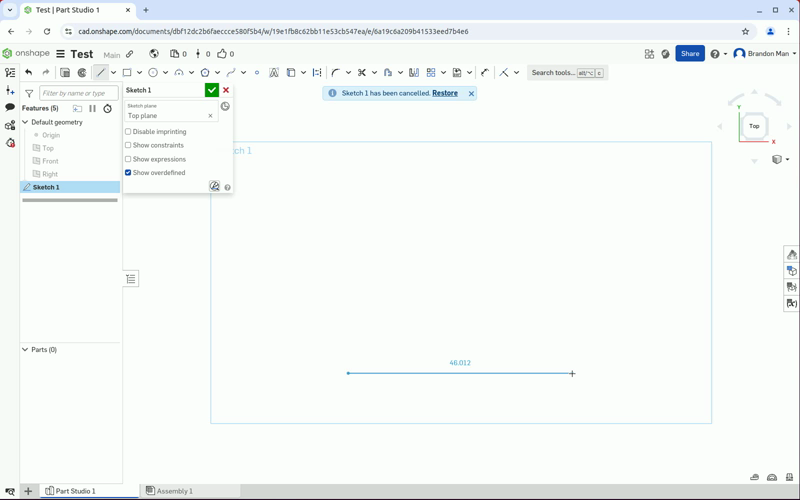
click(572, 373)
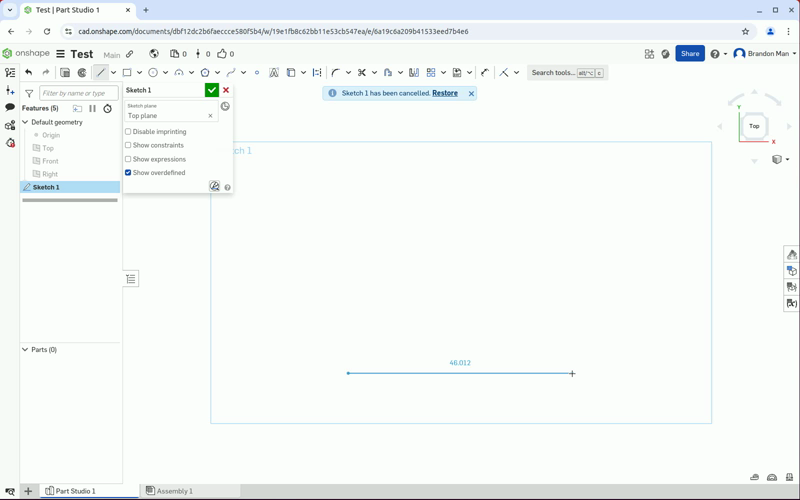
key_up(shift)
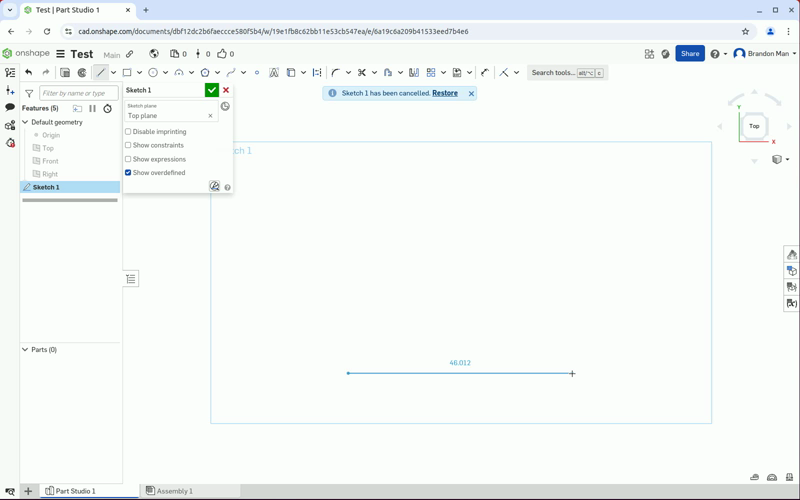
key_down(shift)
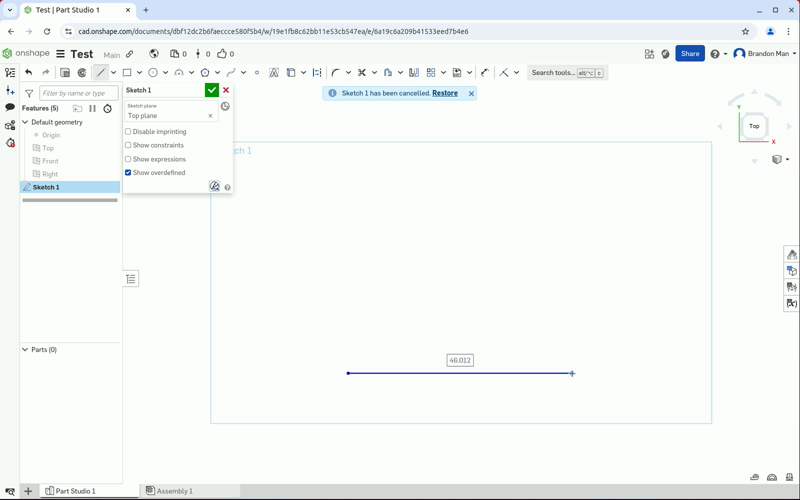
mouse_move(572, 194)
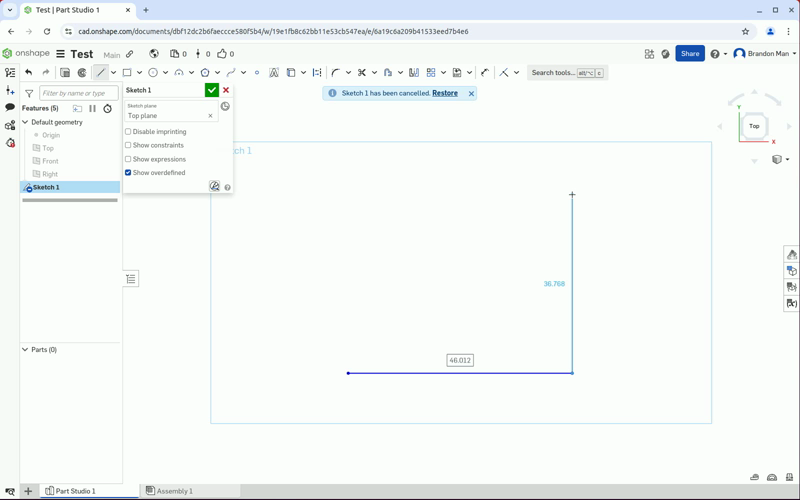
click(572, 194)
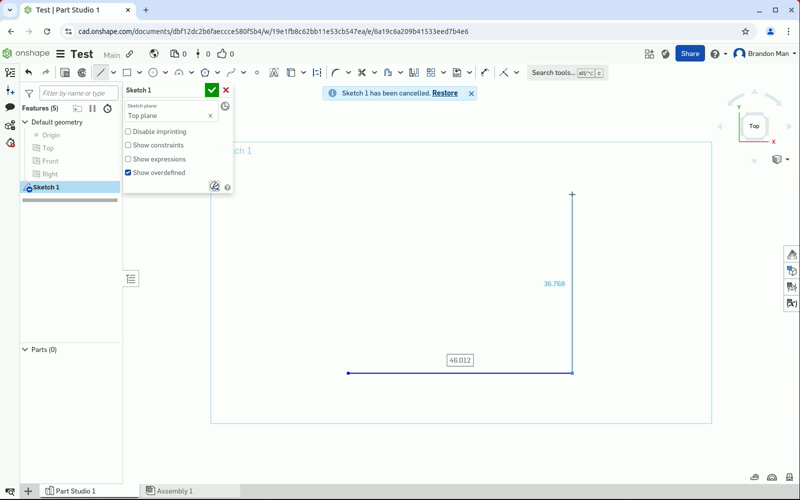
key_up(shift)
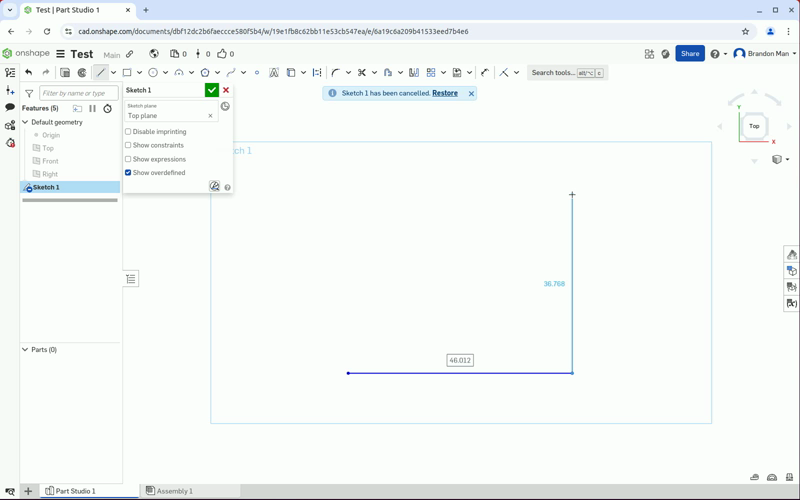
key_down(shift)
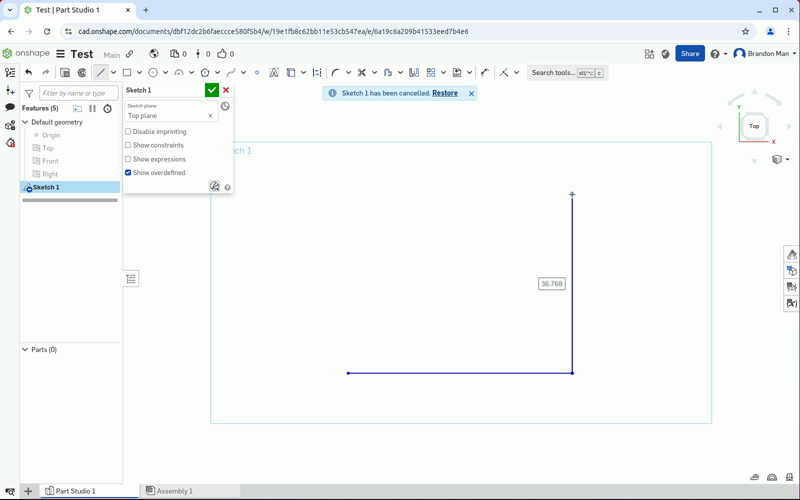
mouse_move(348, 194)
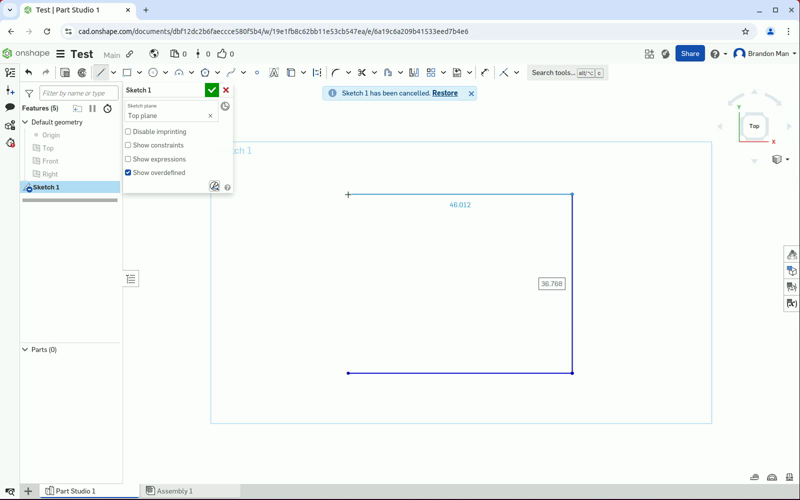
click(348, 194)
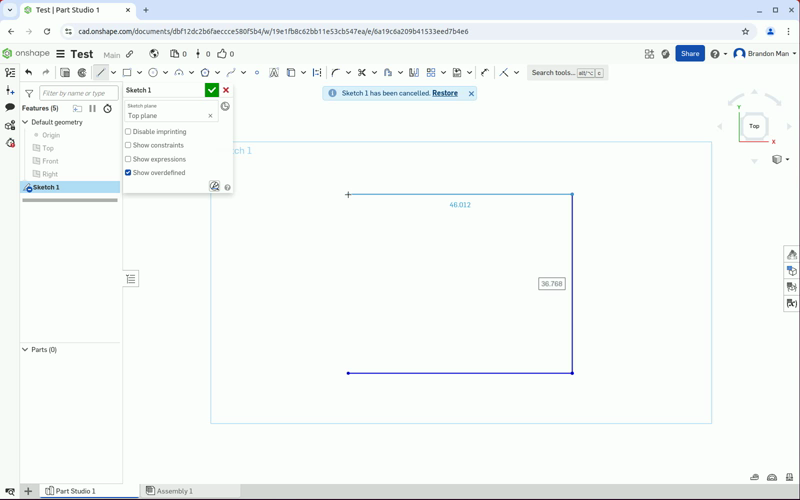
key_up(shift)
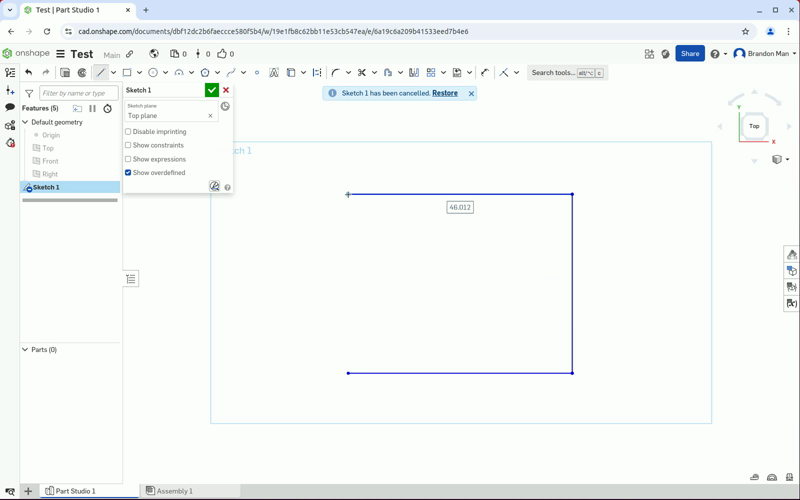
key_down(shift)
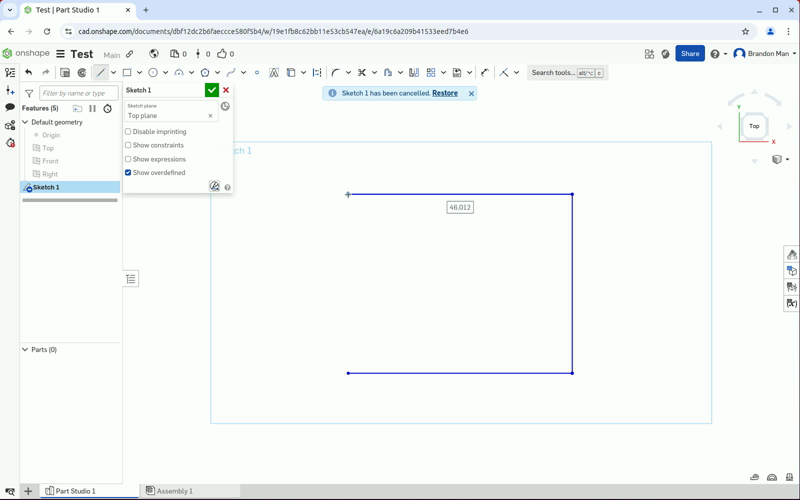
mouse_move(348, 373)
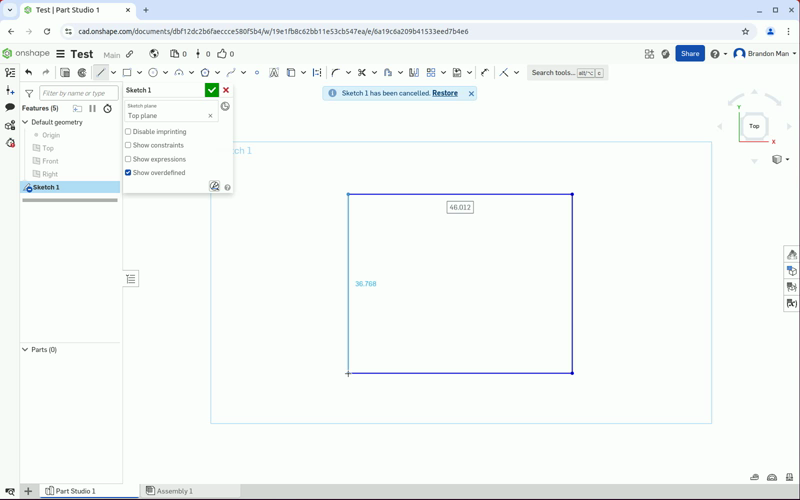
key_up(shift)
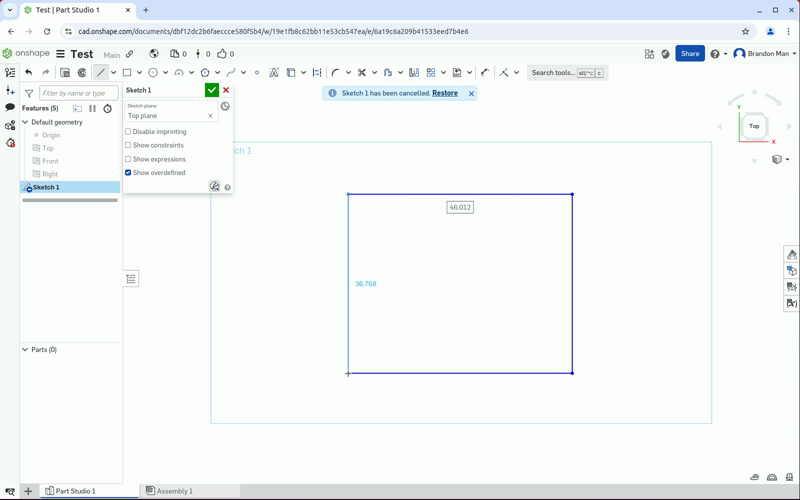
click(348, 373)
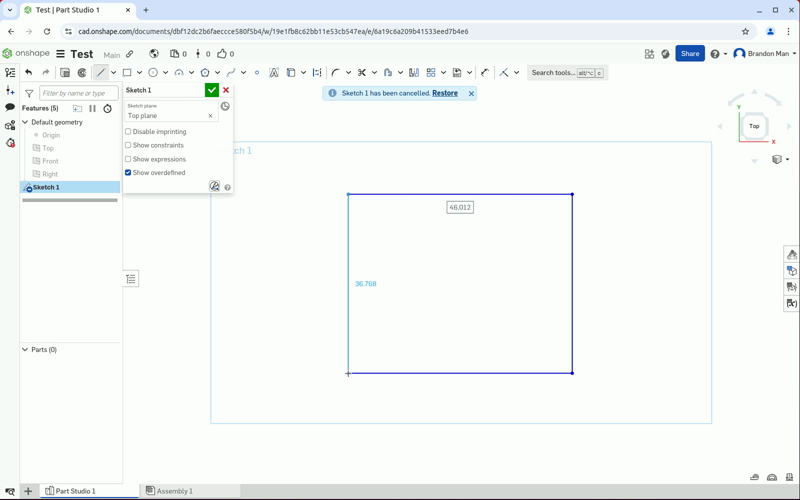
key(esc)
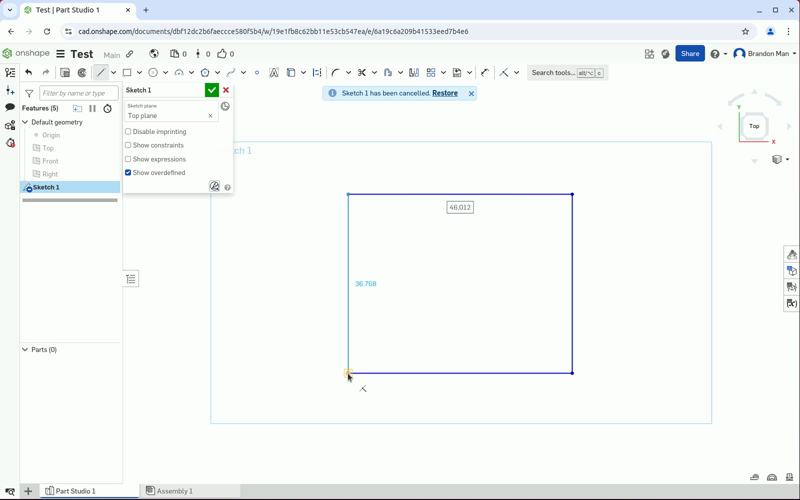
mouse_move(518, 311)
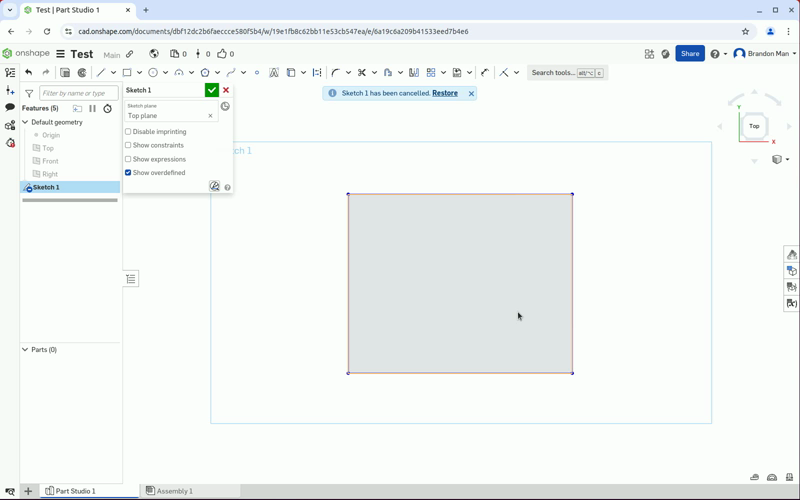
click(518, 311)
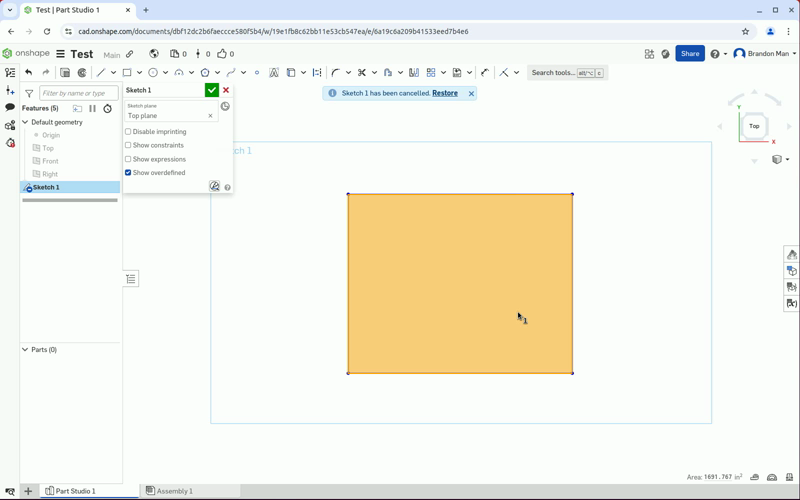
mouse_move(73, 352)
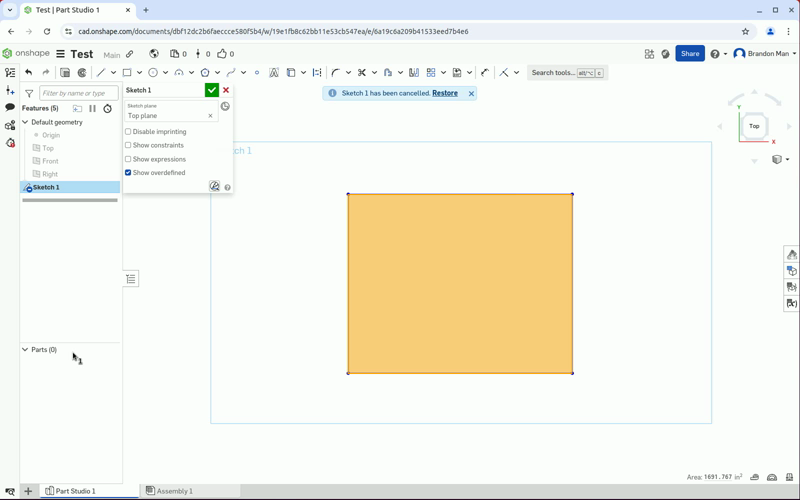
key(shift+y)
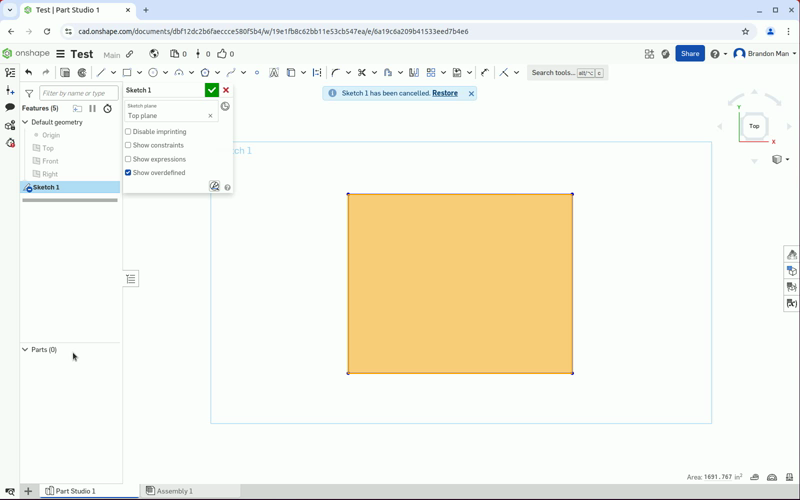
key(shift+e)
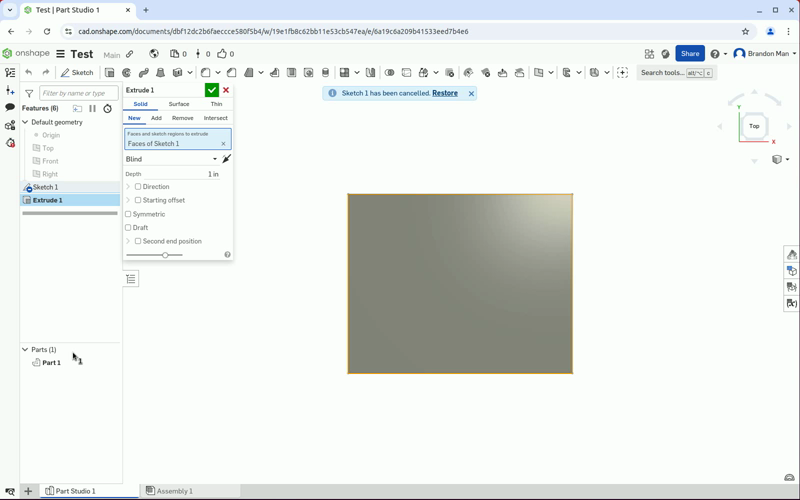
mouse_move(143, 106)
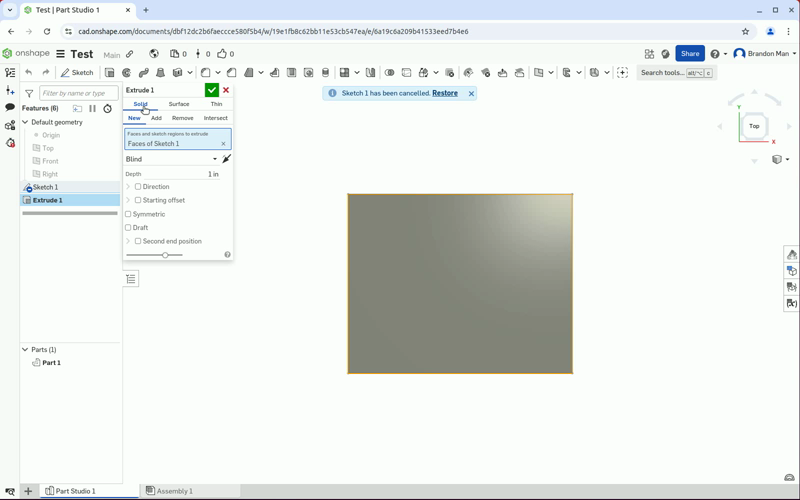
click(143, 106)
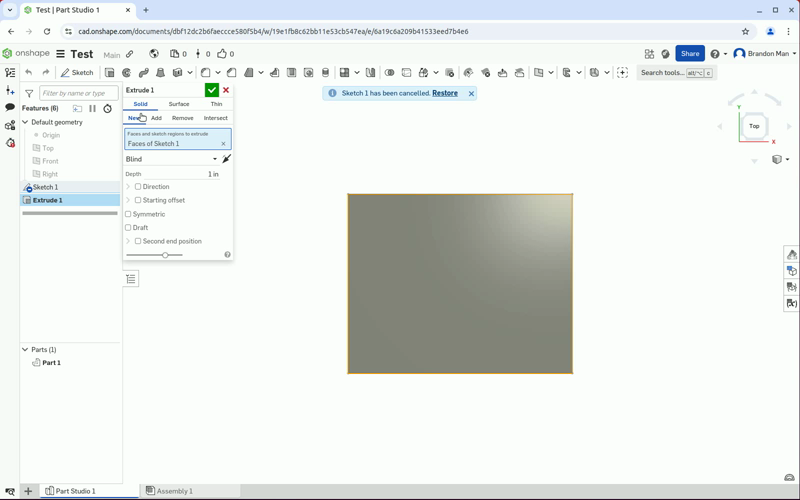
mouse_move(137, 120)
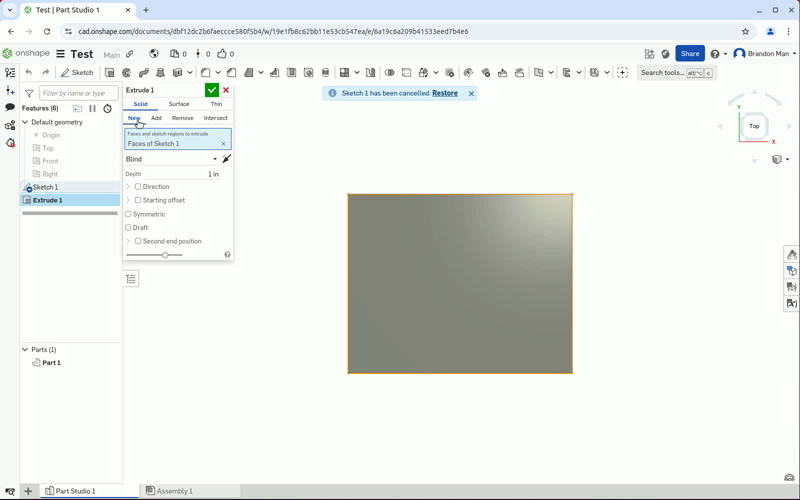
click(137, 120)
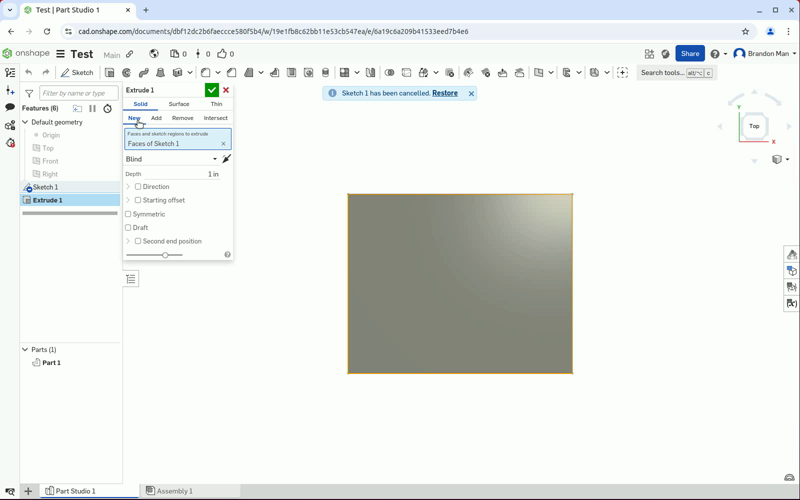
key(tab, 4)
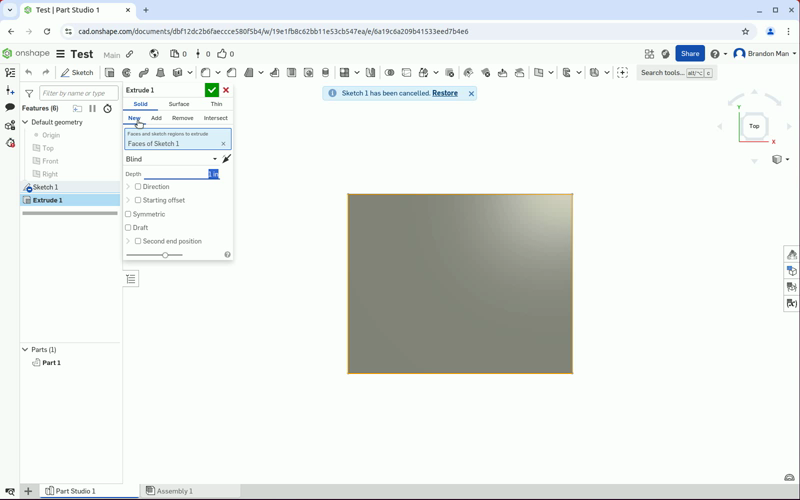
text(27.922)
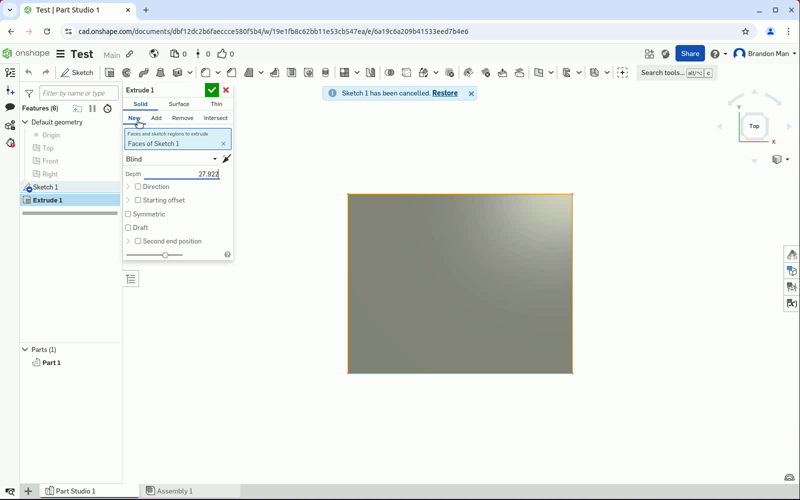
key(tab, 3)
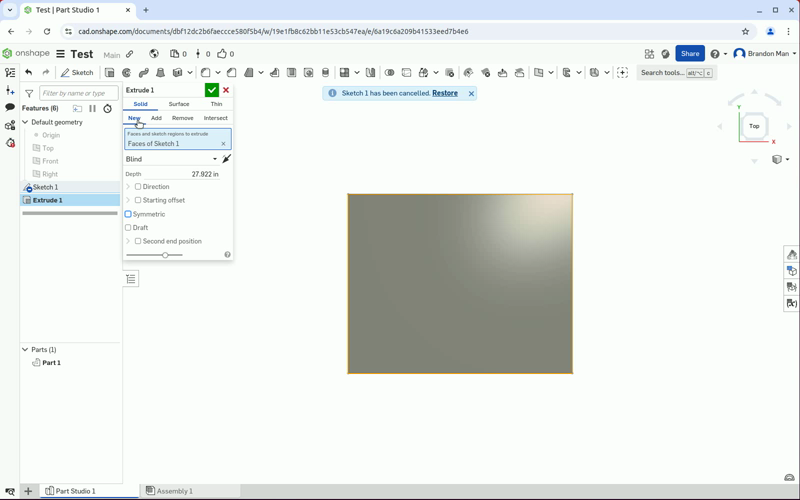
key(space)
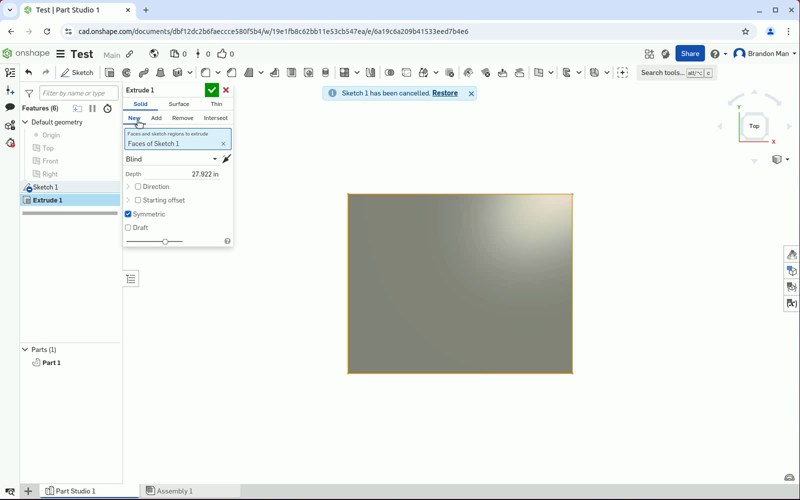
key(enter)
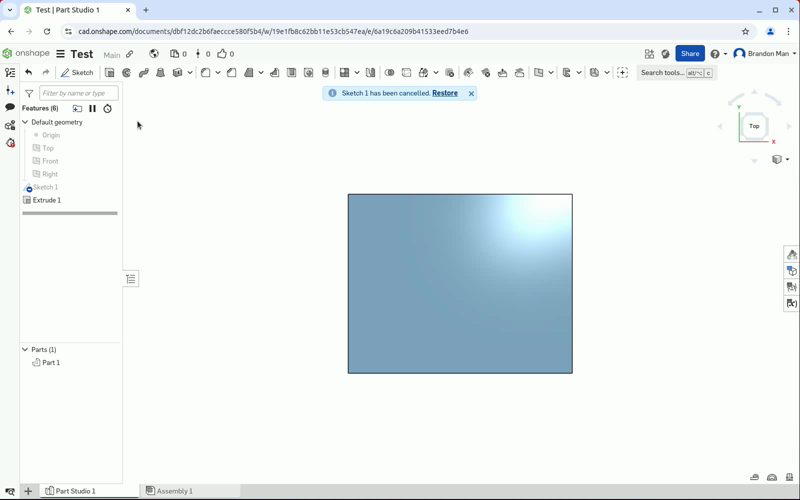
key(shift+h)
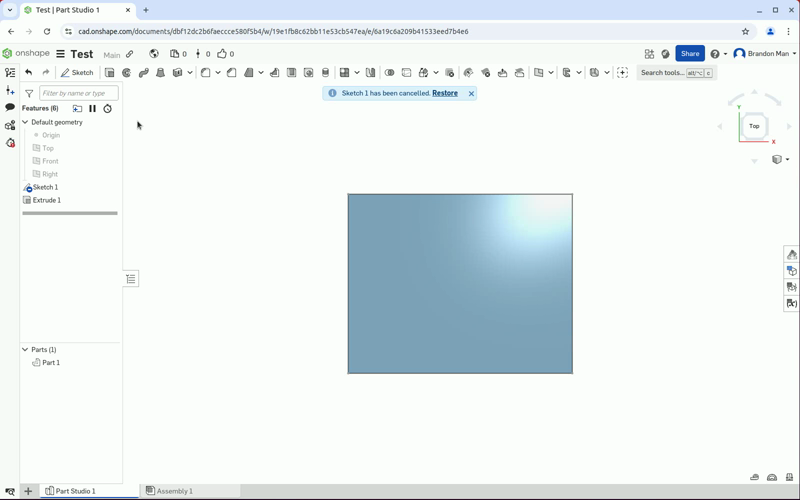
key(shift+h)
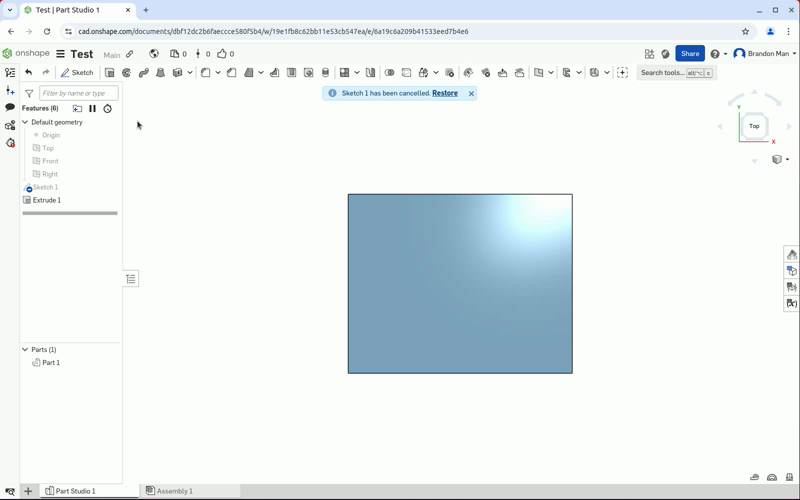
mouse_move(73, 189)
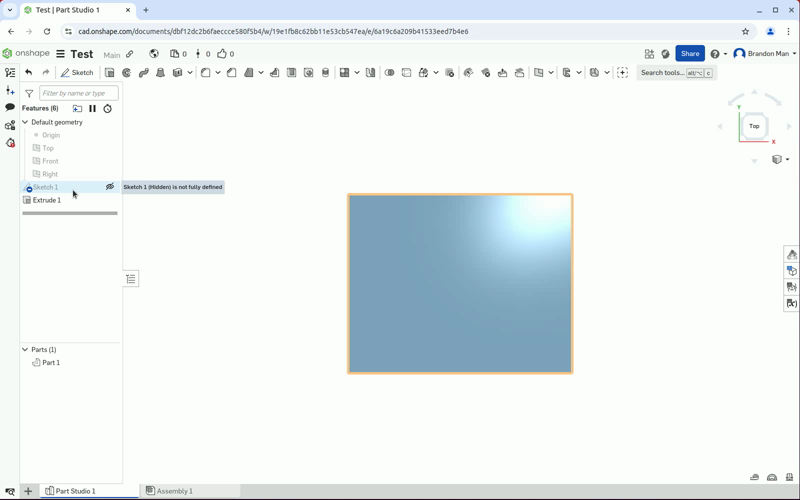
click(73, 189)
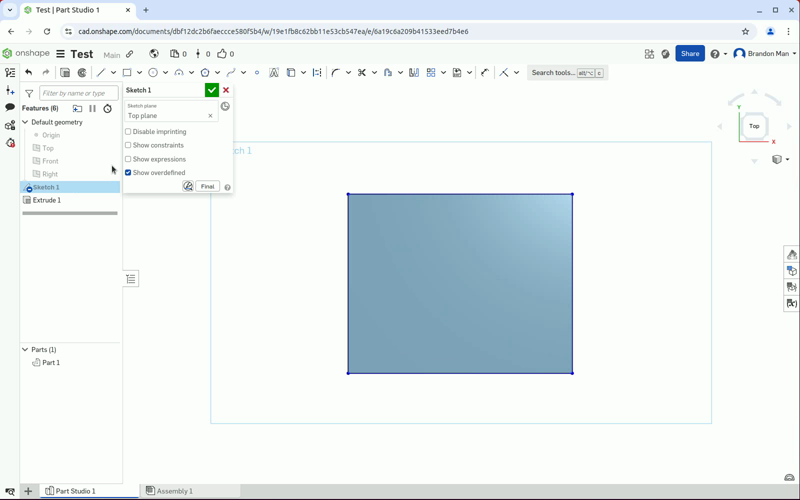
mouse_move(229, 92)
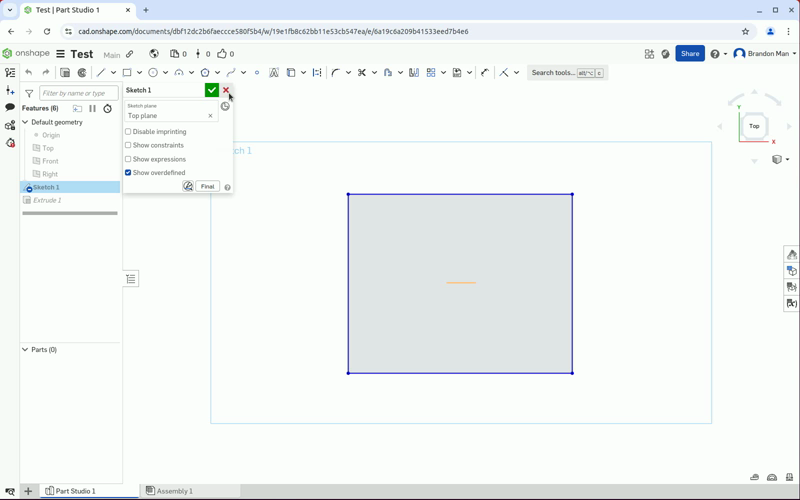
click(229, 92)
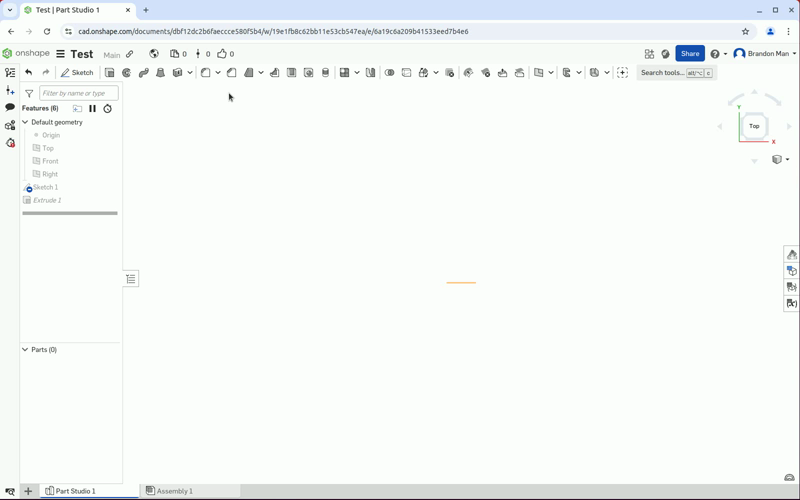
mouse_move(541, 75)
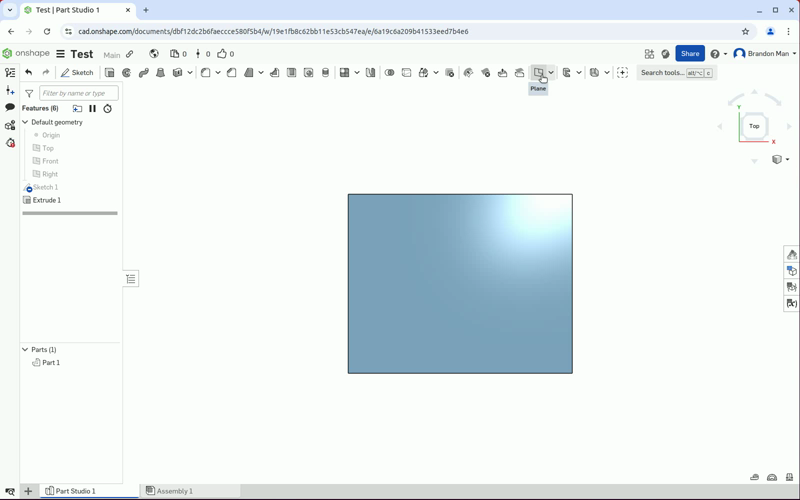
click(541, 75)
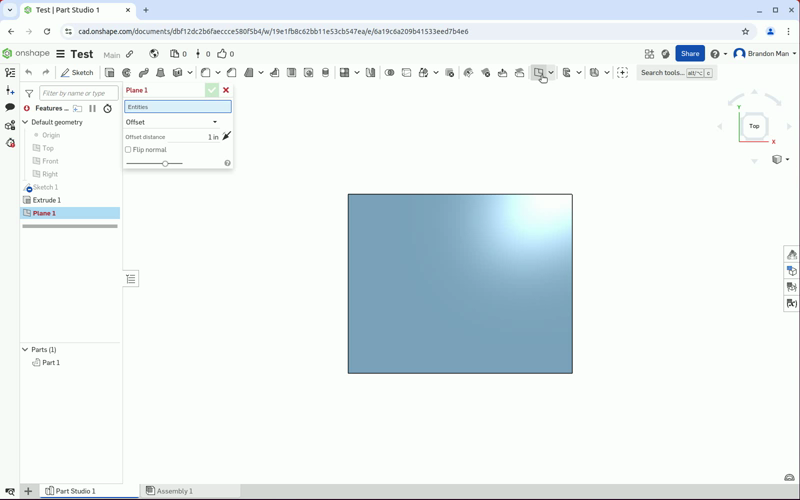
mouse_move(73, 150)
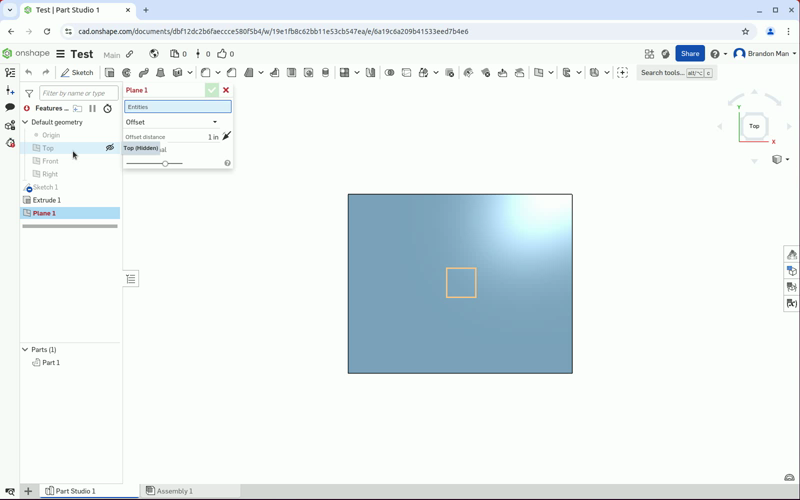
click(73, 150)
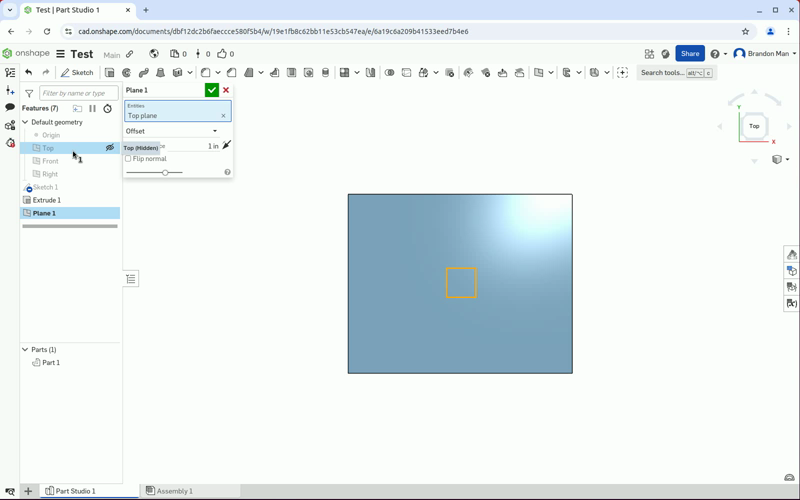
key(tab, 2)
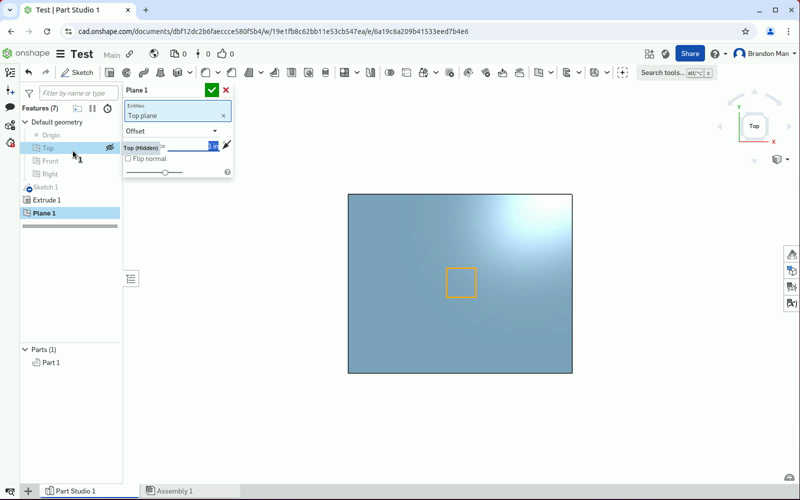
text(13.957)
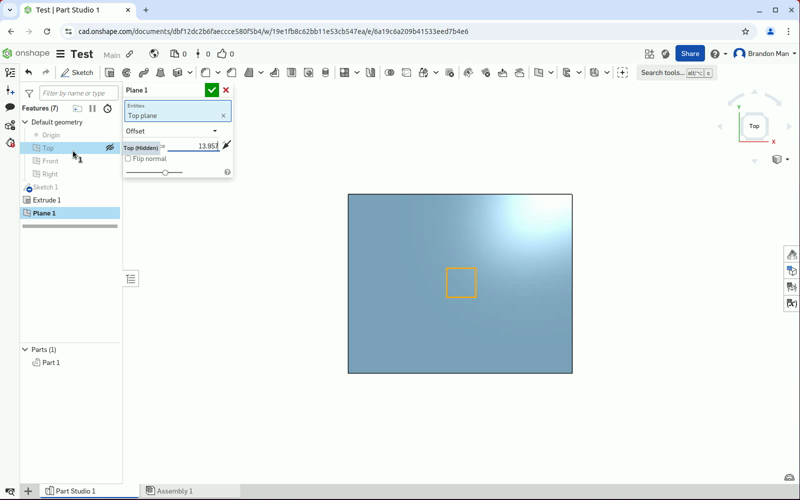
key(enter, 2)
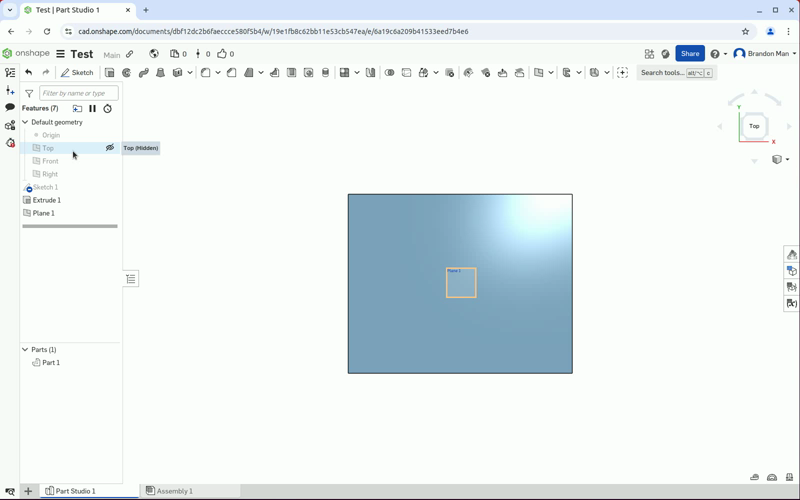
key(shift+s)
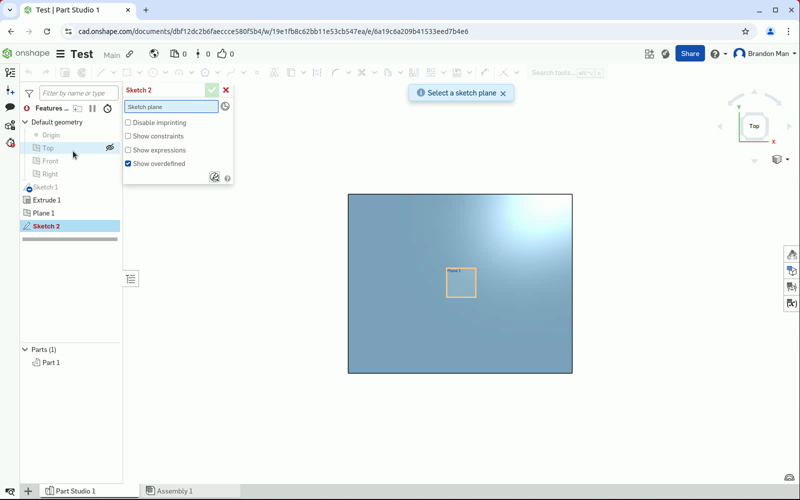
mouse_move(73, 215)
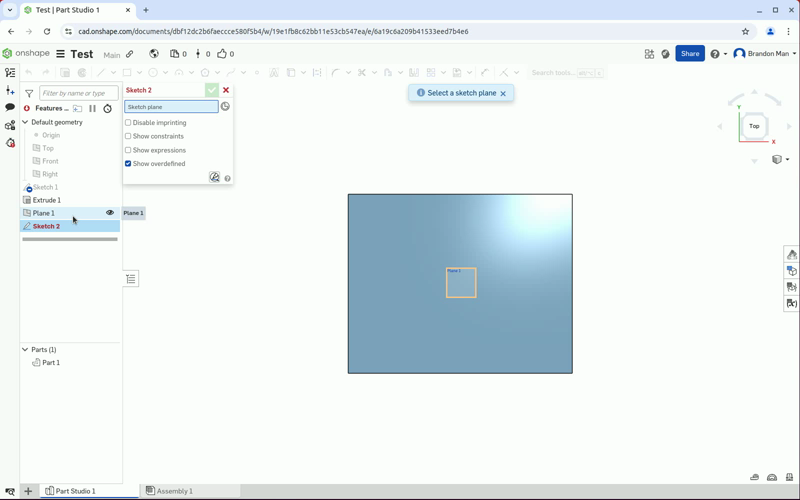
click(73, 215)
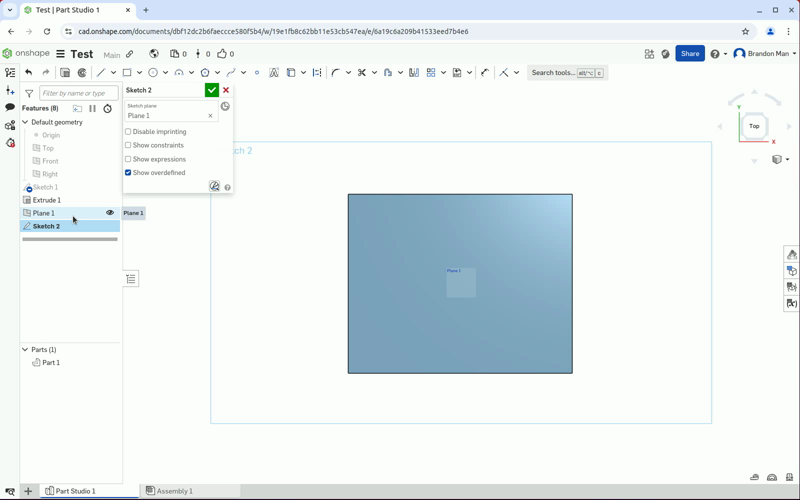
mouse_move(73, 352)
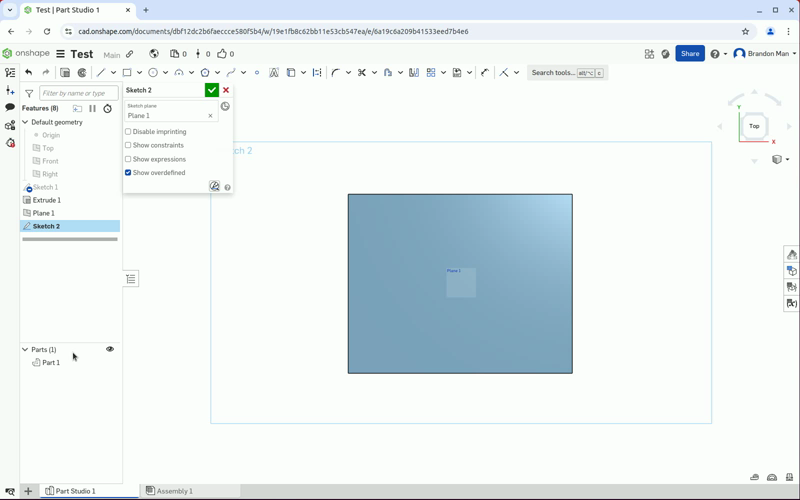
key(y)
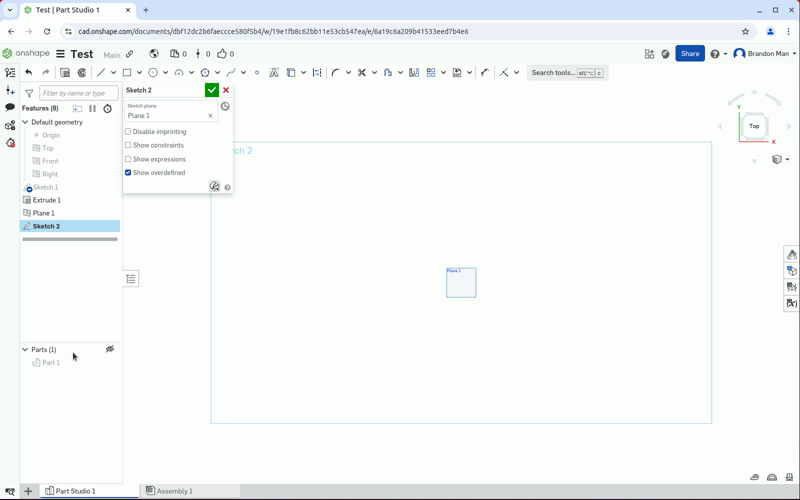
key(l)
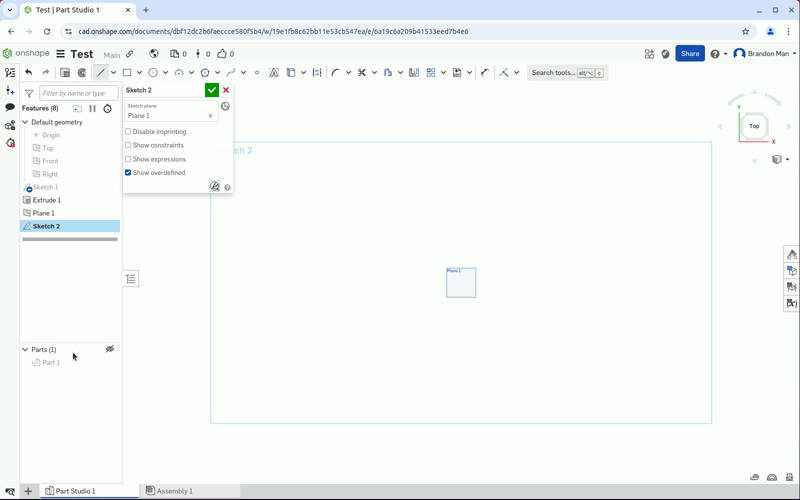
key_down(shift)
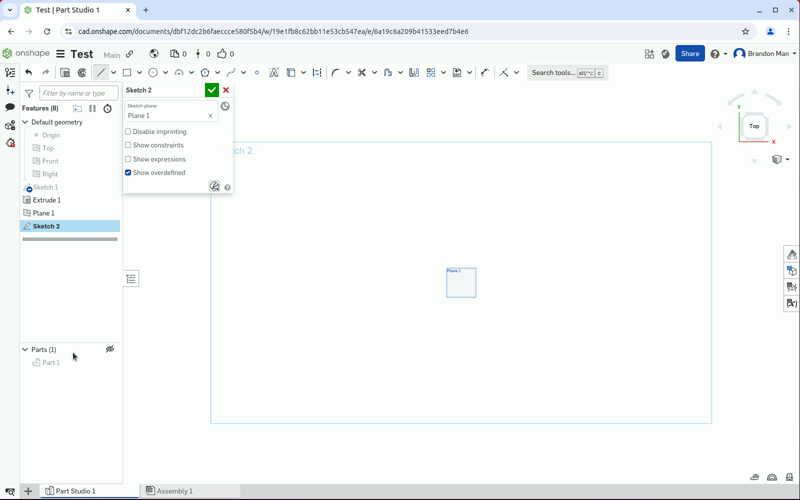
mouse_move(359, 361)
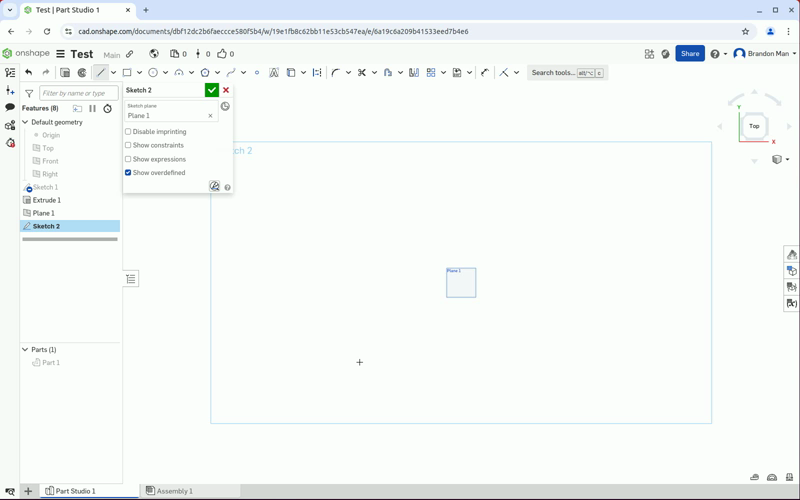
click(359, 361)
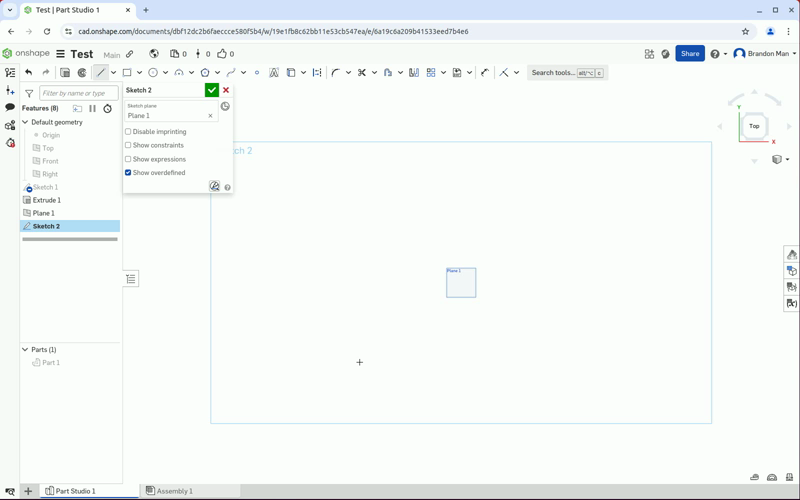
key_up(shift)
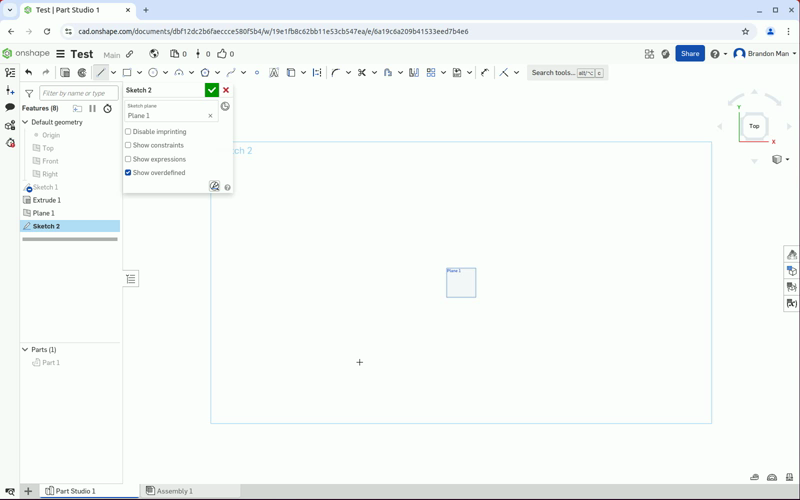
key_down(shift)
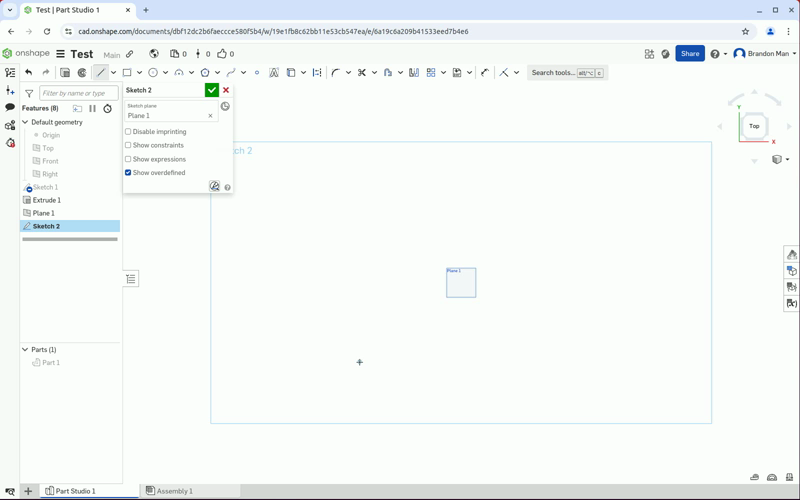
mouse_move(561, 361)
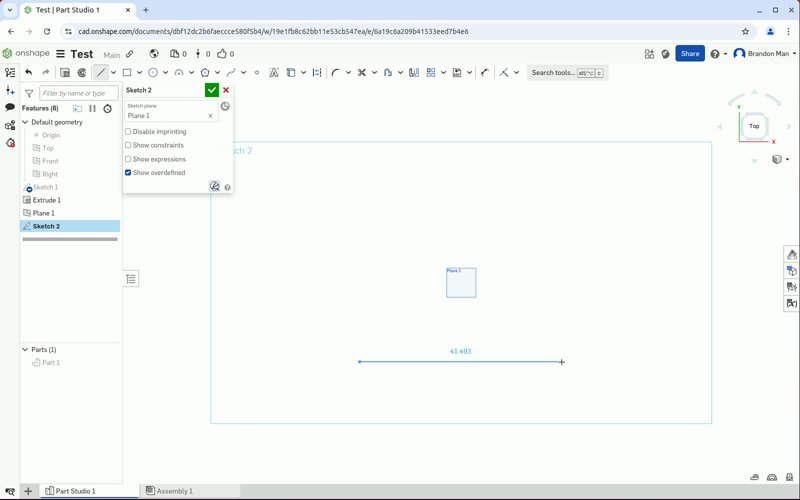
click(561, 361)
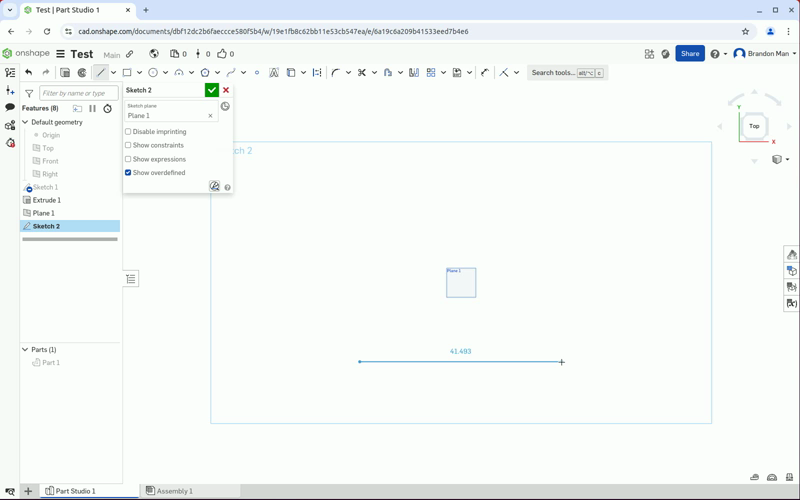
key_up(shift)
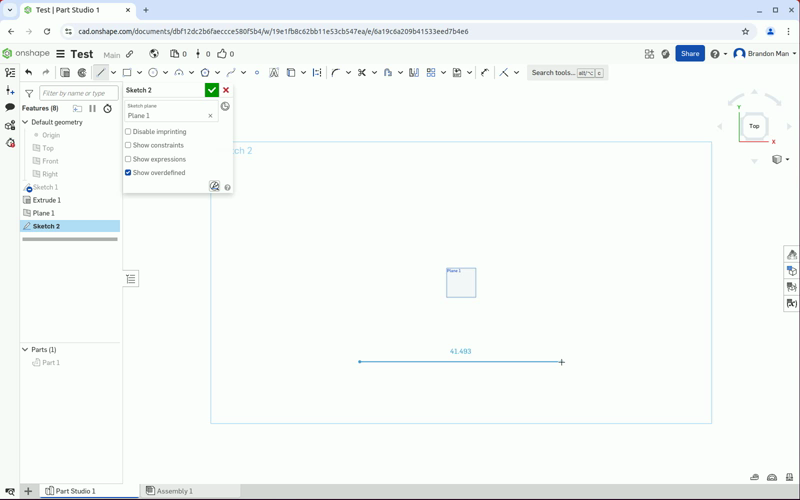
key_down(shift)
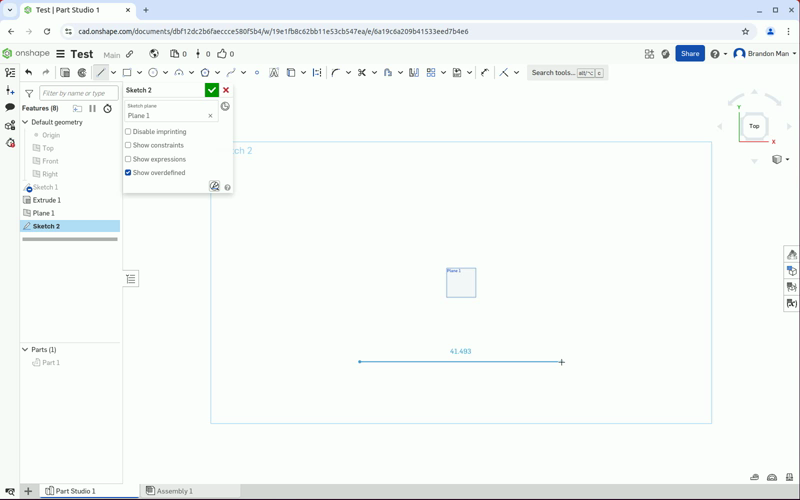
mouse_move(561, 204)
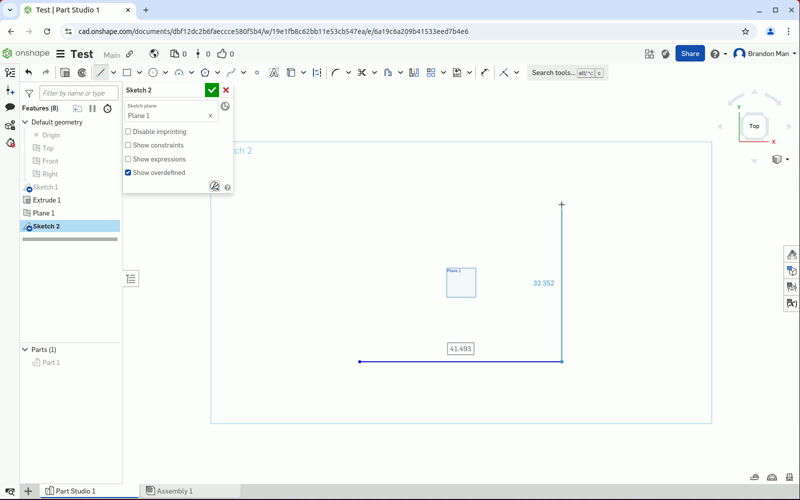
click(561, 204)
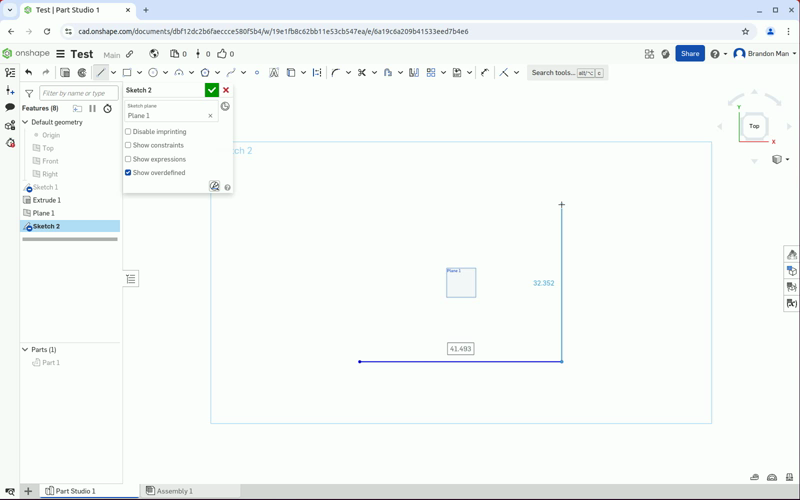
key_up(shift)
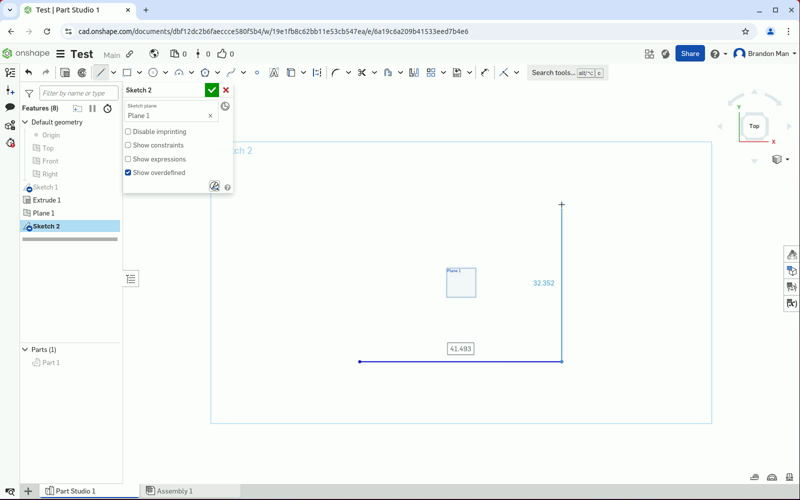
key_down(shift)
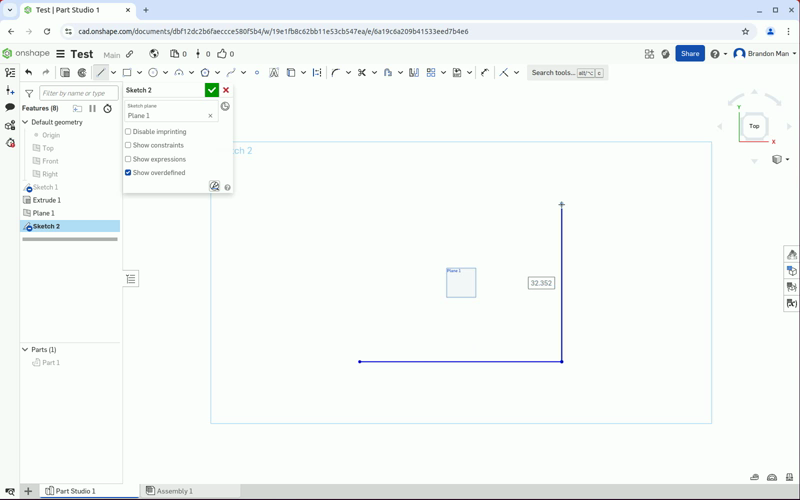
mouse_move(359, 204)
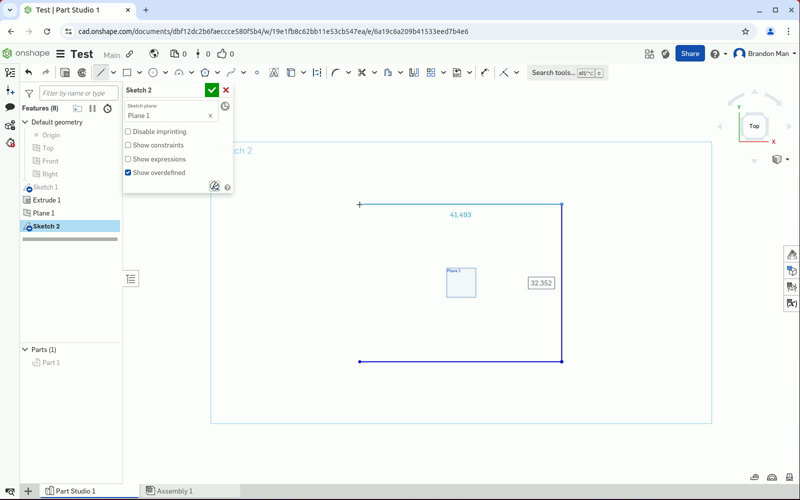
click(359, 204)
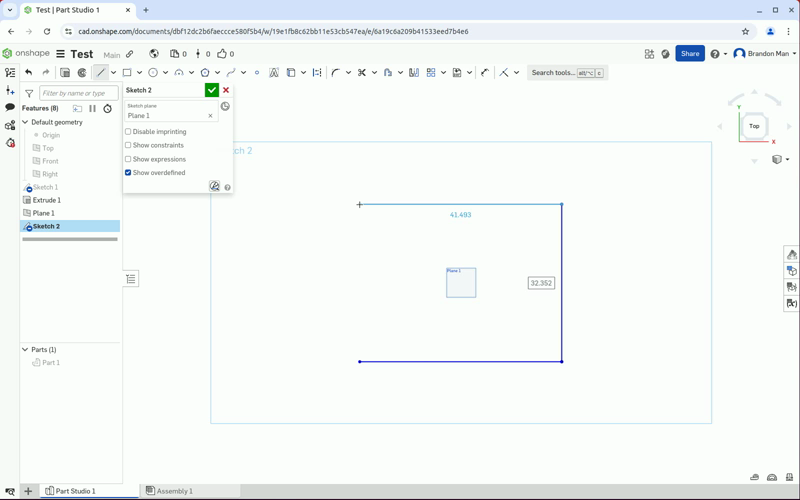
key_up(shift)
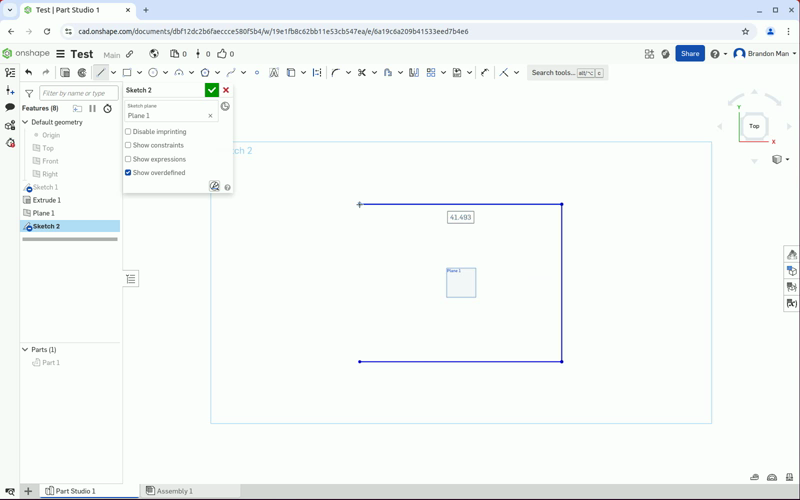
key_down(shift)
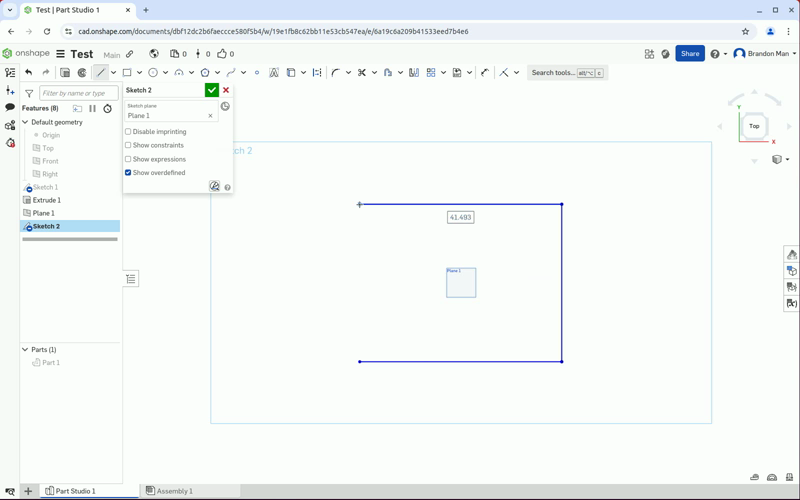
mouse_move(359, 361)
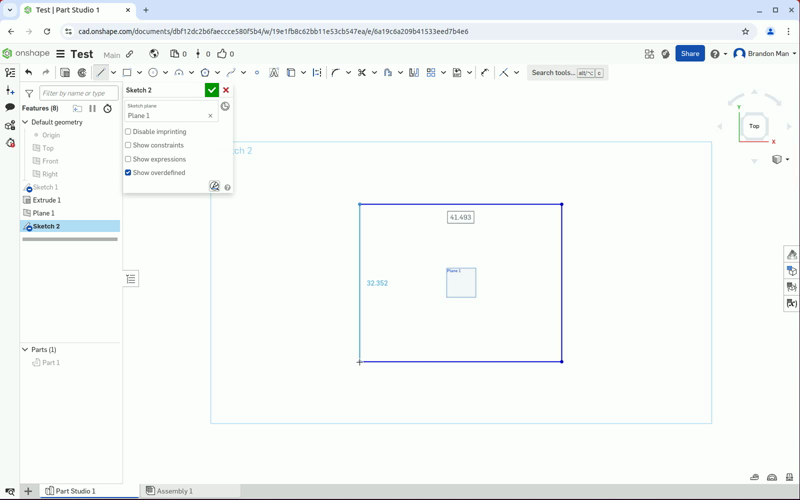
key_up(shift)
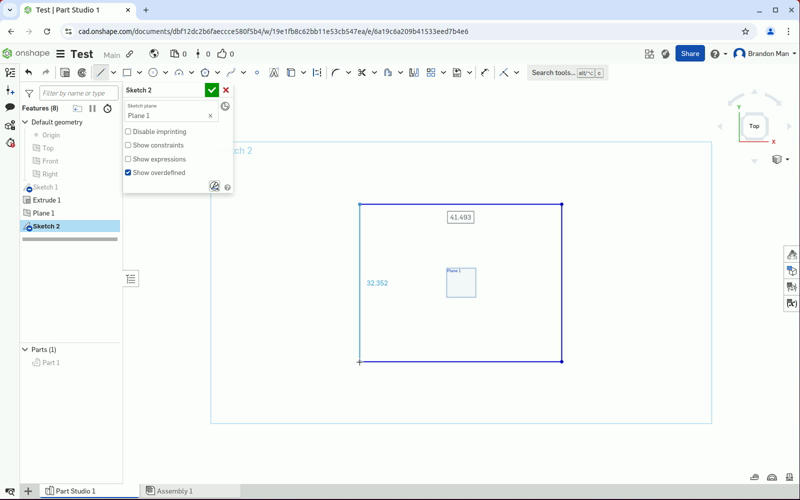
click(359, 361)
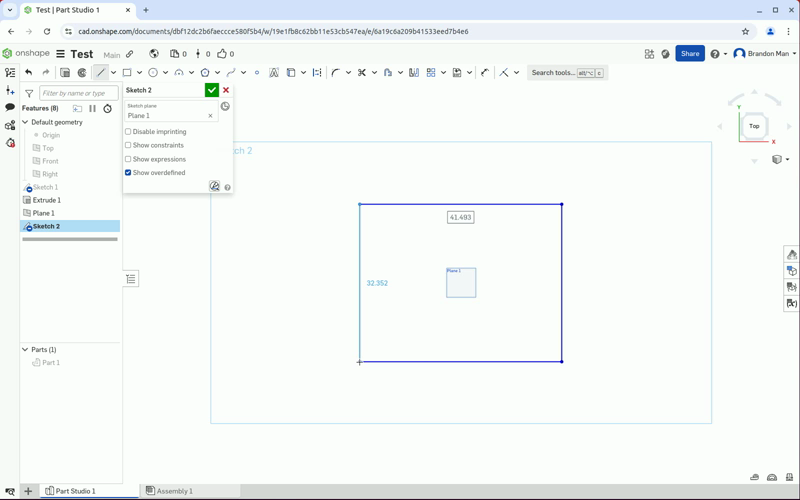
key(esc)
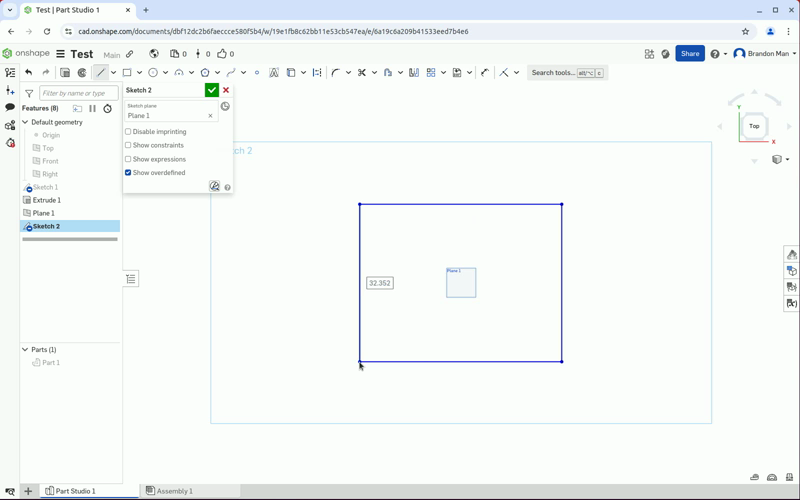
mouse_move(400, 282)
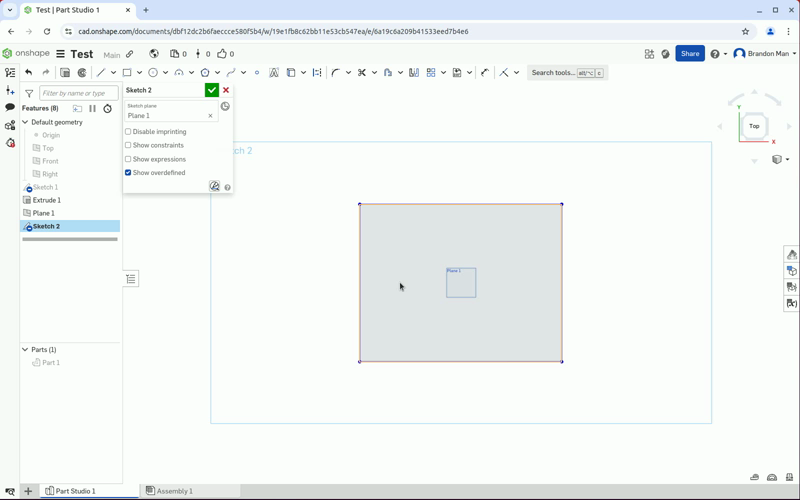
click(400, 282)
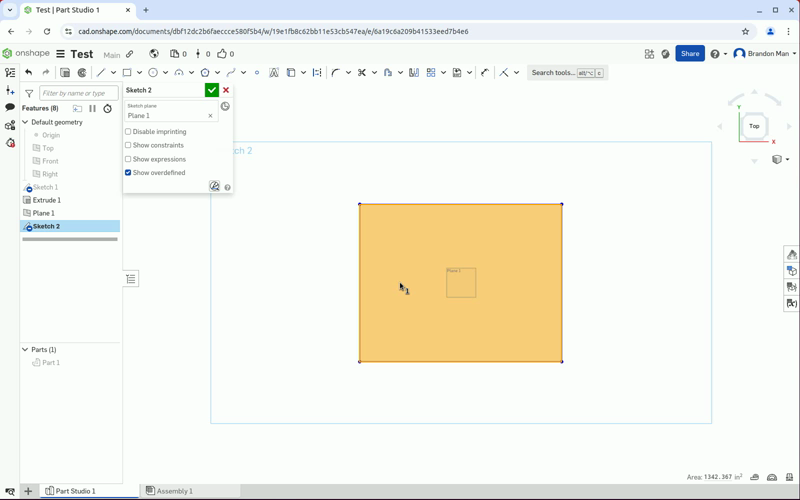
mouse_move(73, 352)
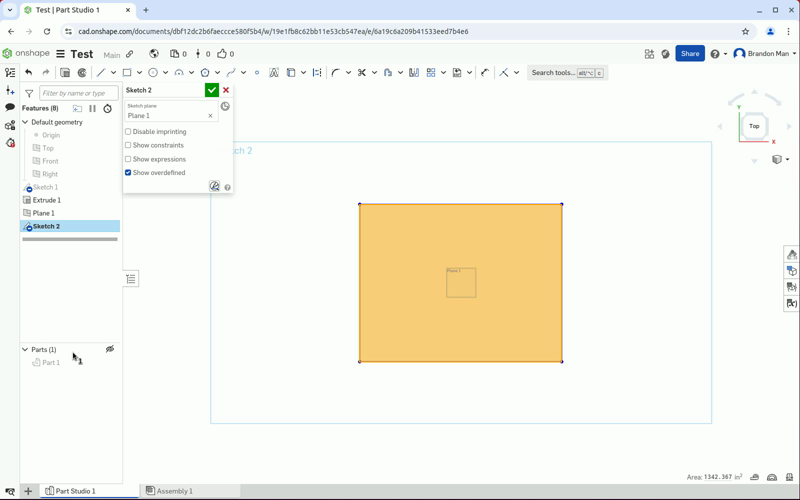
key(shift+y)
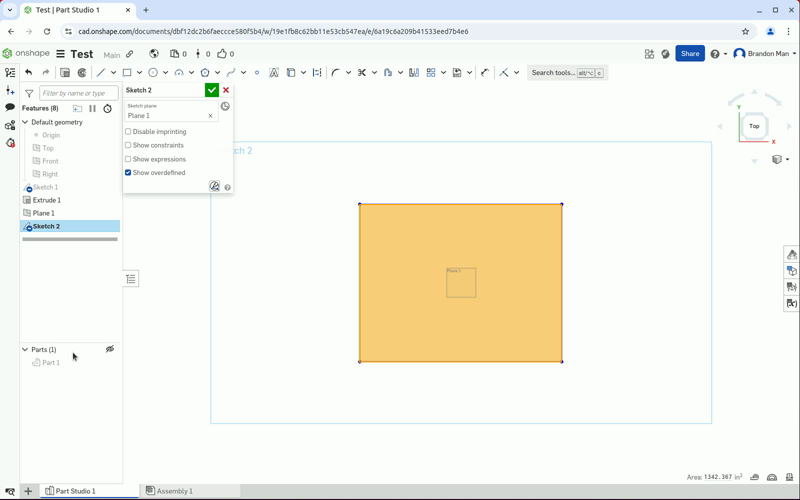
key(shift+e)
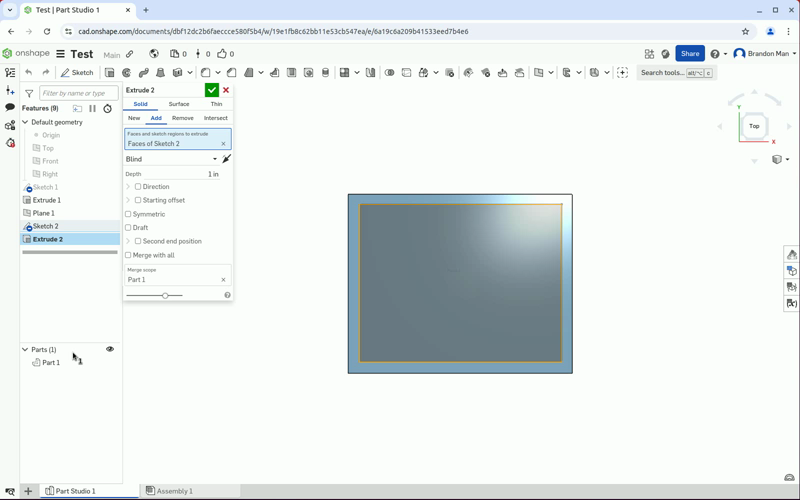
mouse_move(143, 106)
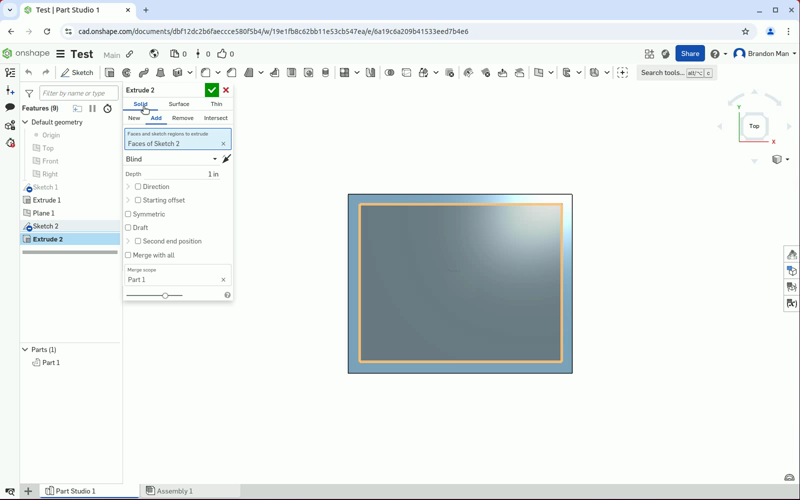
click(143, 106)
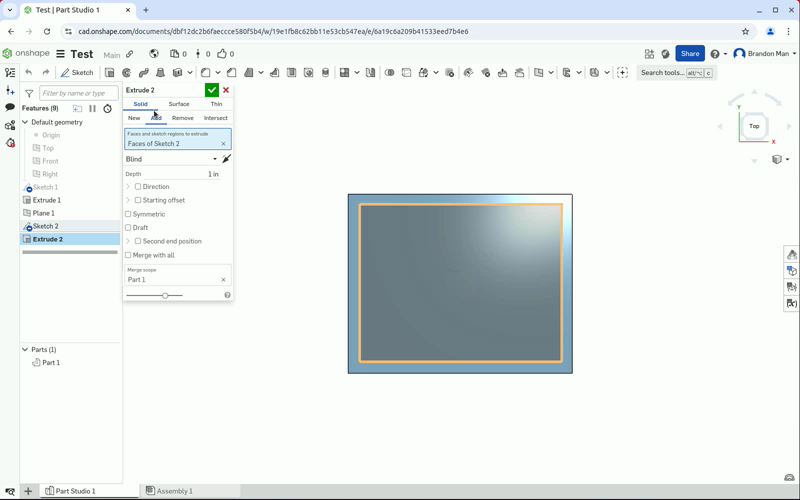
mouse_move(186, 120)
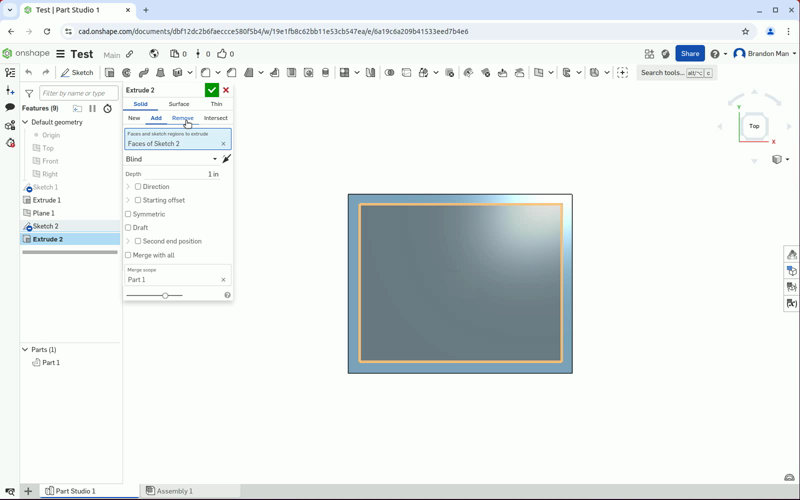
click(186, 120)
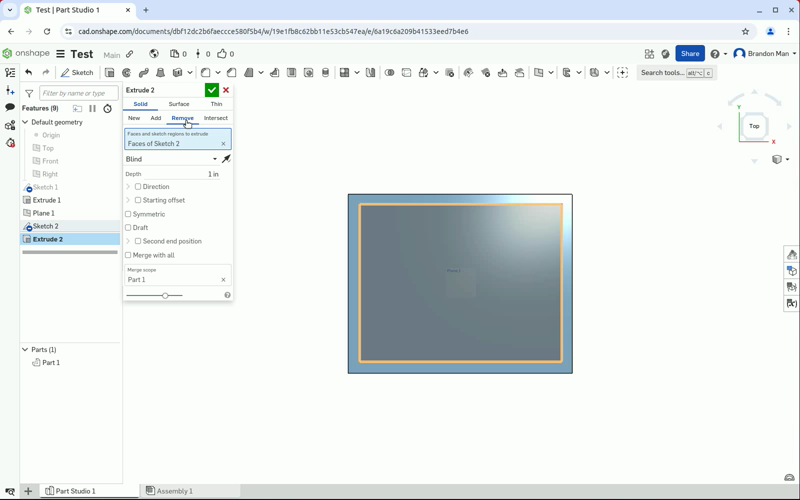
key(tab, 4)
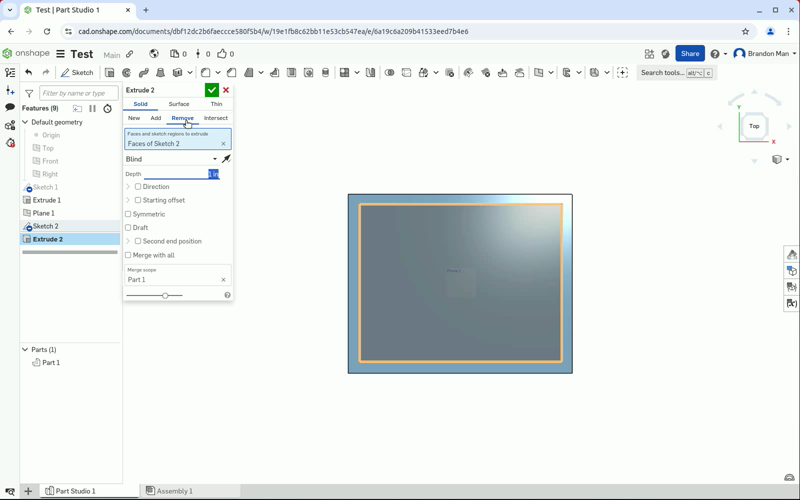
text(30.811)
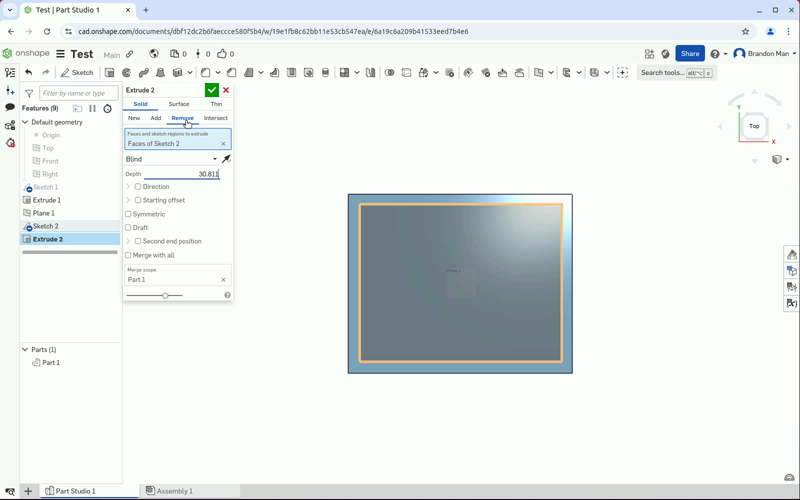
key(tab, 6)
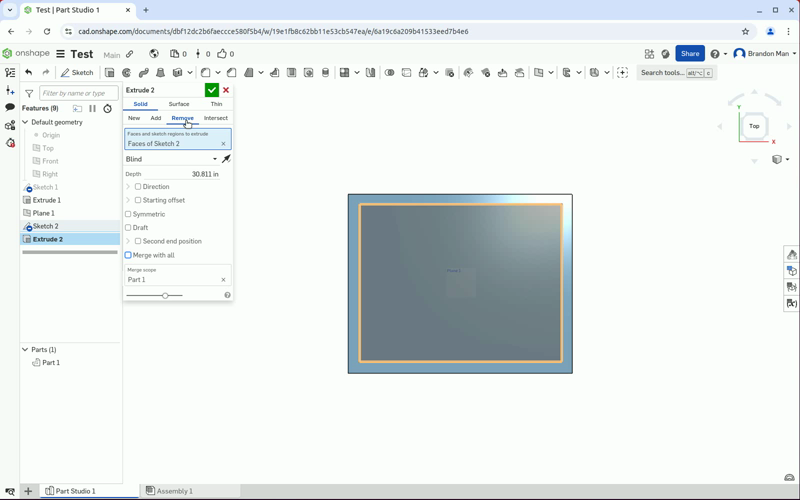
key(space)
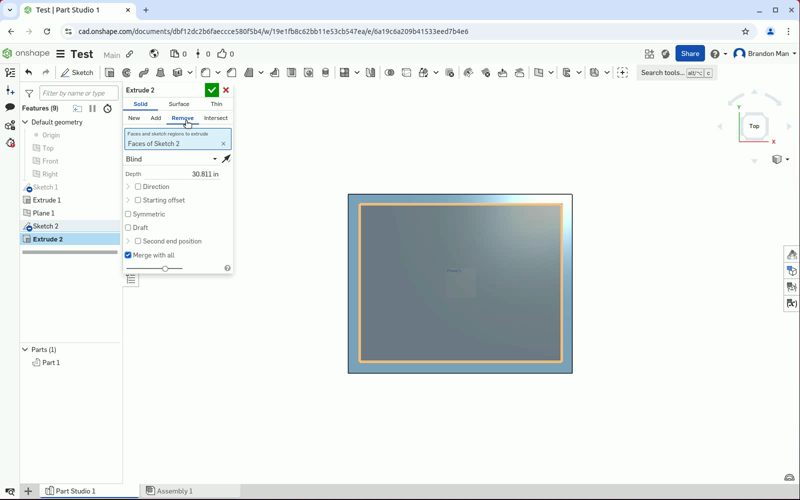
key(enter)
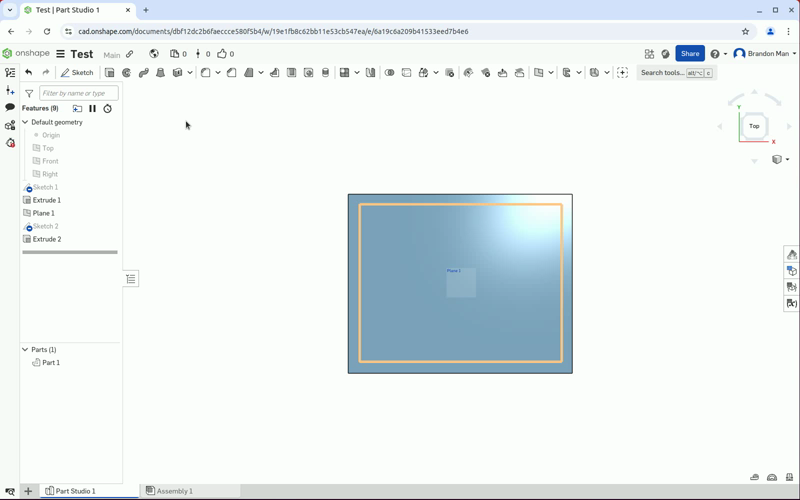
key(shift+h)
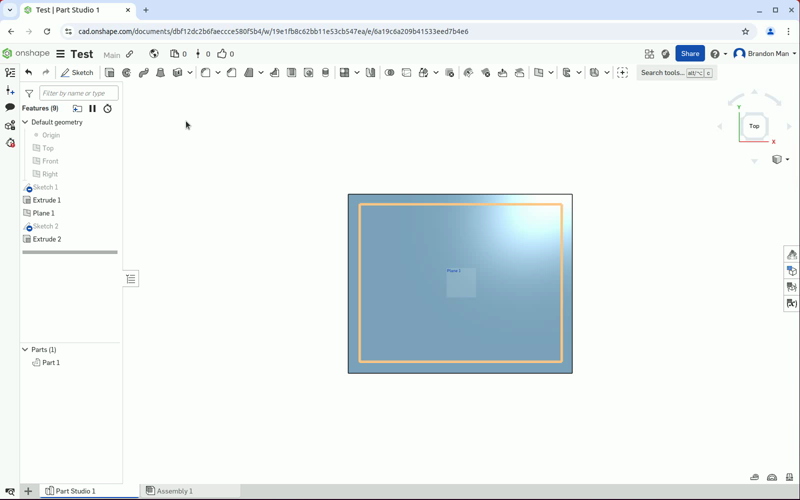
key(shift+h)
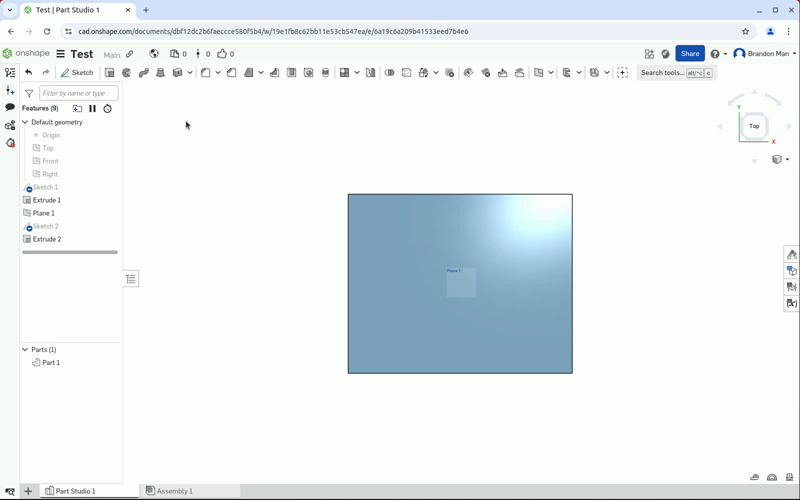
mouse_move(73, 189)
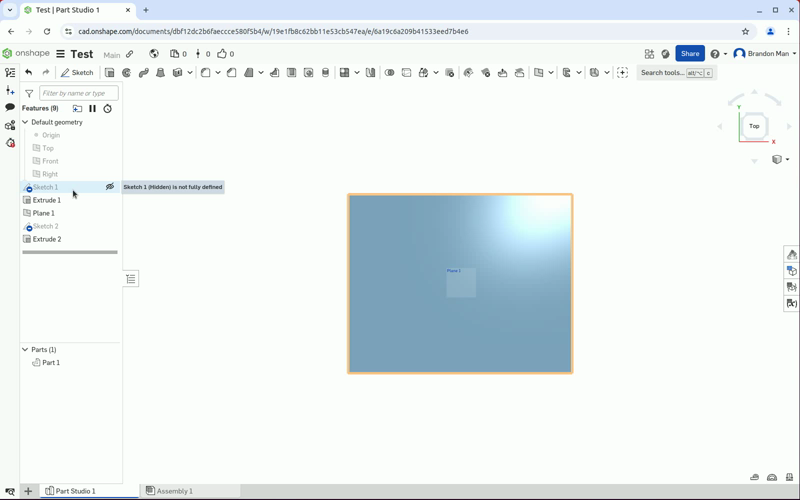
click(73, 189)
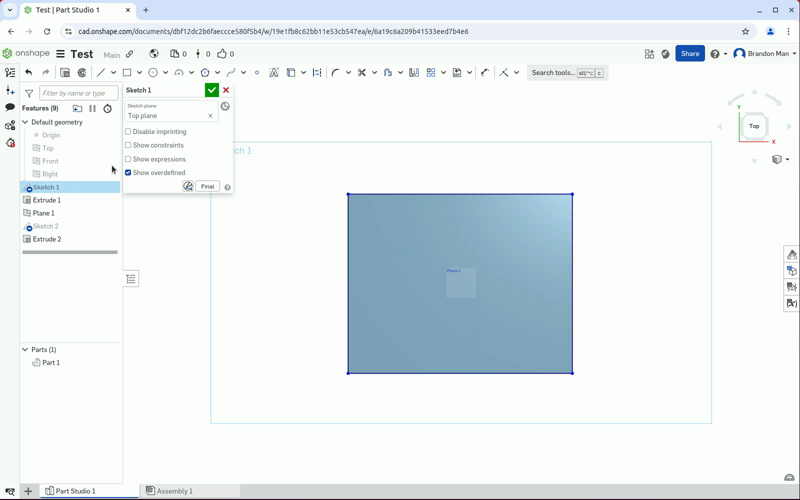
mouse_move(229, 92)
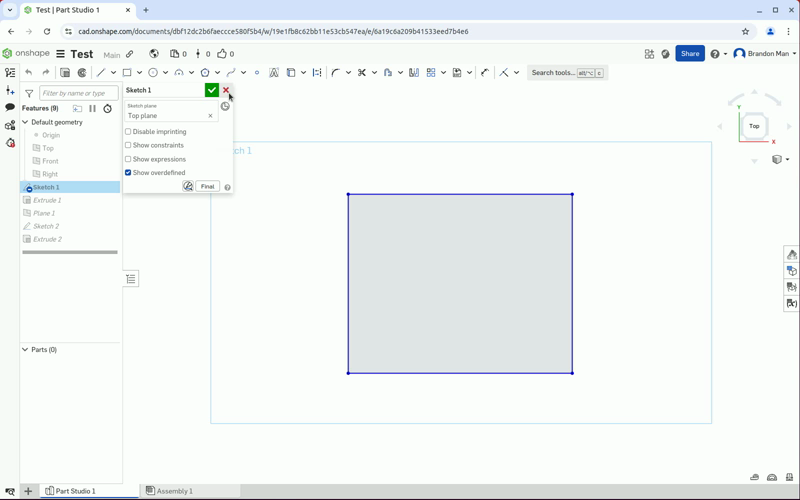
click(229, 92)
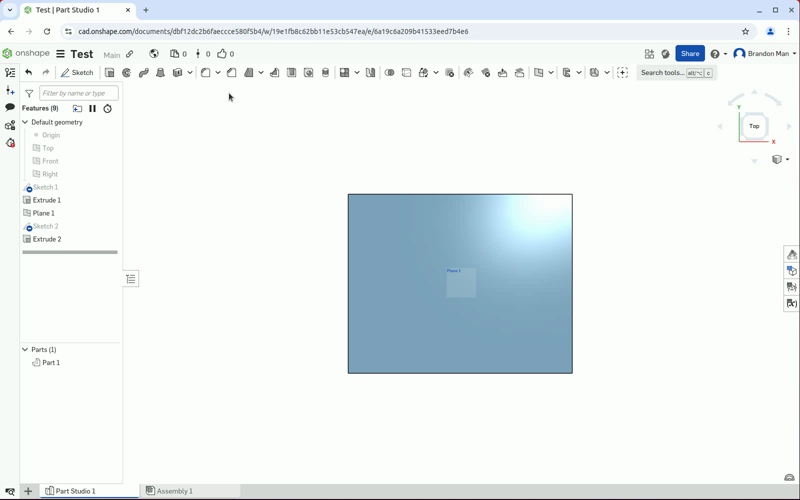
mouse_move(73, 352)
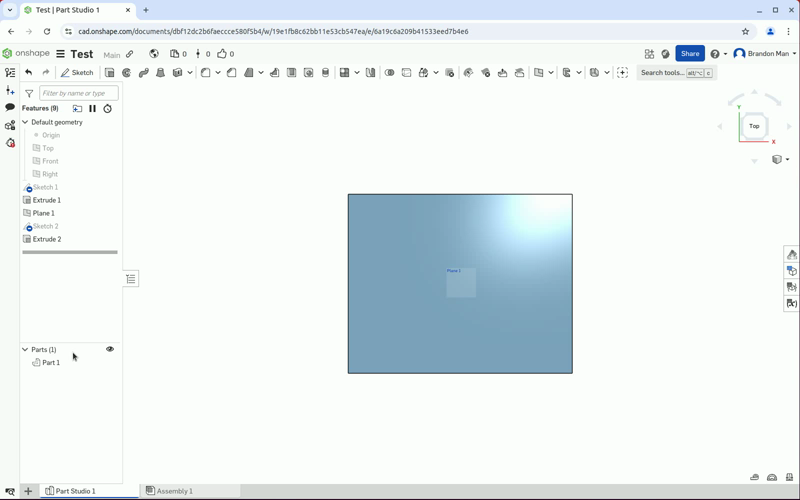
key(y)
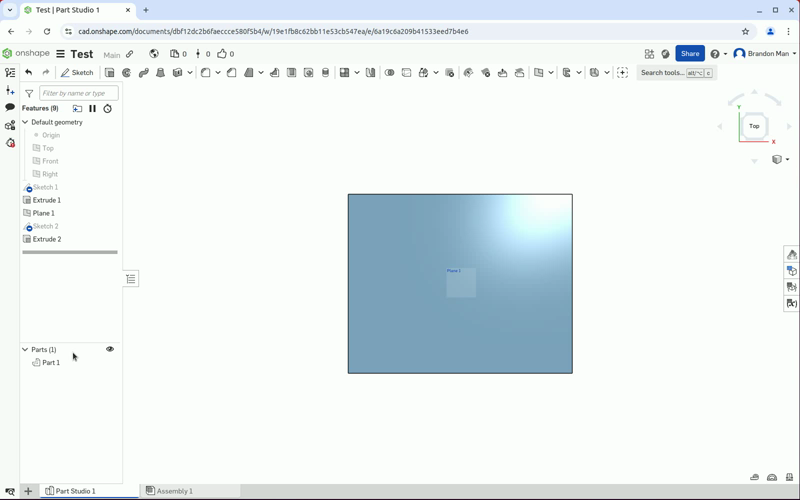
key(shift+p)
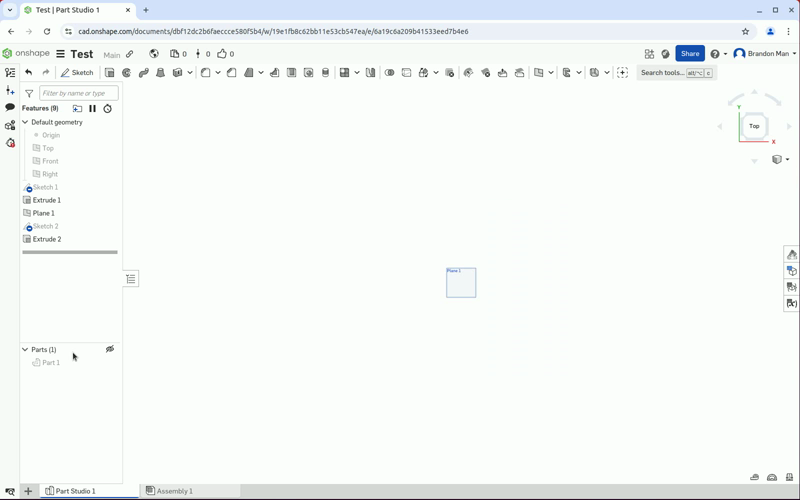
key(space)
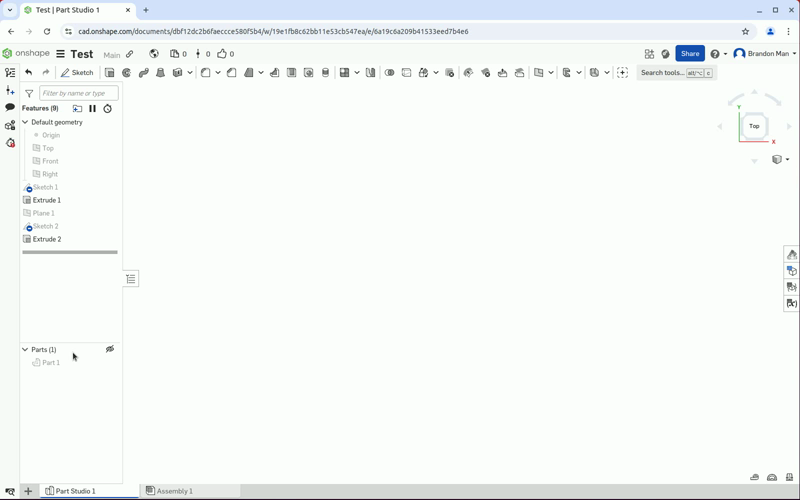
key_down(shift)
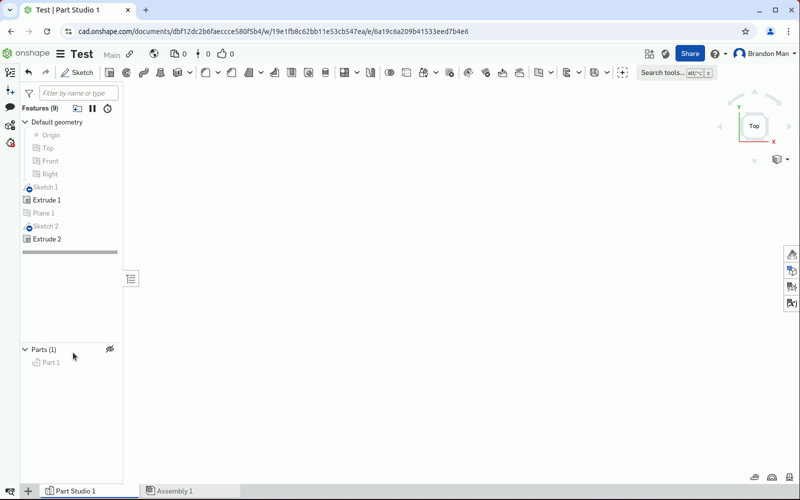
key(up)
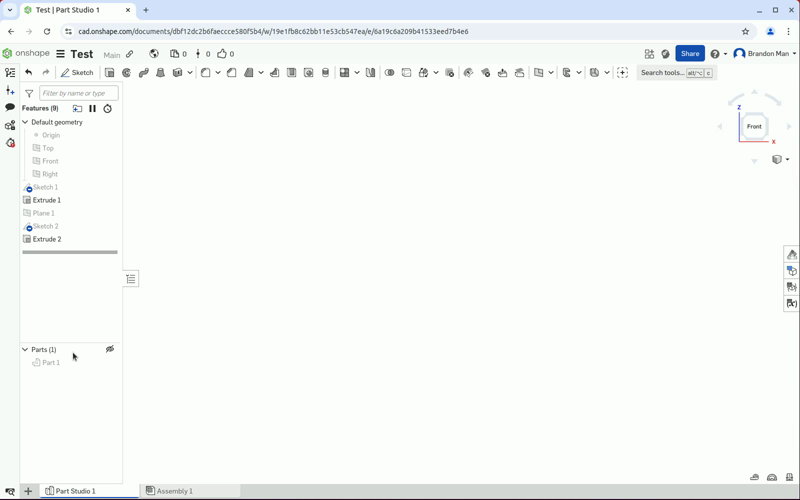
key_up(shift)
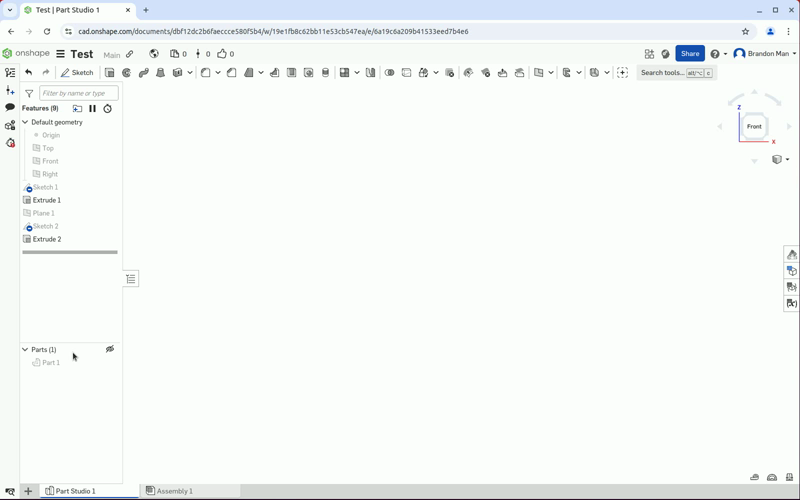
key(space)
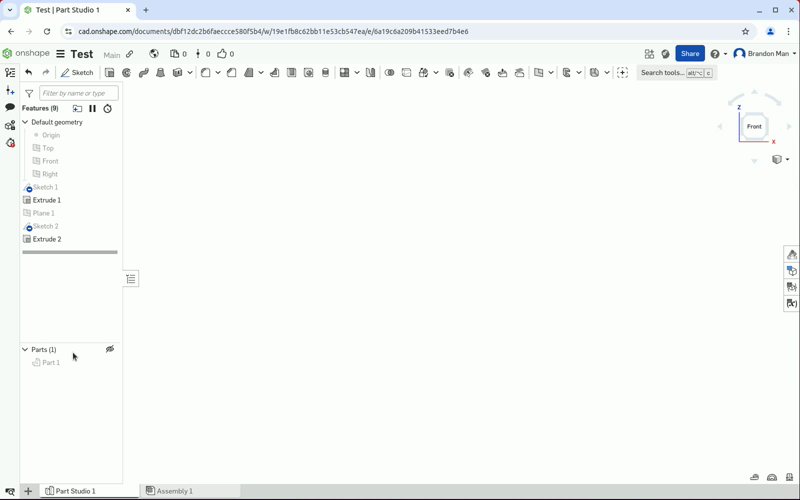
key_down(shift)
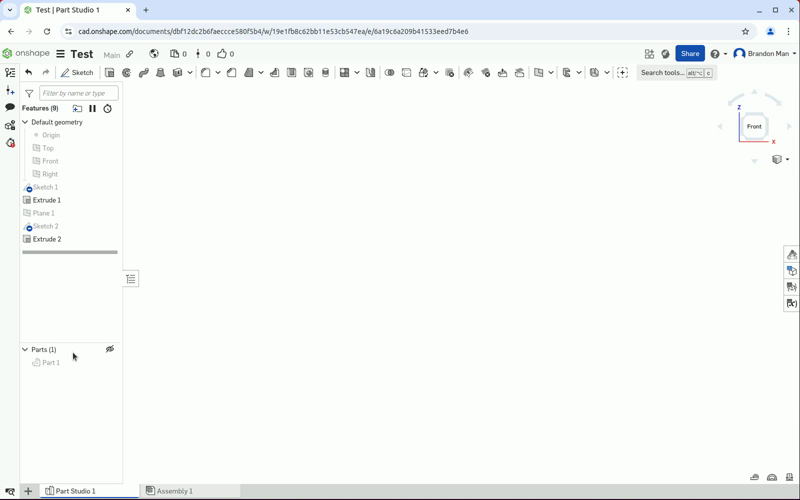
key(left)
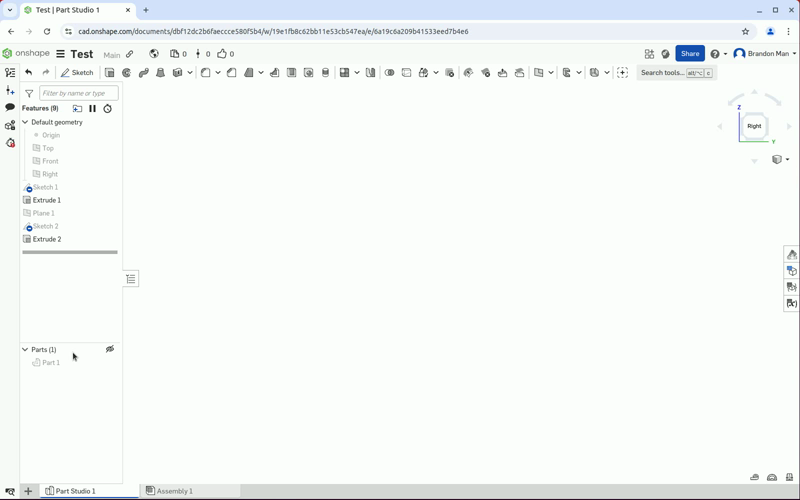
key_up(shift)
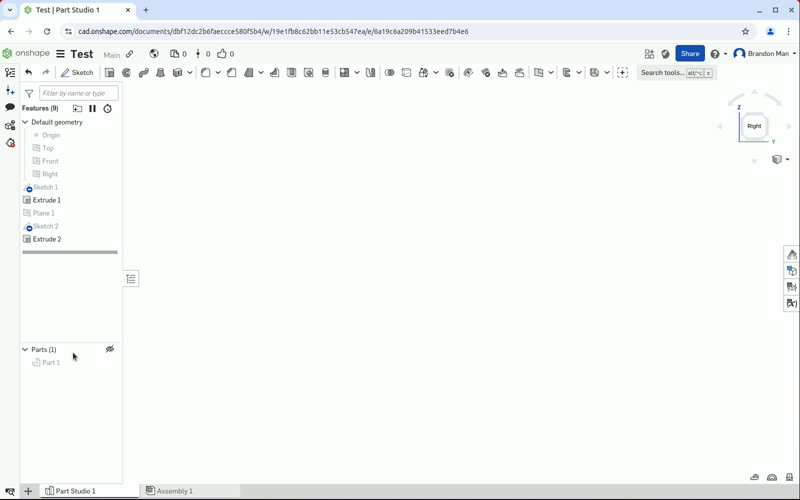
mouse_move(73, 352)
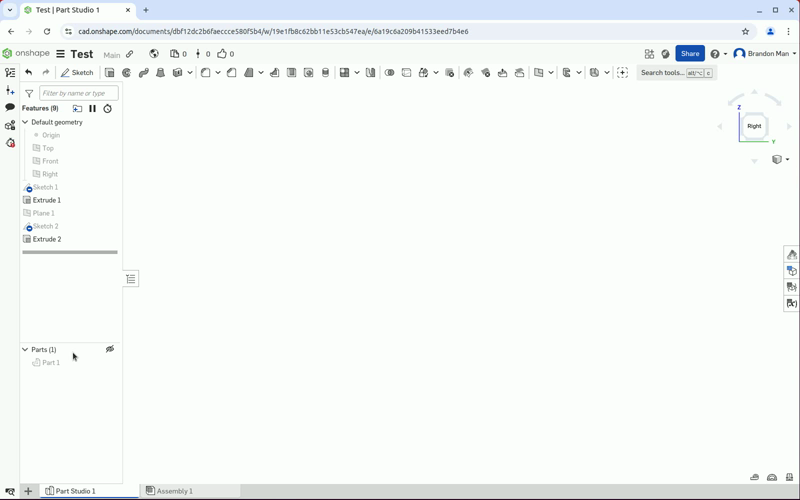
key(shift+y)
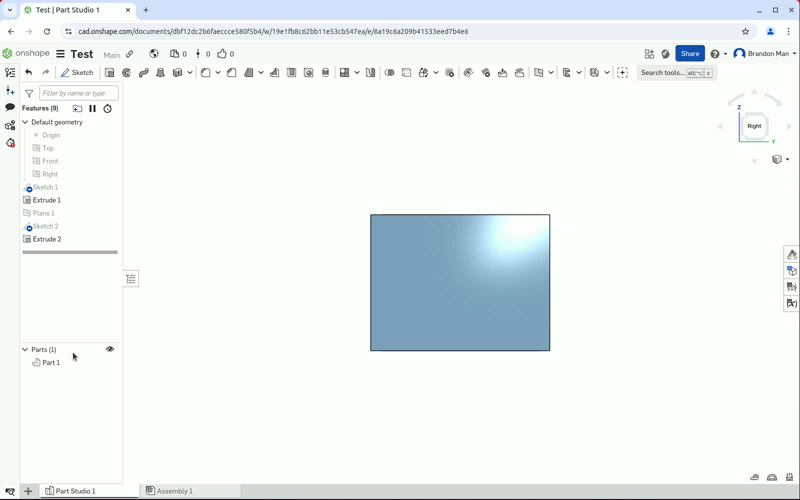
mouse_move(541, 75)
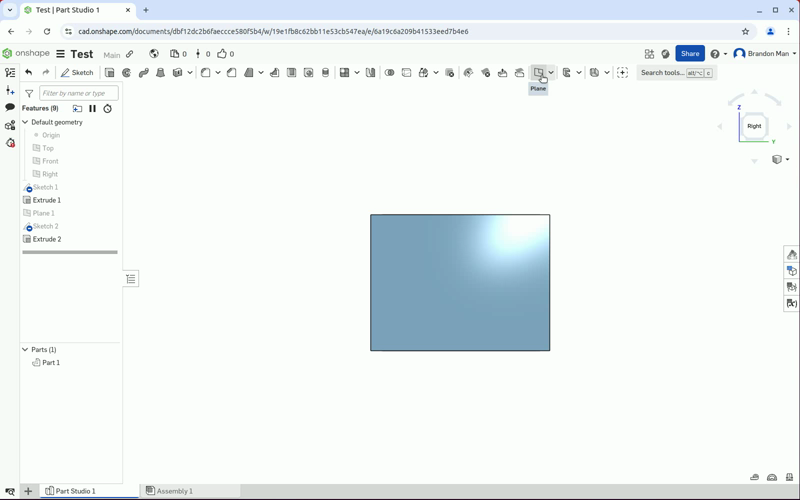
click(541, 75)
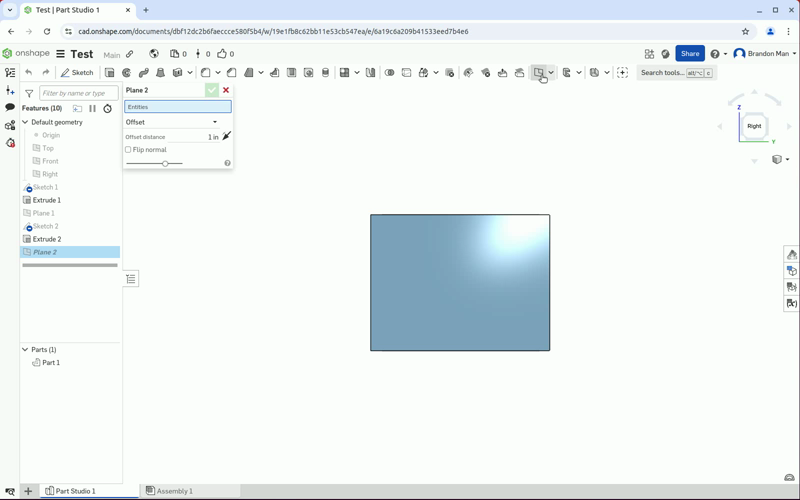
mouse_move(73, 176)
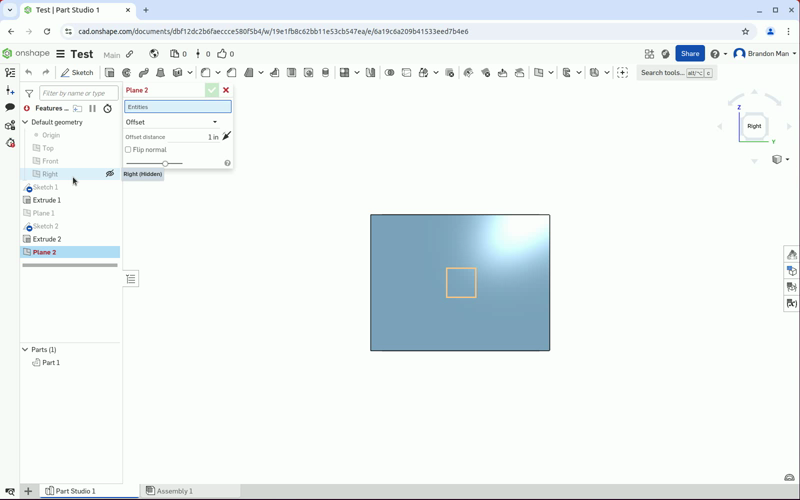
click(73, 176)
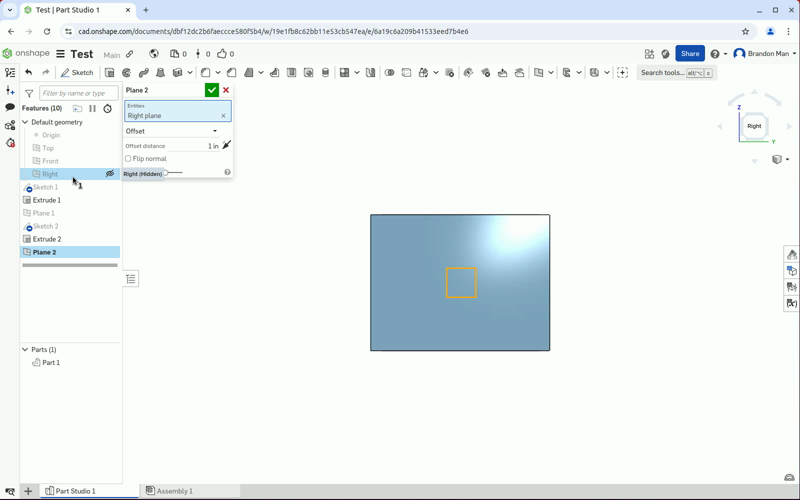
key(tab, 2)
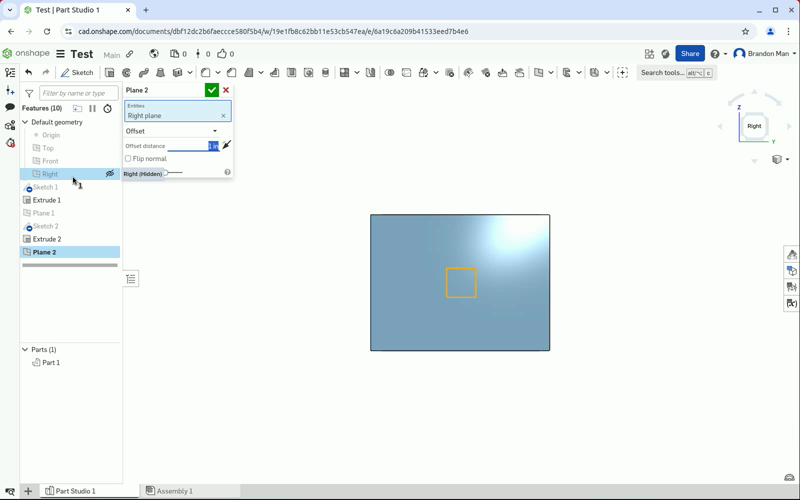
text(23.108)
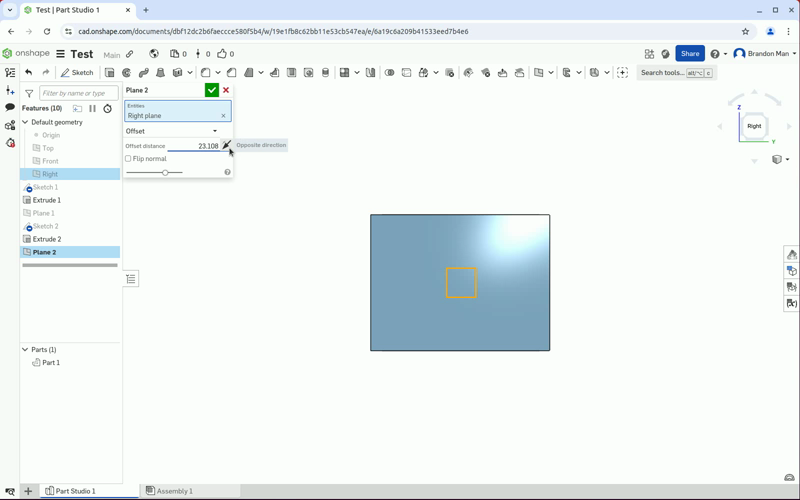
mouse_move(229, 147)
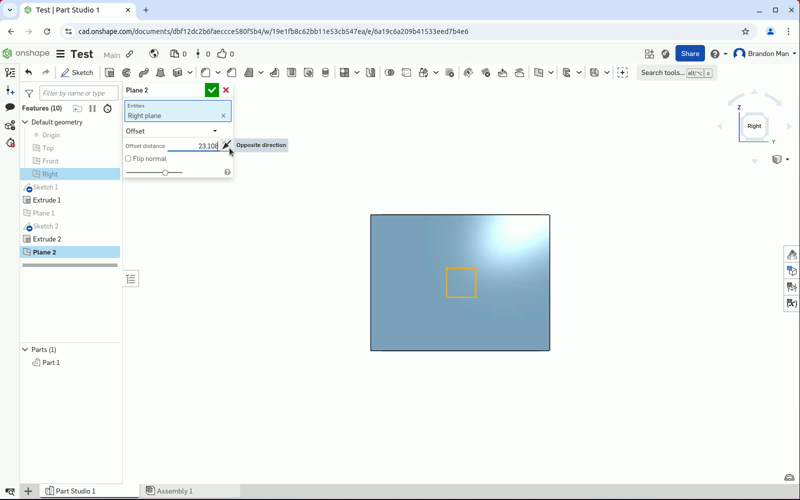
click(229, 147)
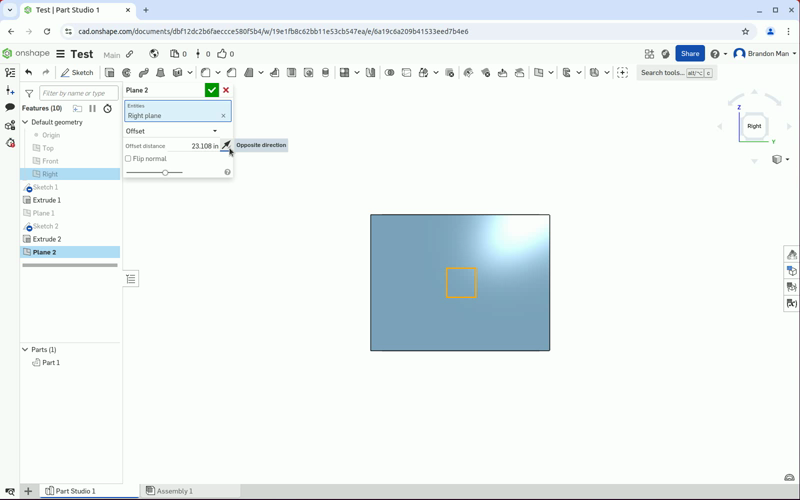
key(enter, 2)
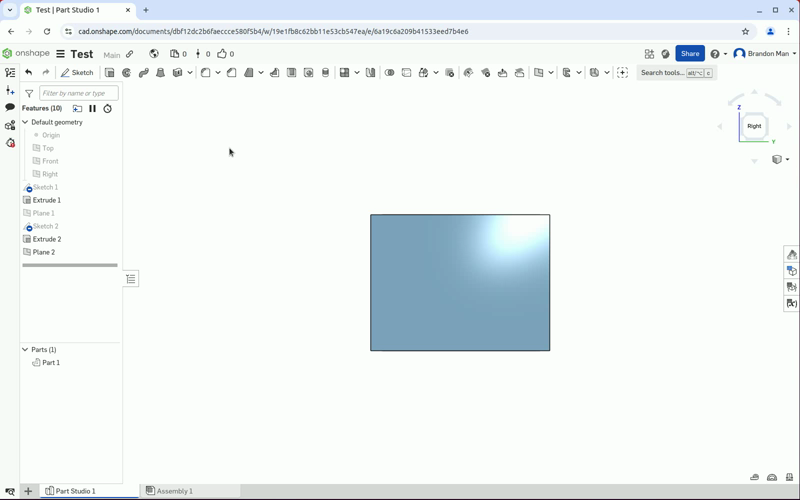
key(shift+s)
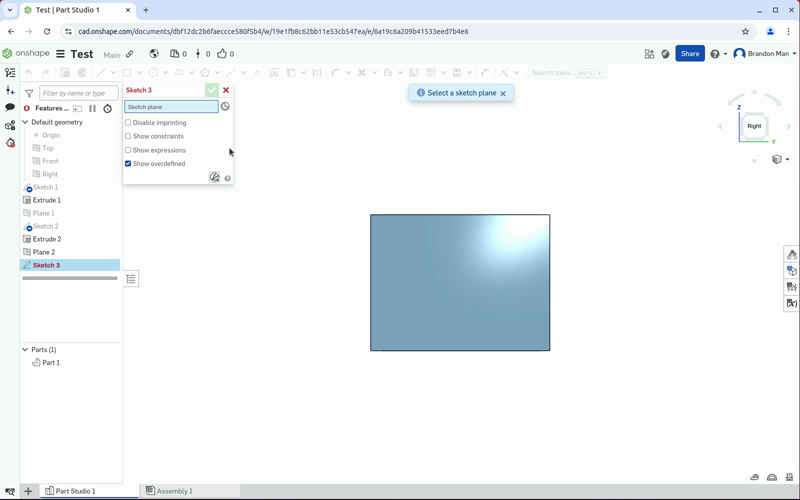
mouse_move(73, 254)
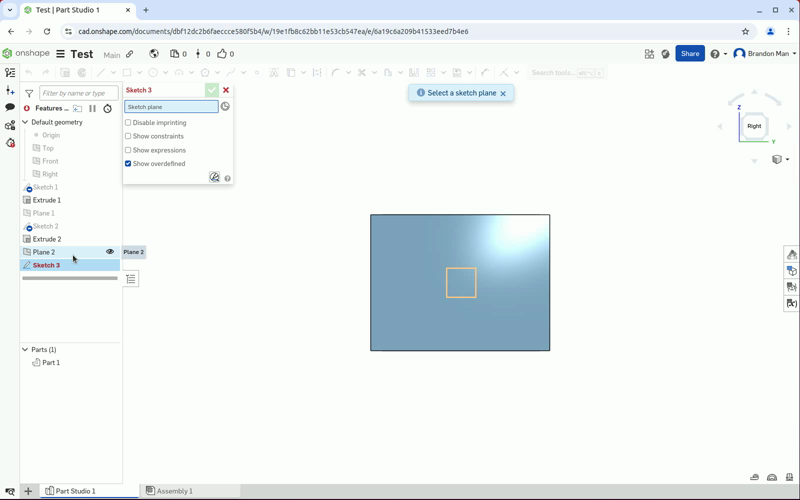
click(73, 254)
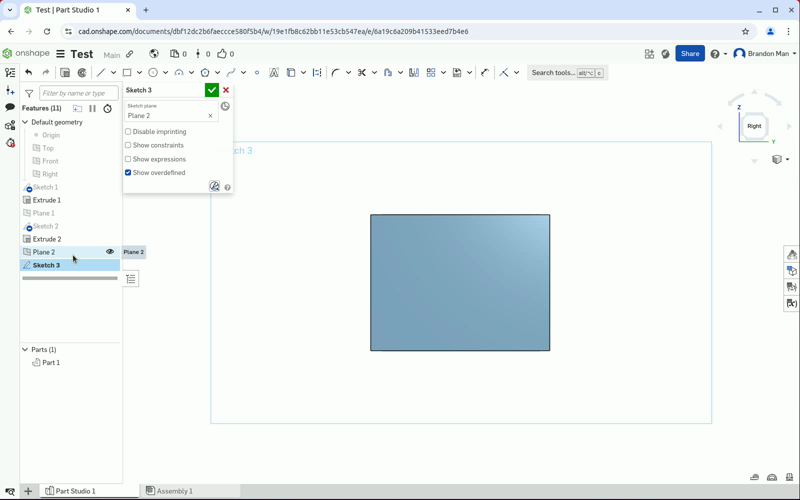
mouse_move(73, 352)
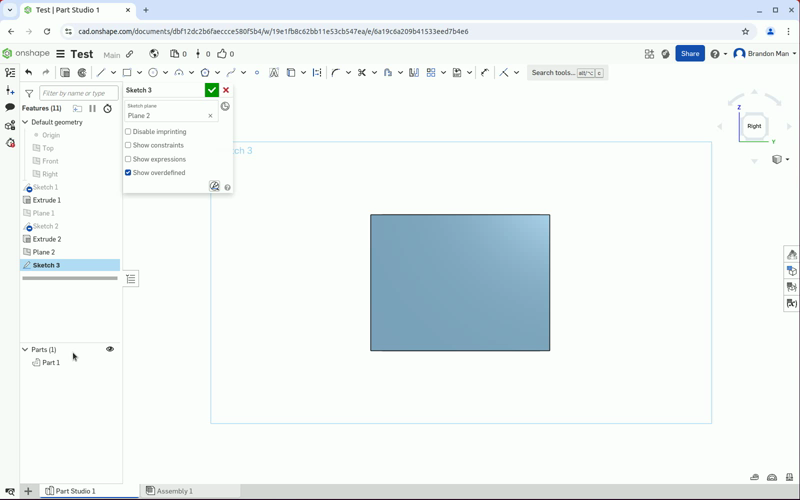
key(y)
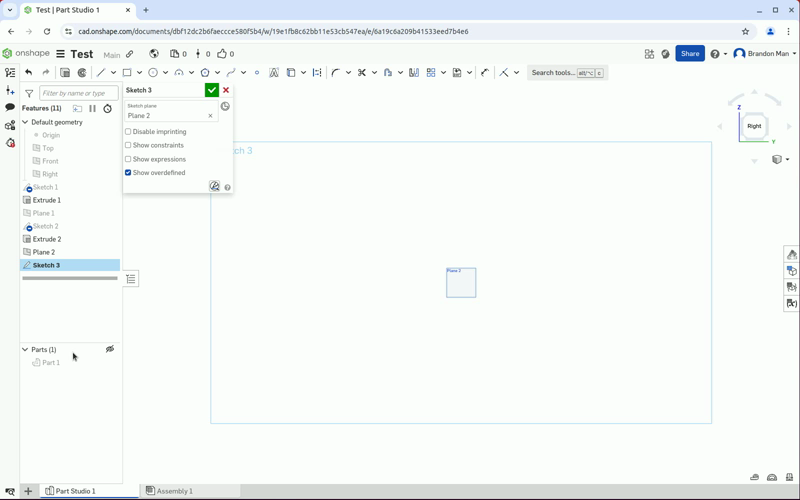
key(c)
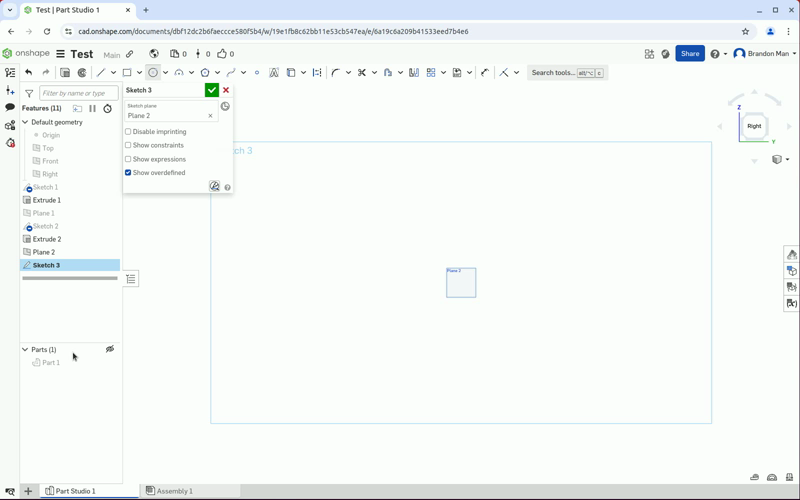
key_down(shift)
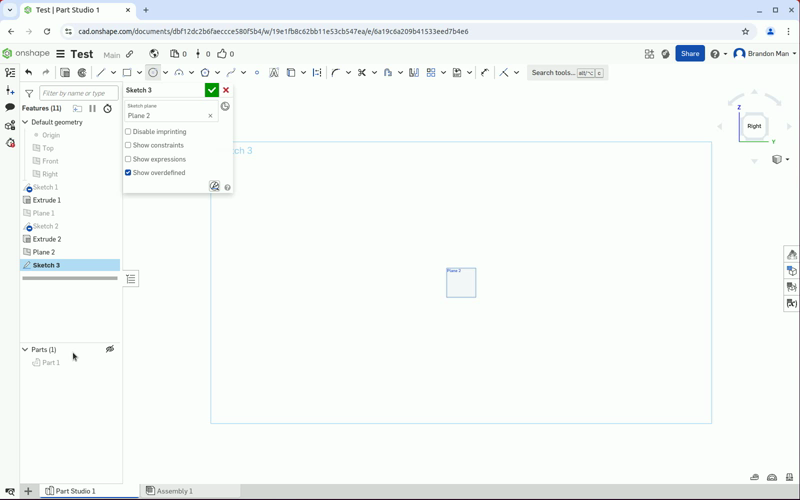
mouse_move(461, 282)
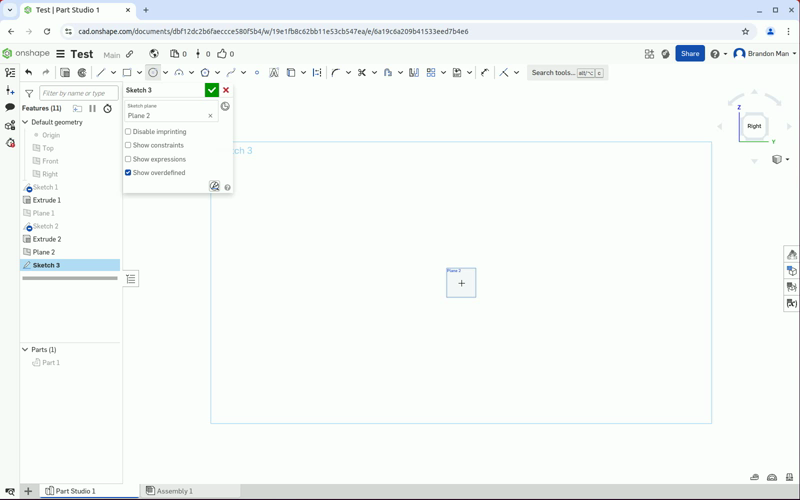
click(461, 282)
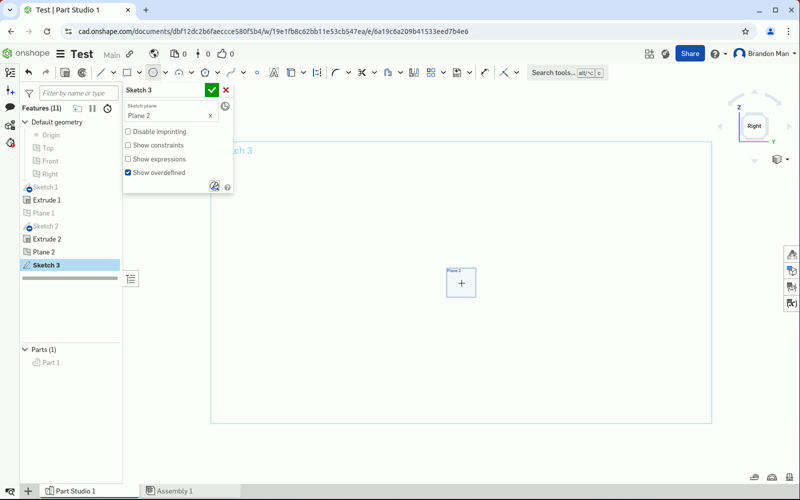
key_up(shift)
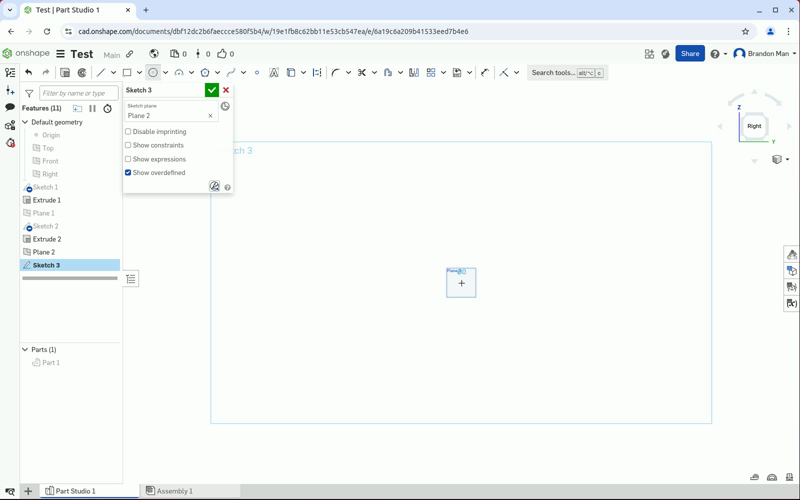
mouse_move(479, 282)
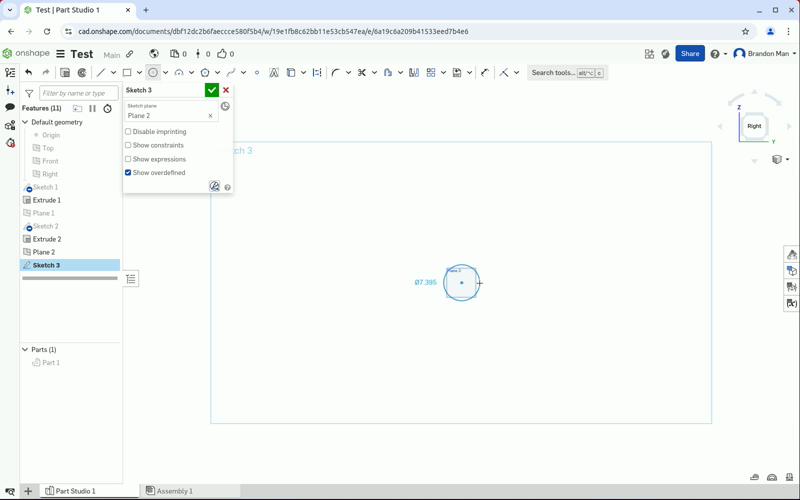
click(479, 282)
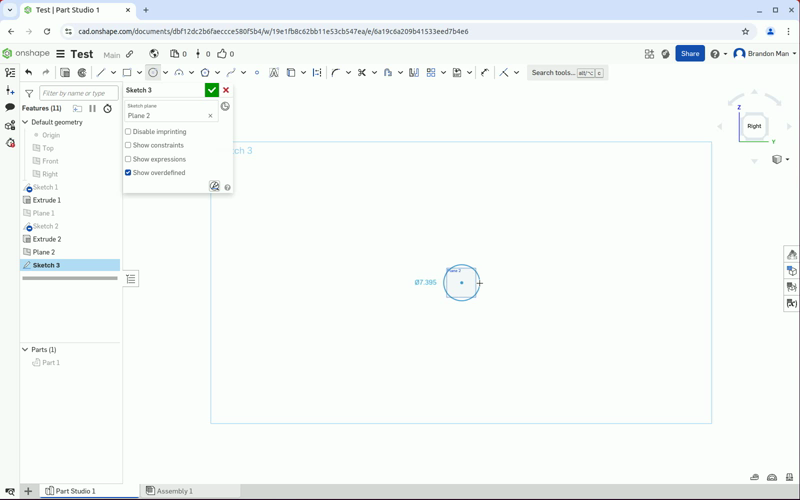
key(esc)
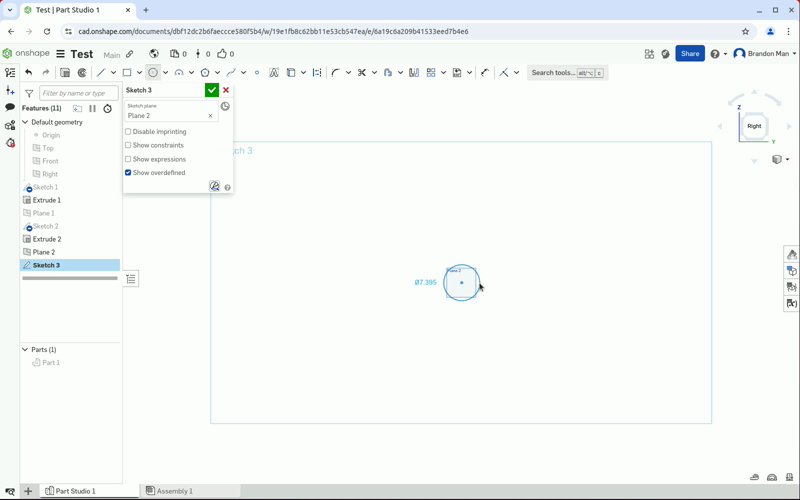
mouse_move(463, 281)
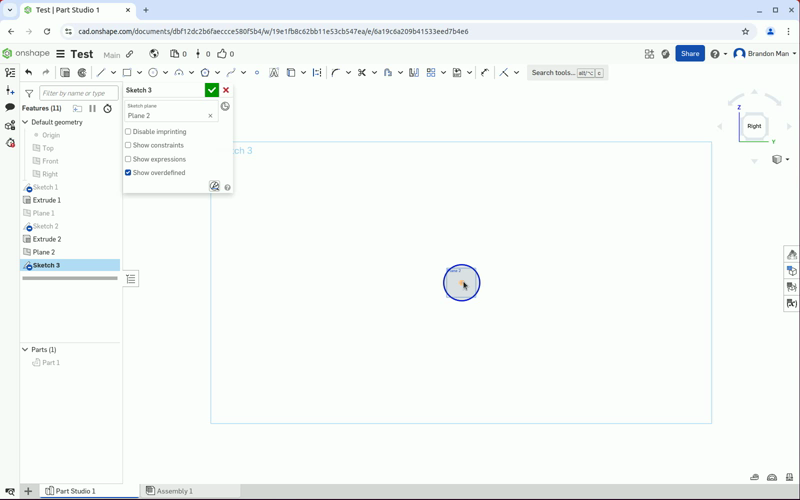
scroll(6)
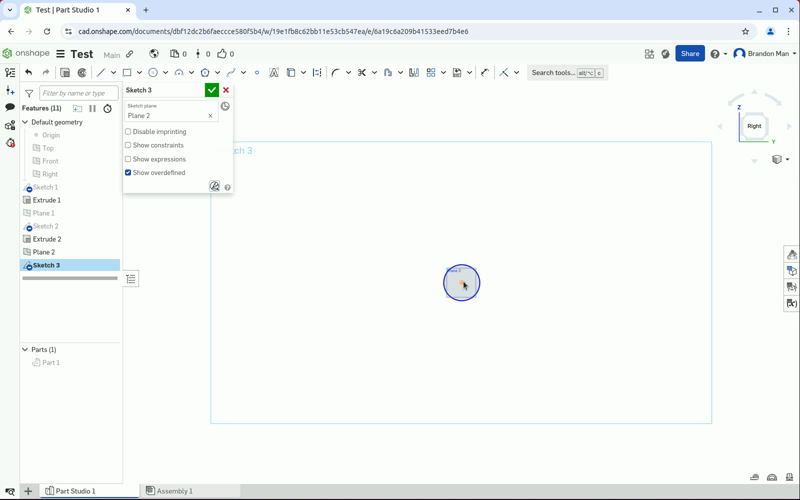
scroll(6)
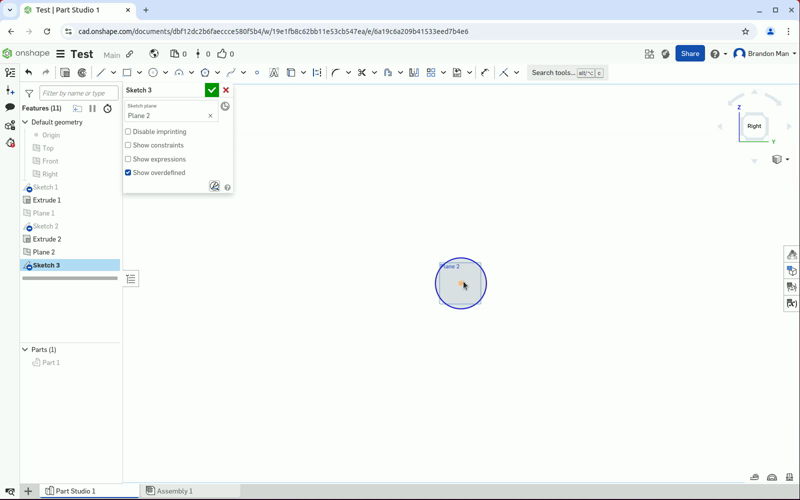
scroll(6)
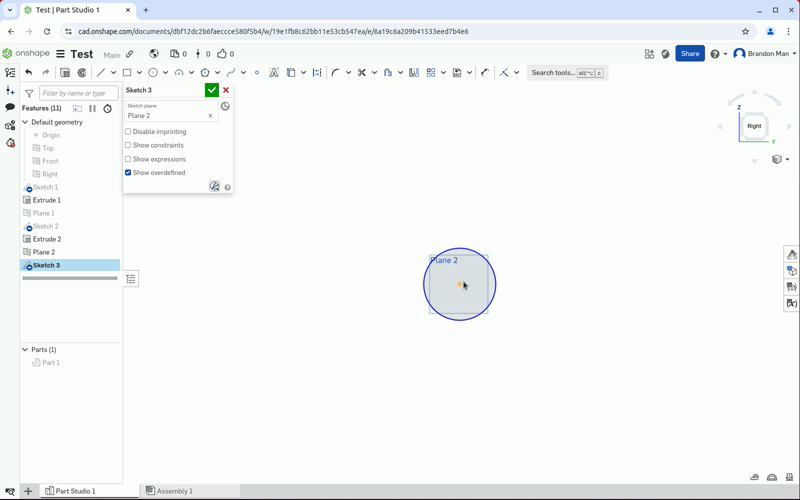
scroll(6)
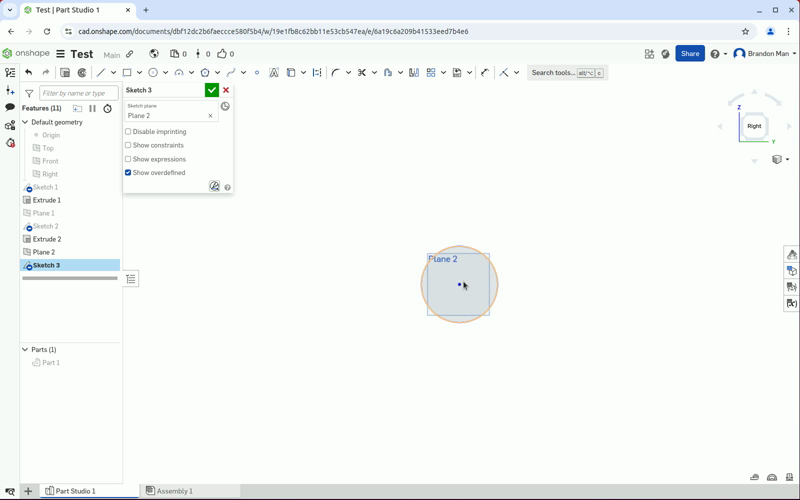
scroll(6)
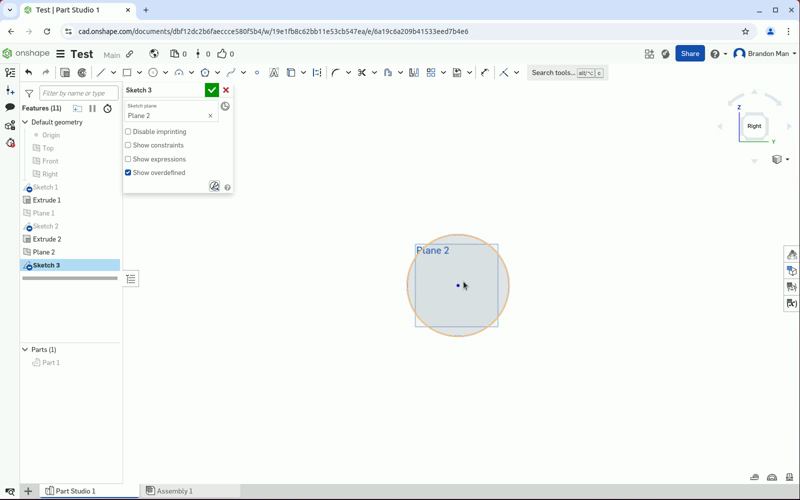
scroll(6)
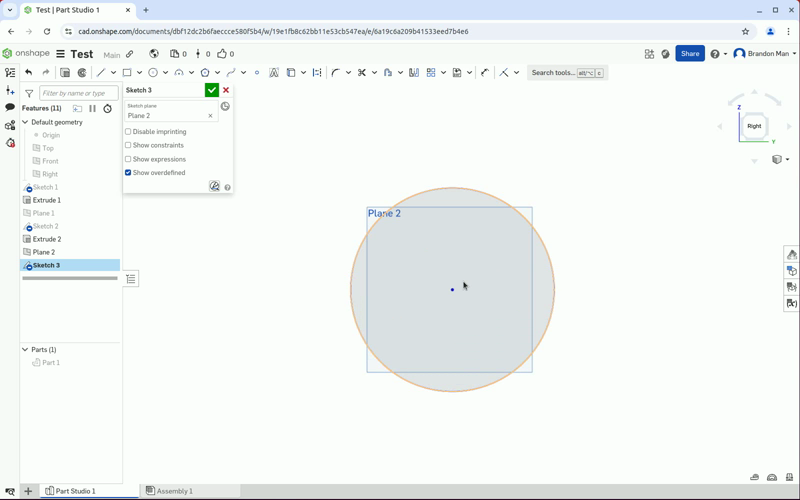
scroll(6)
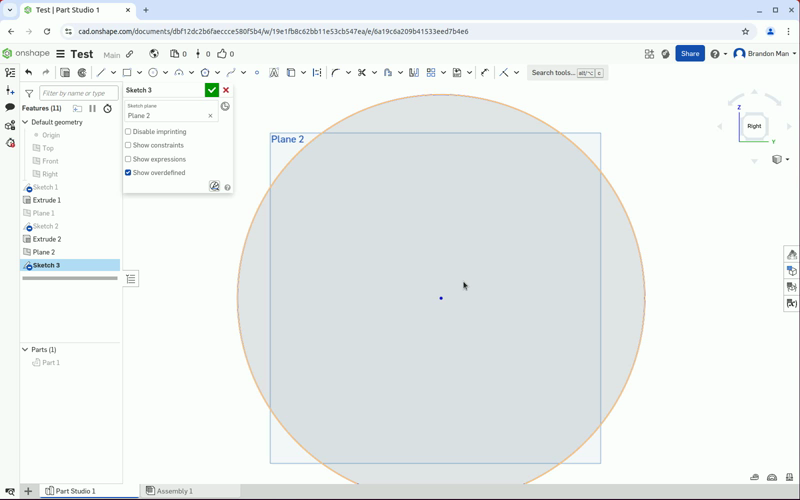
click(463, 281)
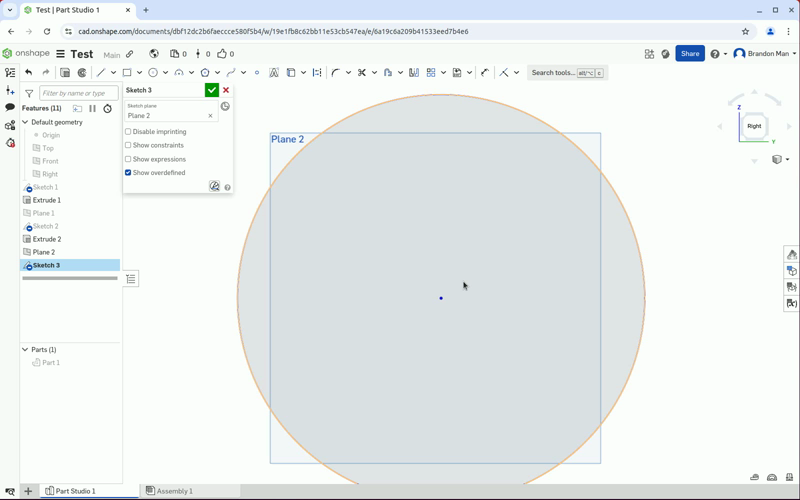
scroll(-6)
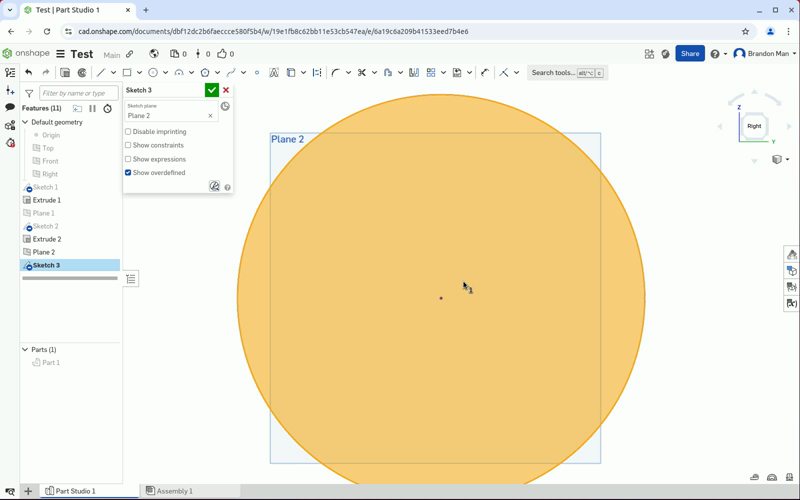
scroll(-6)
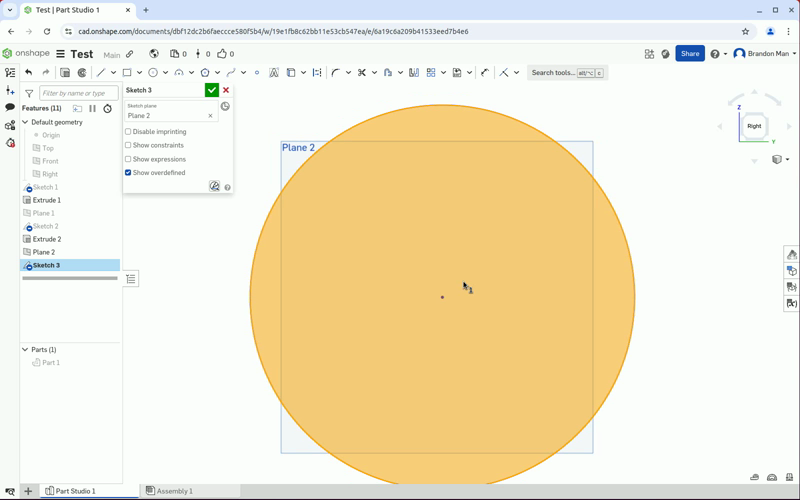
scroll(-6)
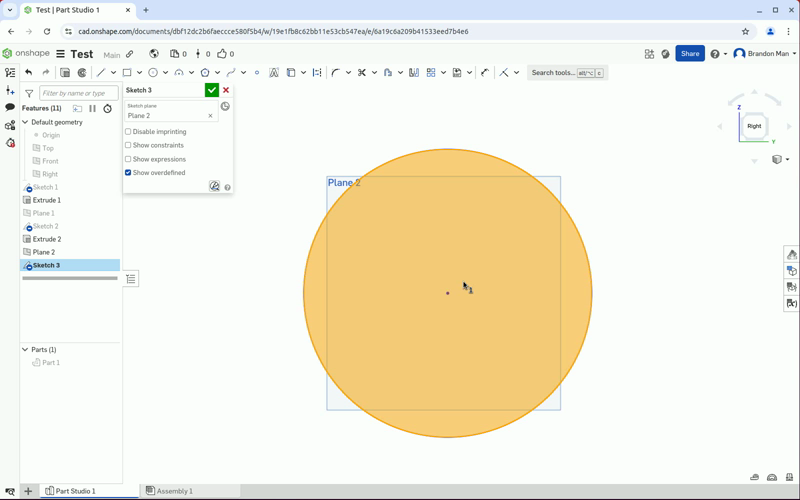
scroll(-6)
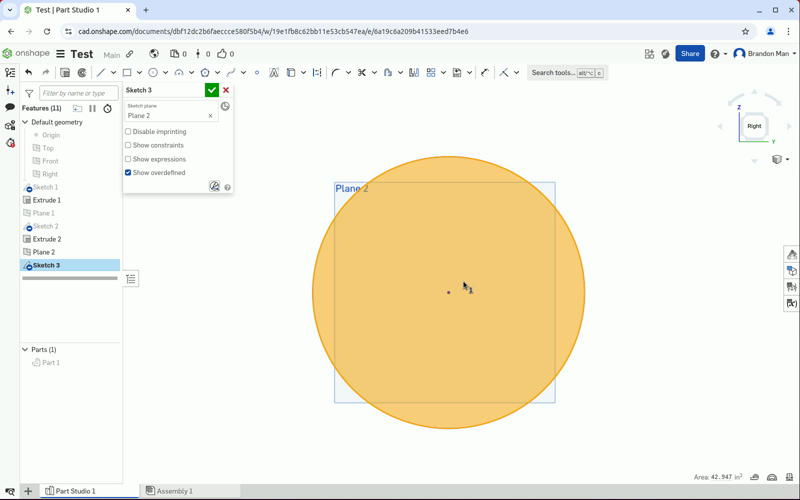
scroll(-6)
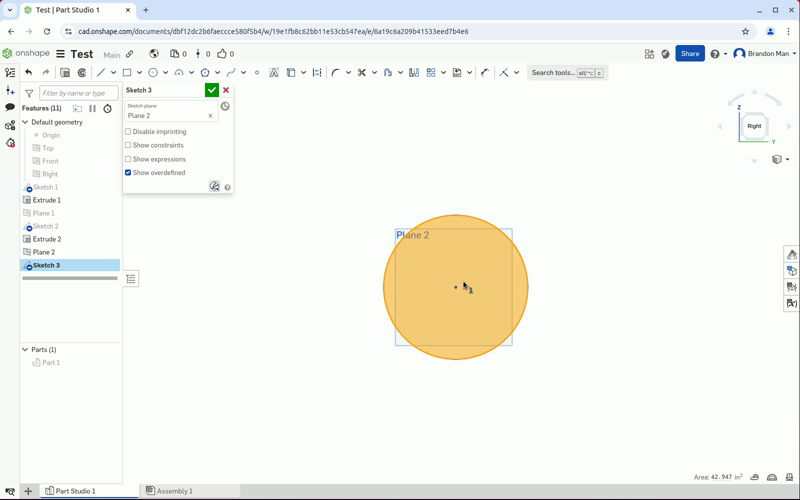
scroll(-6)
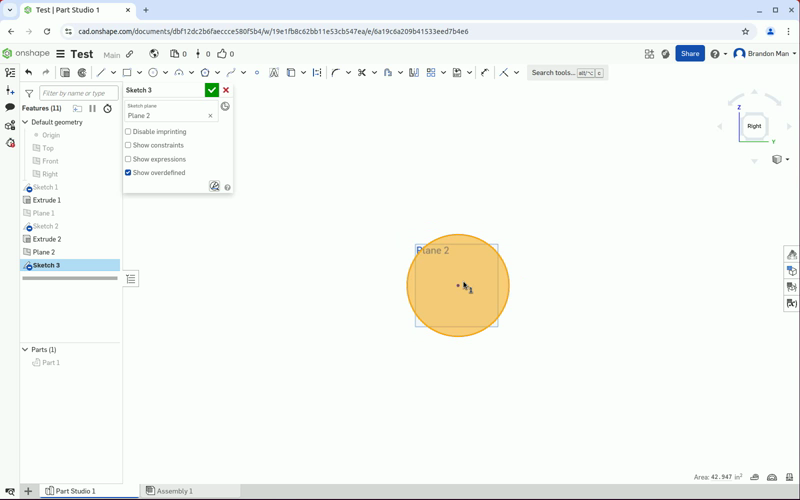
scroll(-6)
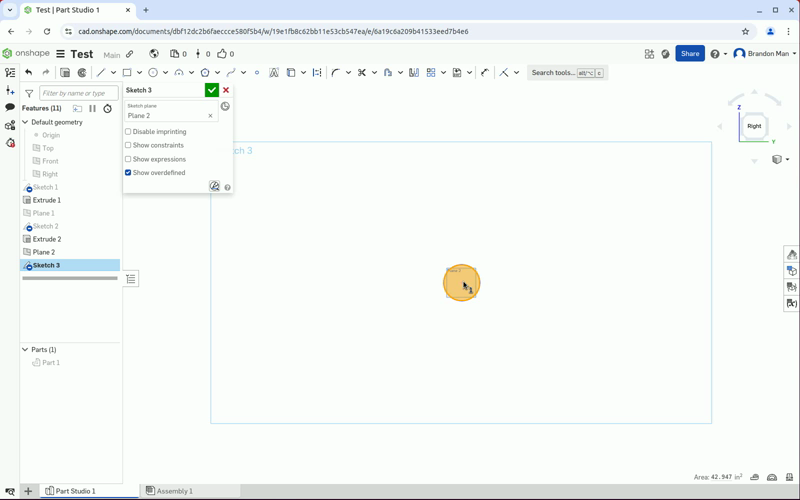
mouse_move(73, 352)
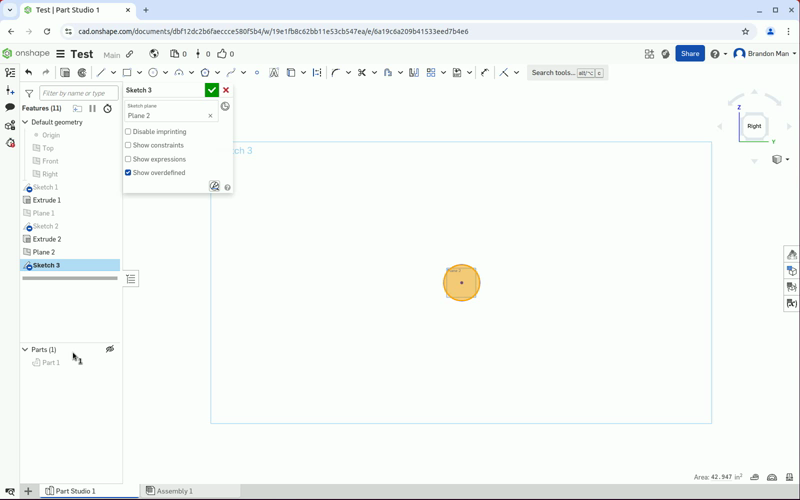
key(shift+y)
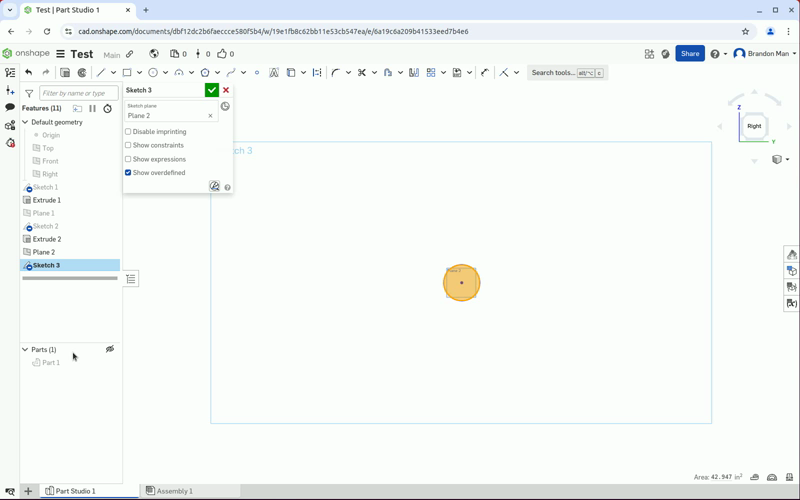
key(shift+e)
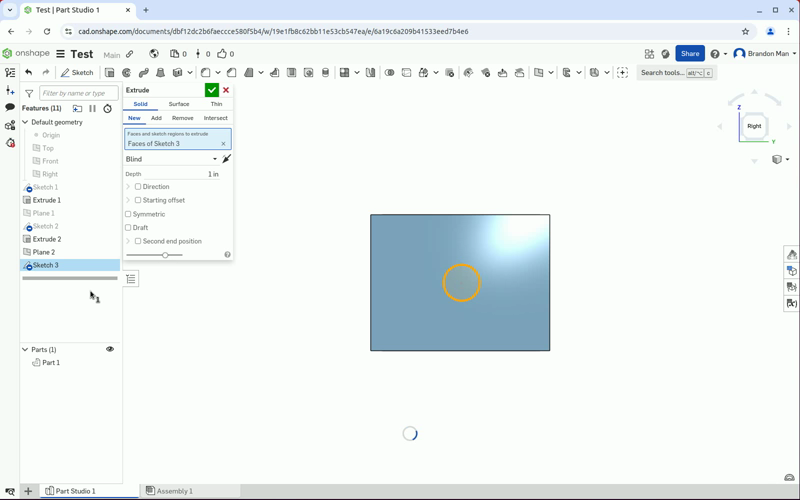
mouse_move(143, 106)
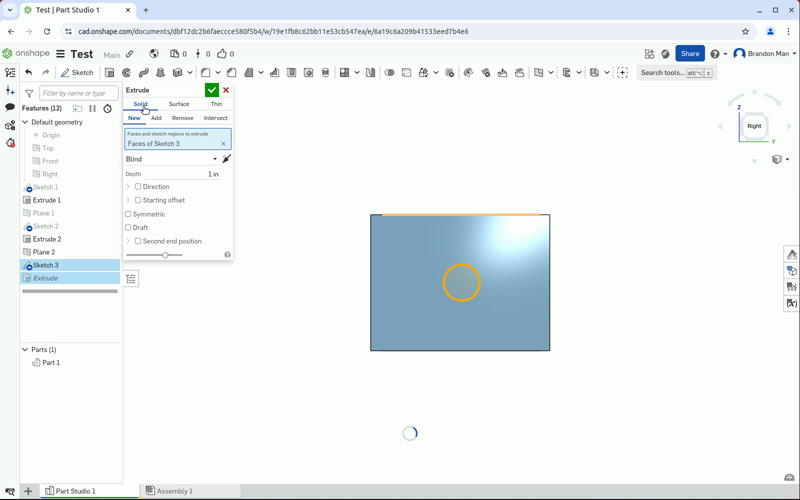
click(143, 106)
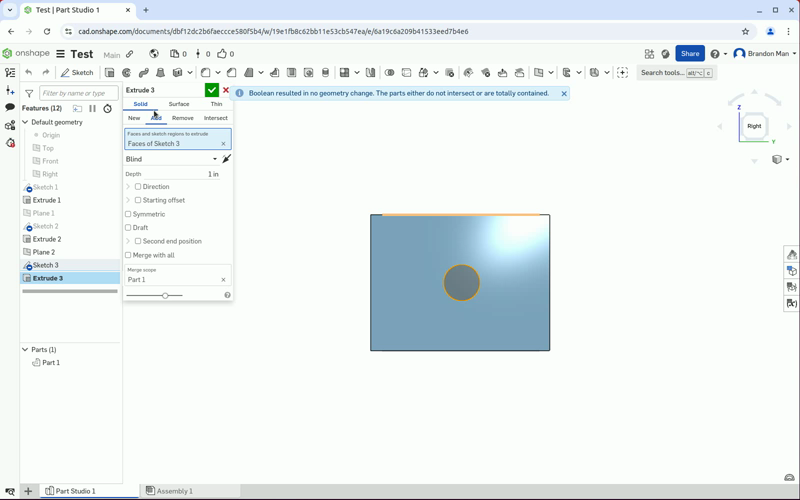
mouse_move(186, 120)
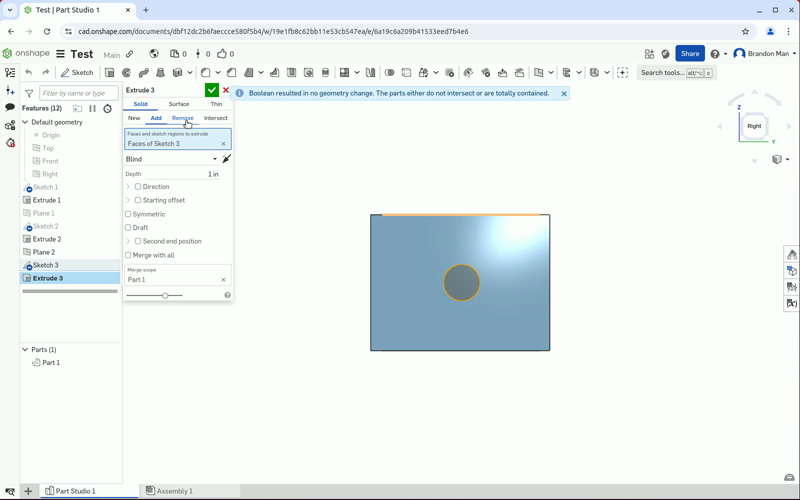
click(186, 120)
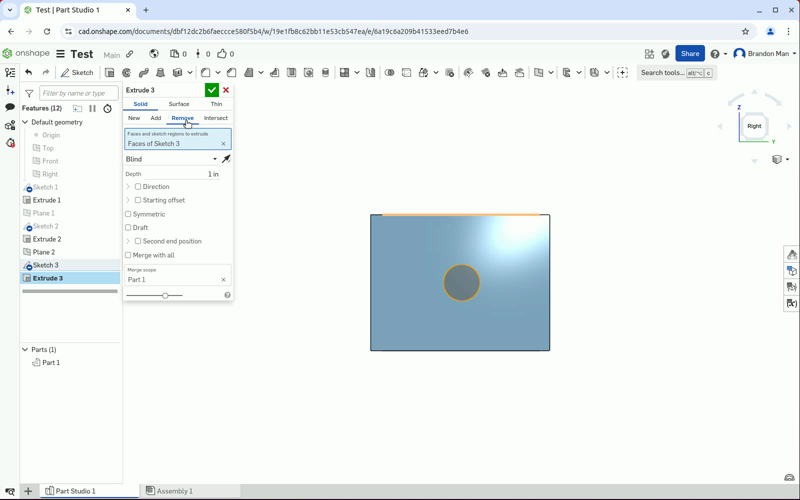
key(tab, 4)
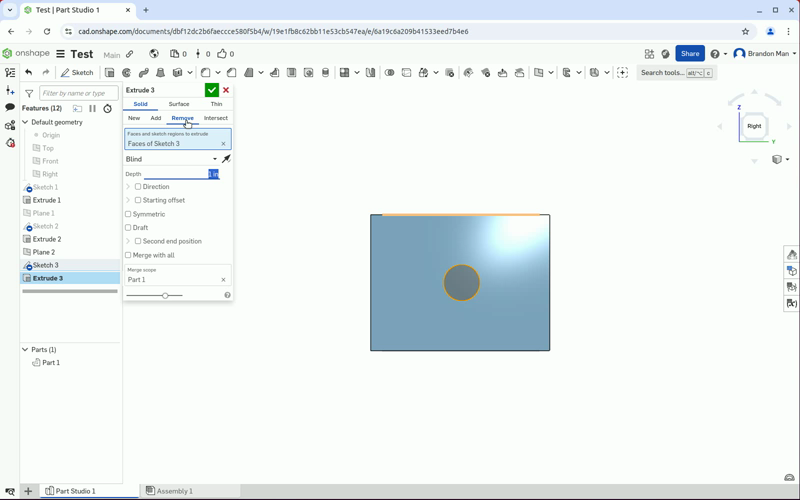
text(5.777)
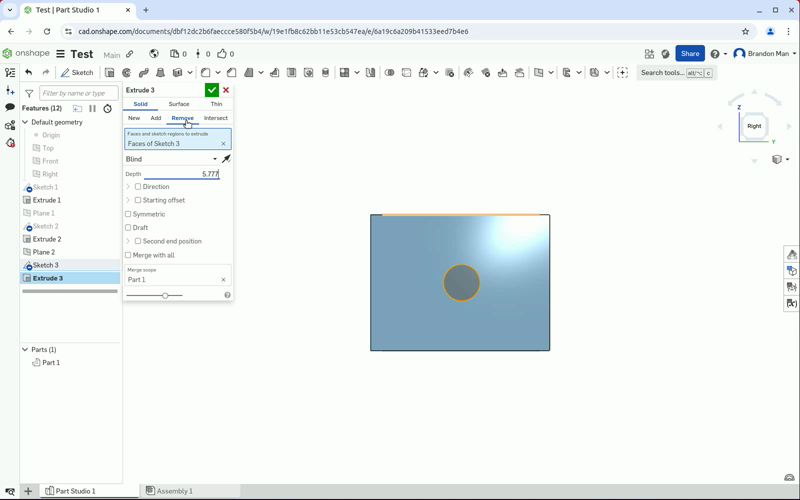
key(tab, 6)
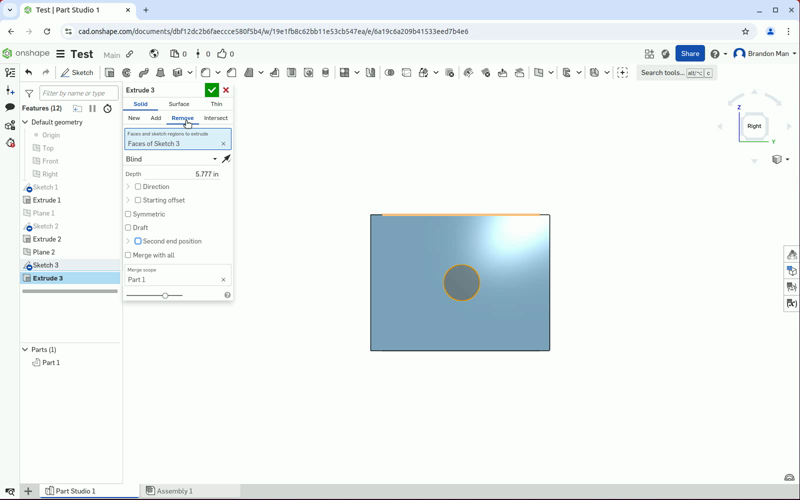
key(space)
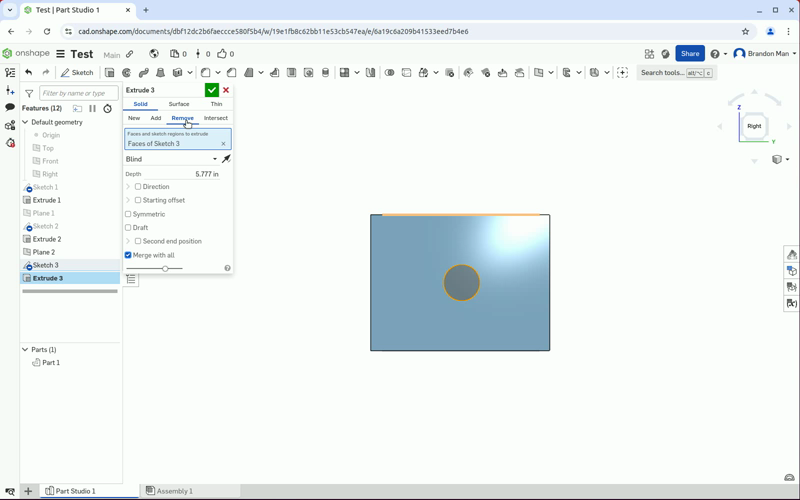
key(enter)
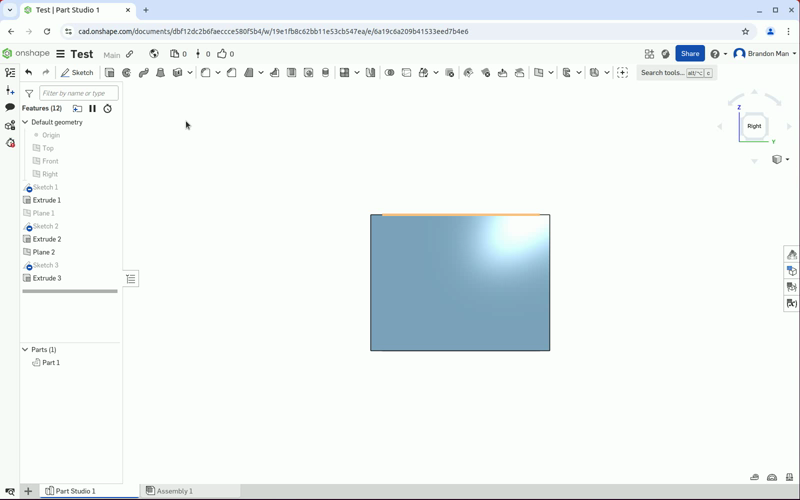
key(shift+h)
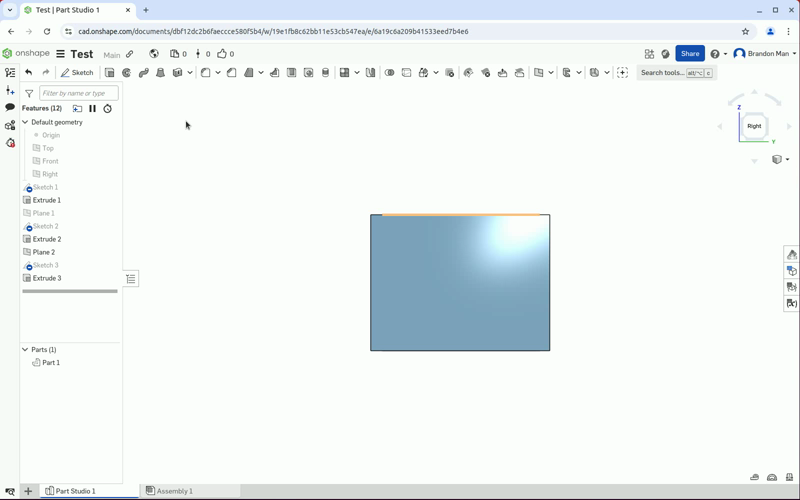
key(shift+h)
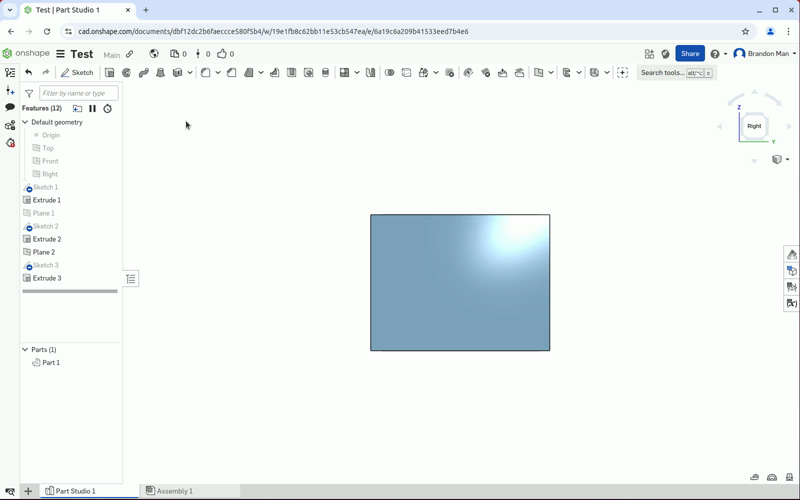
mouse_move(73, 189)
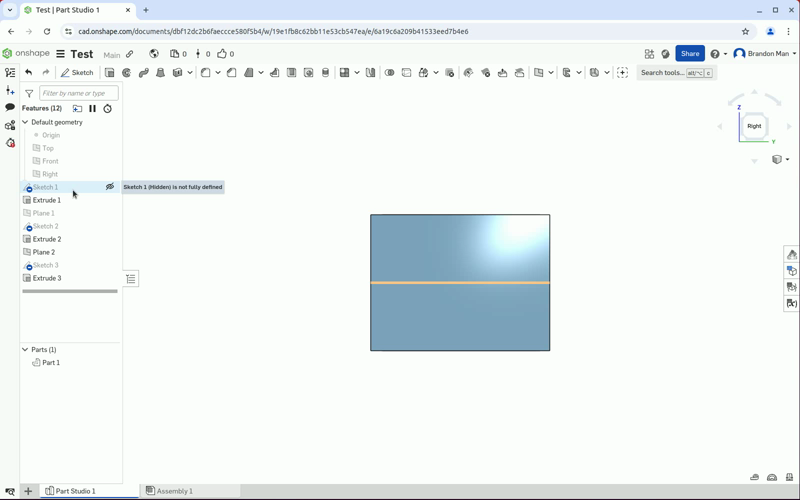
click(73, 189)
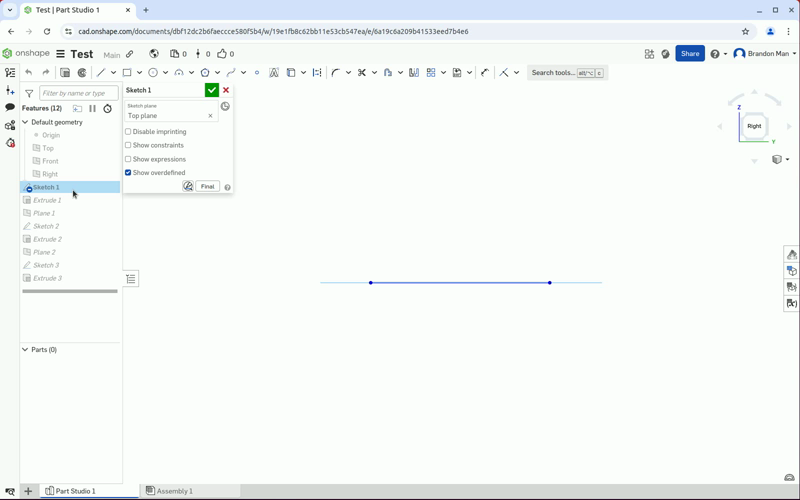
mouse_move(229, 92)
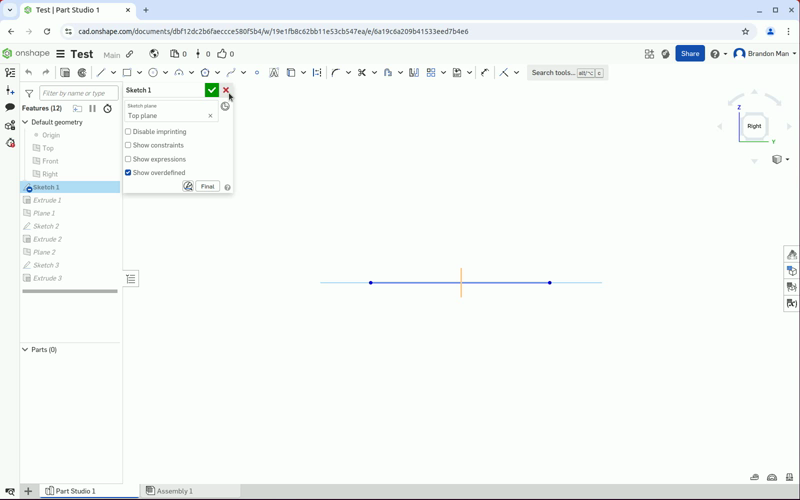
click(229, 92)
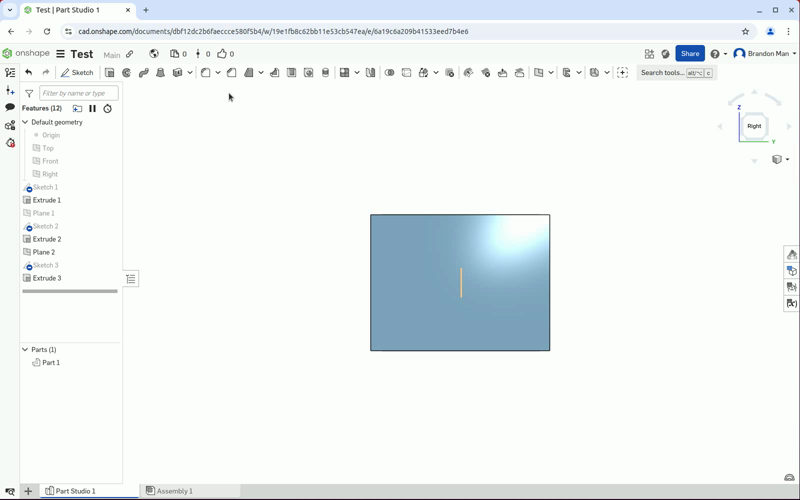
mouse_move(541, 75)
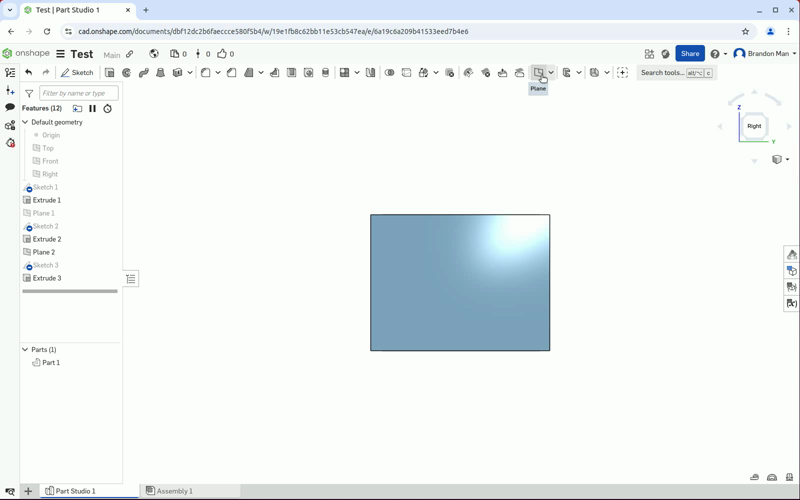
click(541, 75)
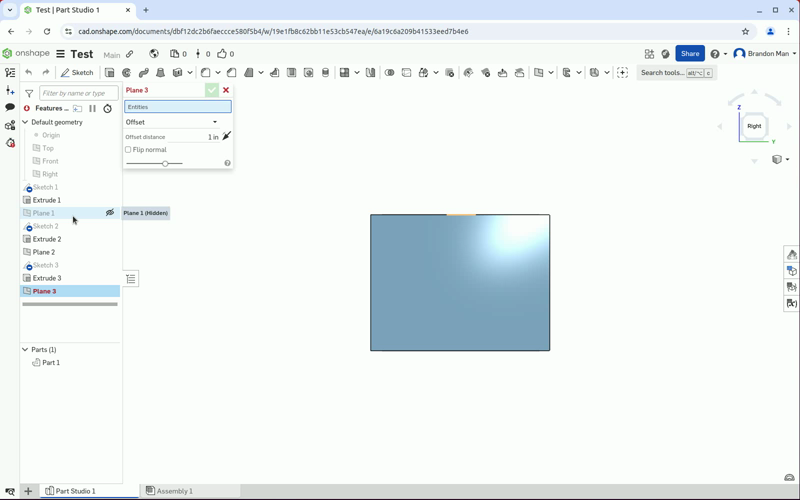
scroll(3)
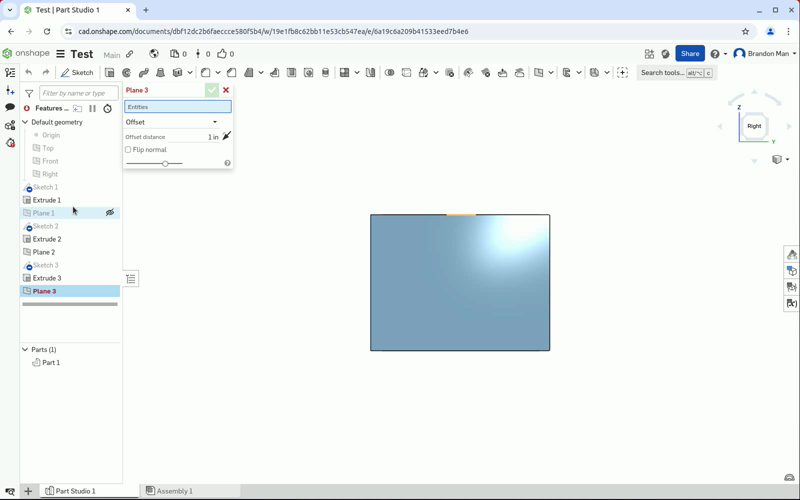
mouse_move(73, 176)
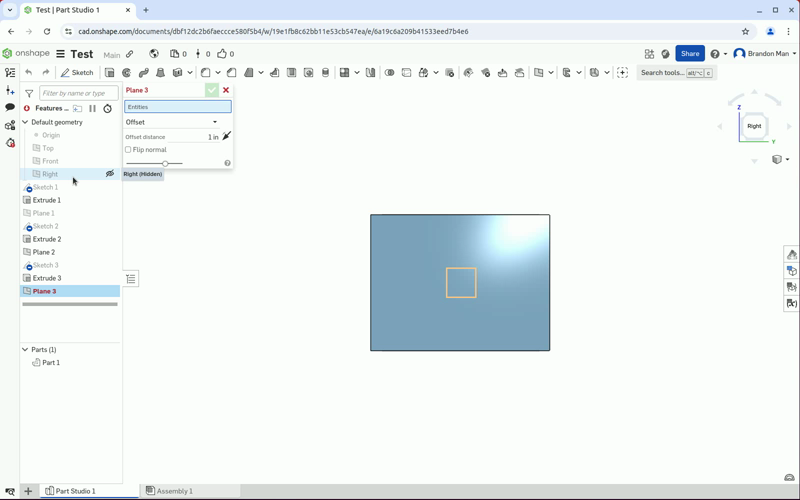
click(73, 176)
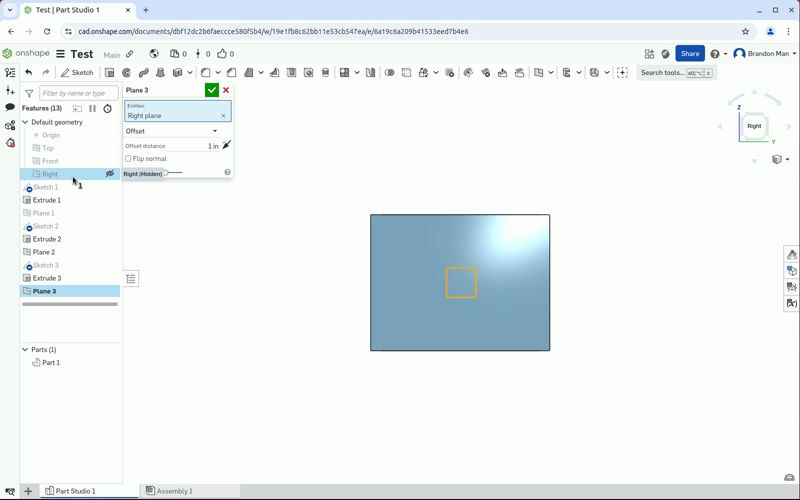
key(tab, 2)
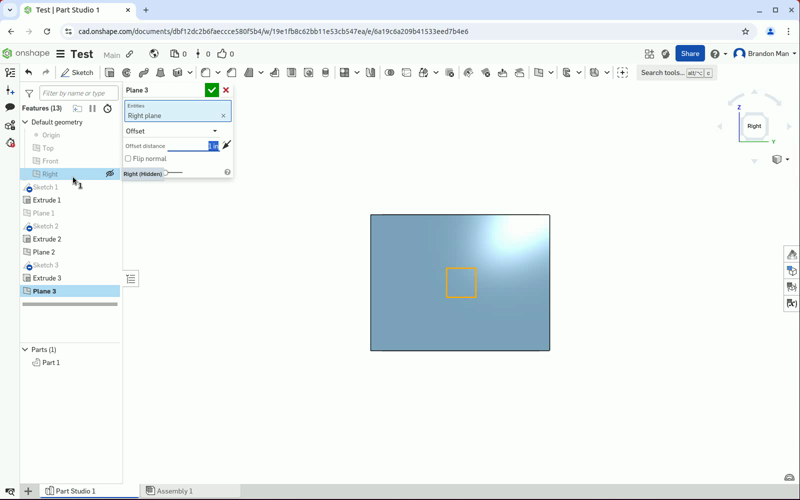
text(23.108)
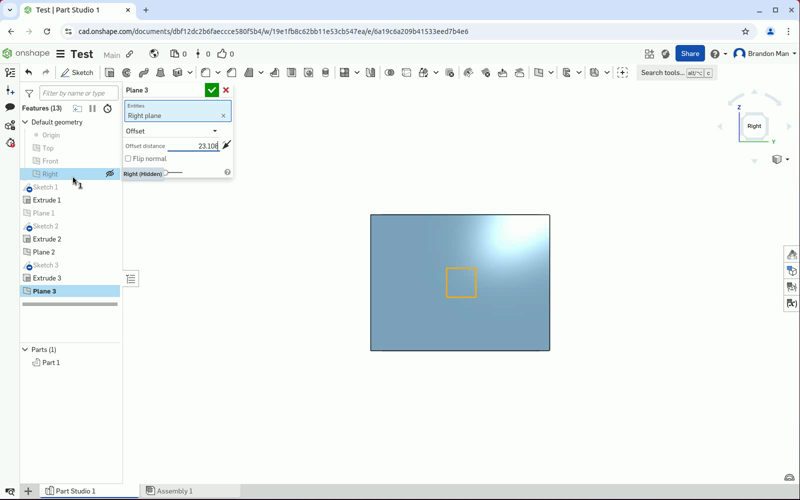
key(enter, 2)
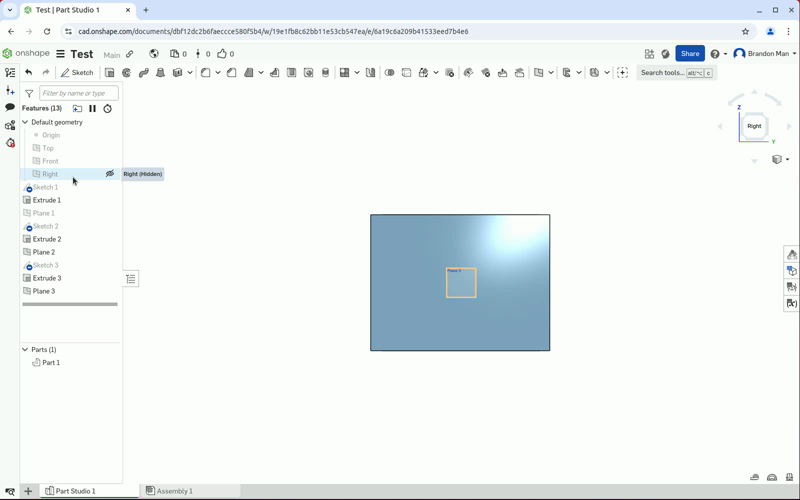
key(shift+s)
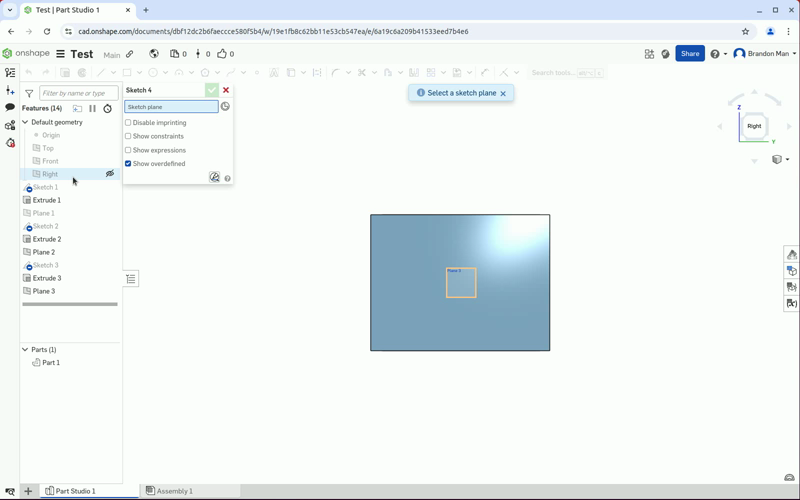
mouse_move(73, 293)
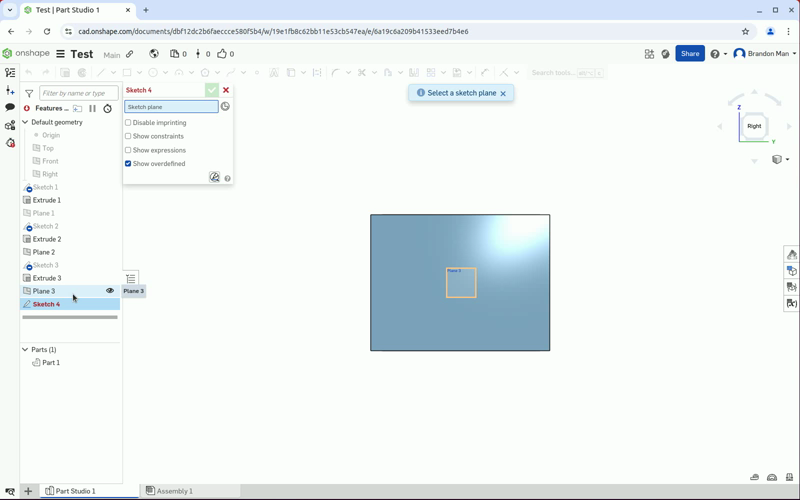
click(73, 293)
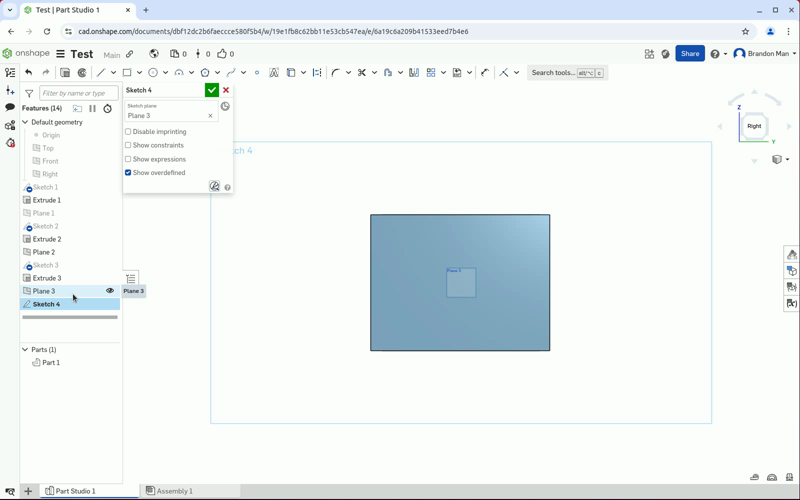
mouse_move(73, 352)
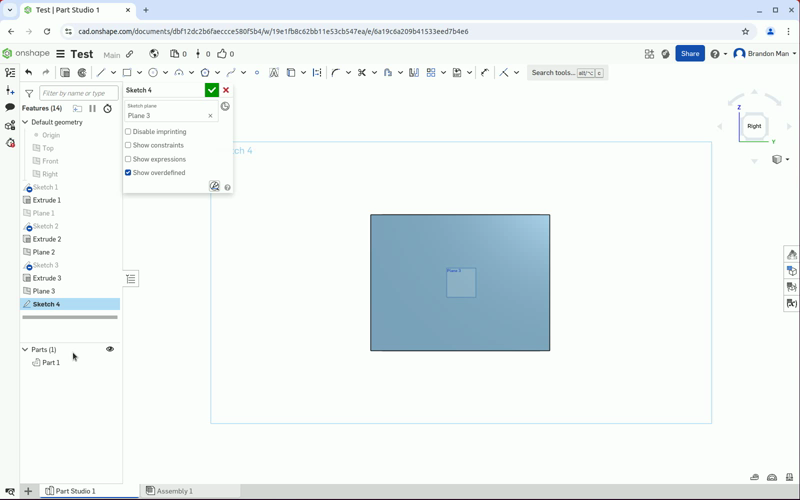
key(y)
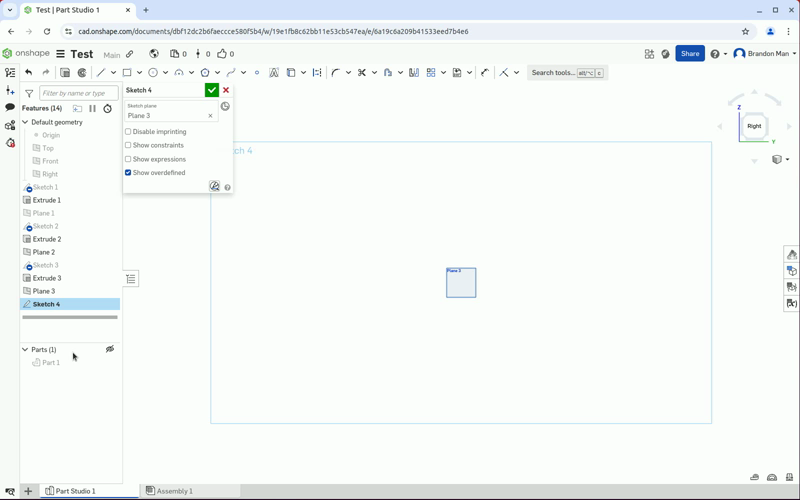
key(c)
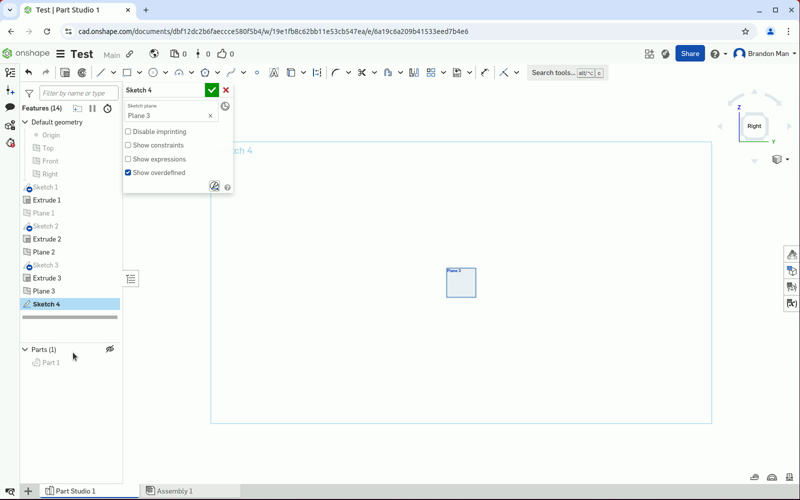
key_down(shift)
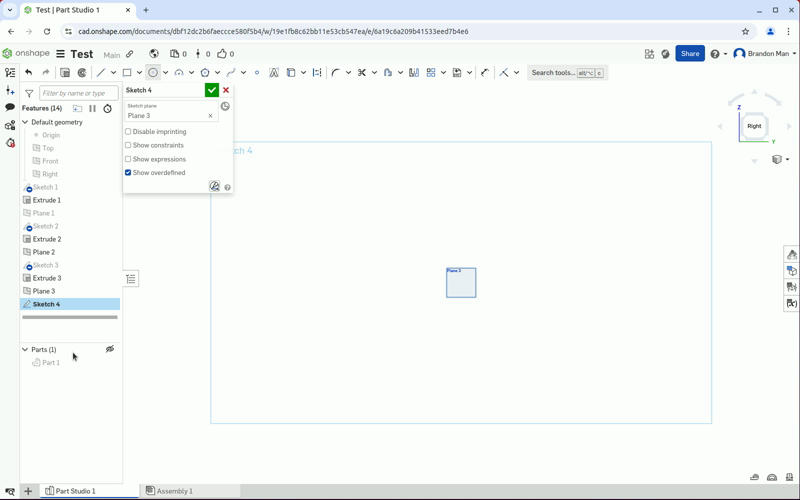
mouse_move(461, 282)
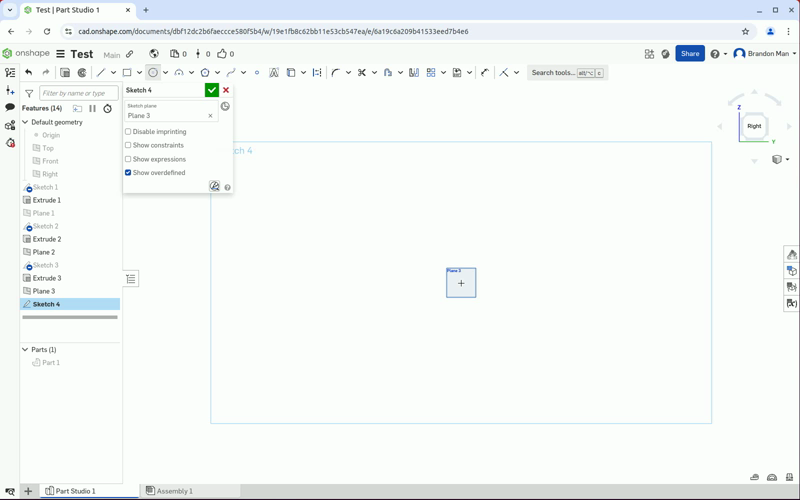
click(461, 282)
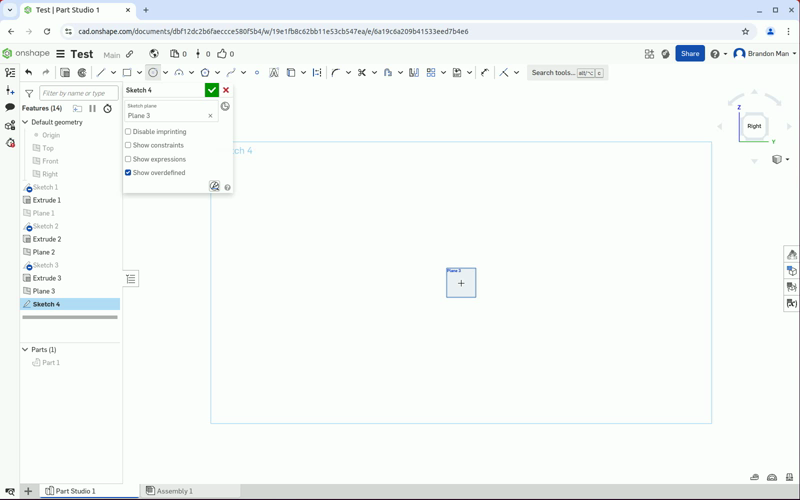
key_up(shift)
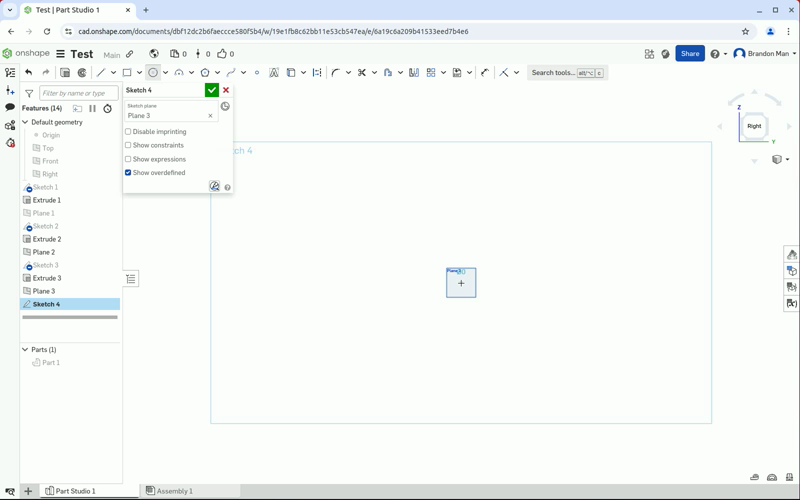
mouse_move(467, 282)
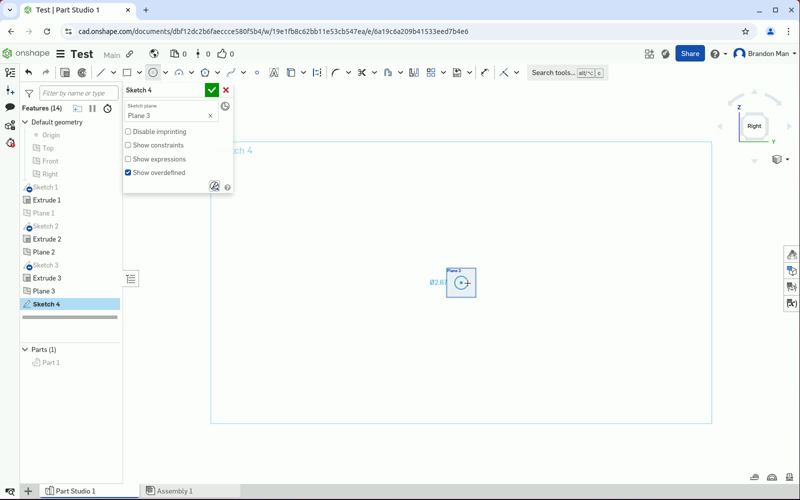
click(467, 282)
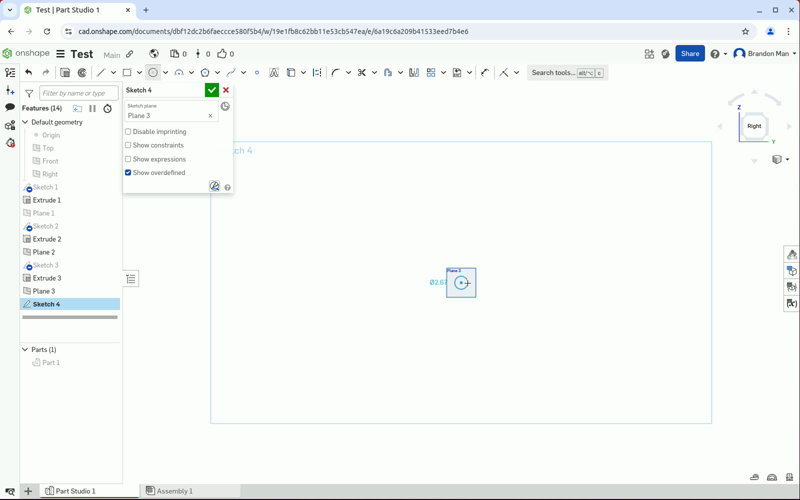
key(esc)
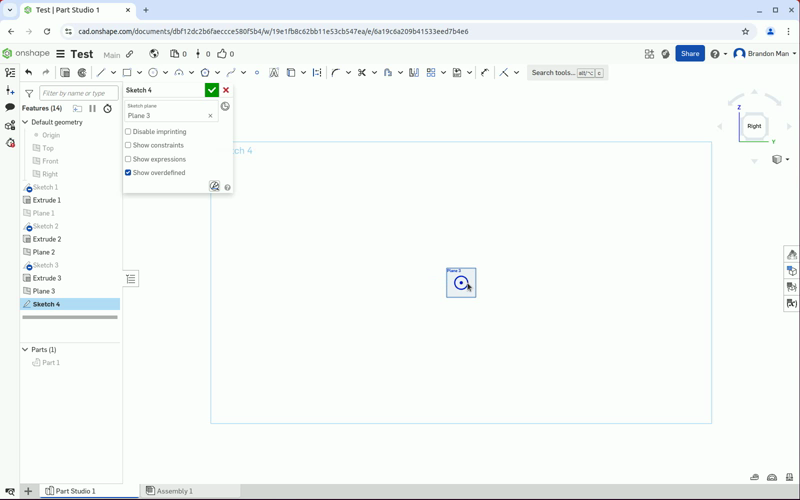
mouse_move(460, 278)
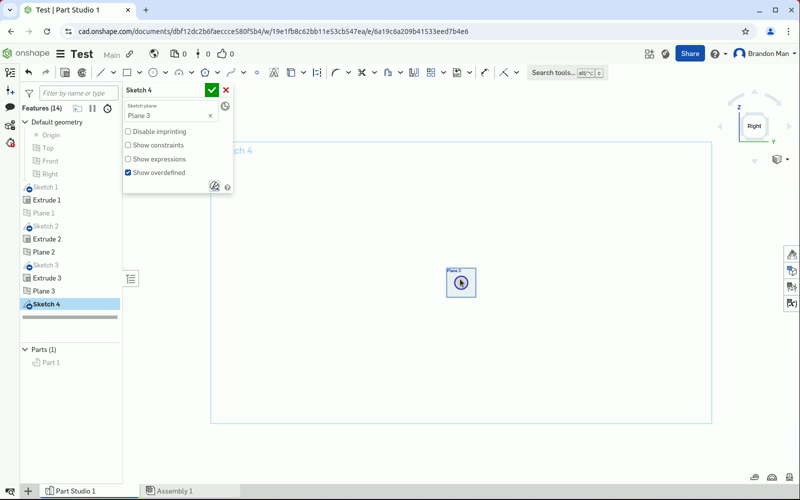
scroll(6)
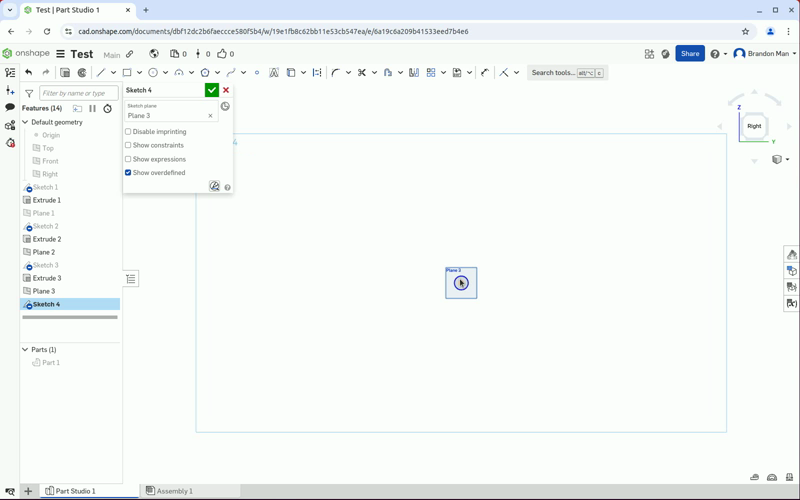
scroll(6)
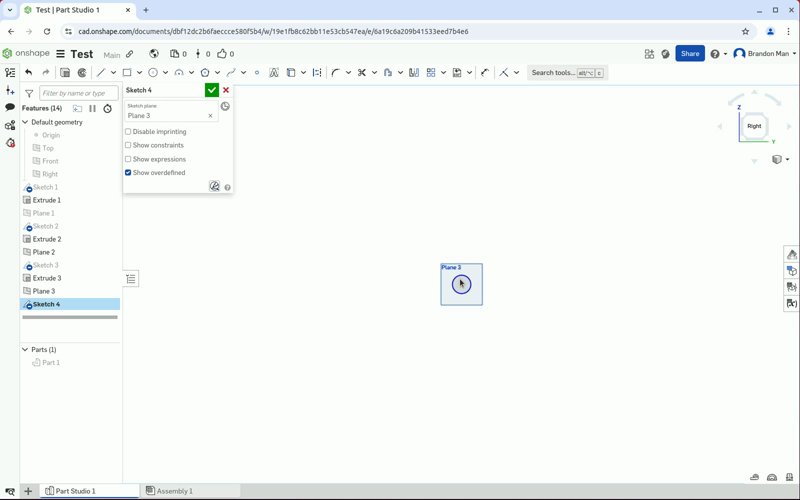
scroll(6)
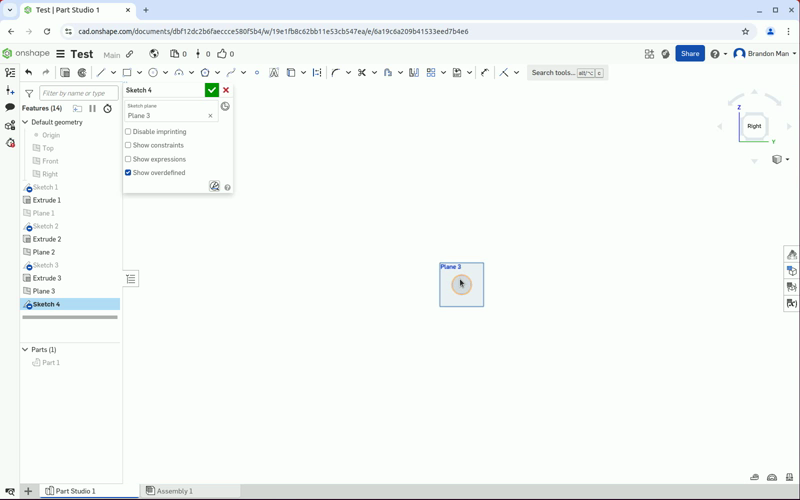
scroll(6)
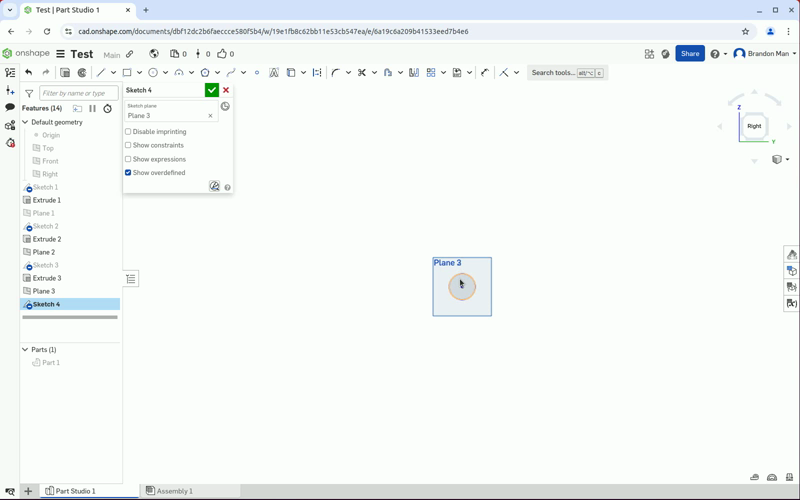
scroll(6)
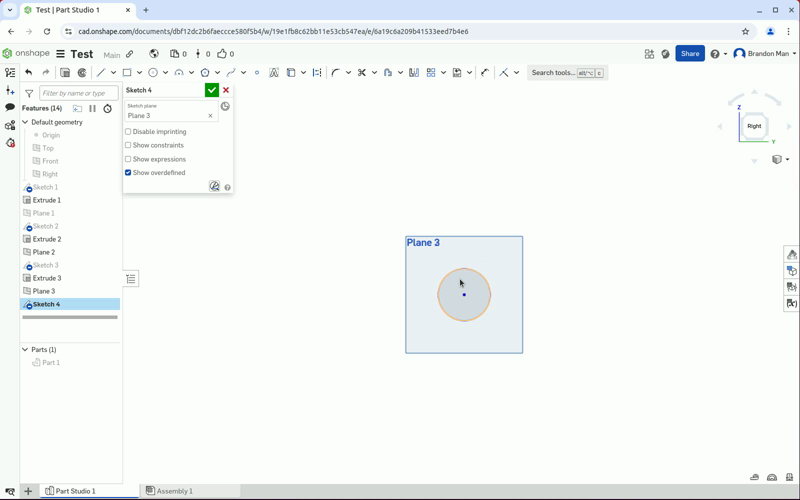
scroll(6)
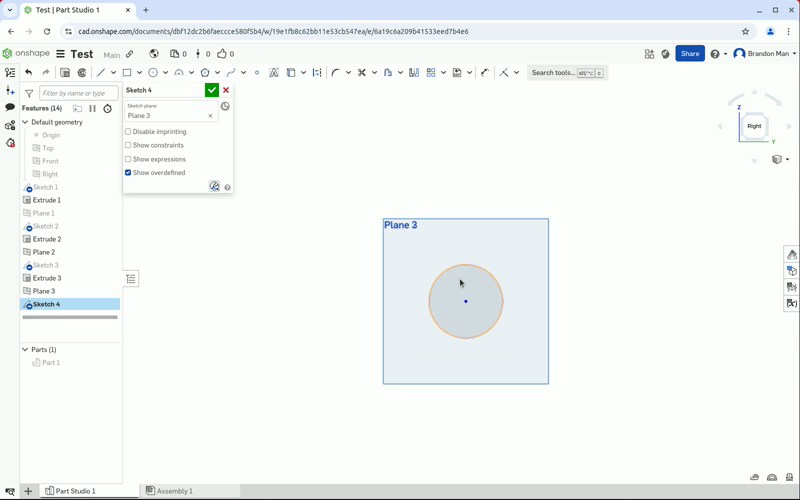
scroll(6)
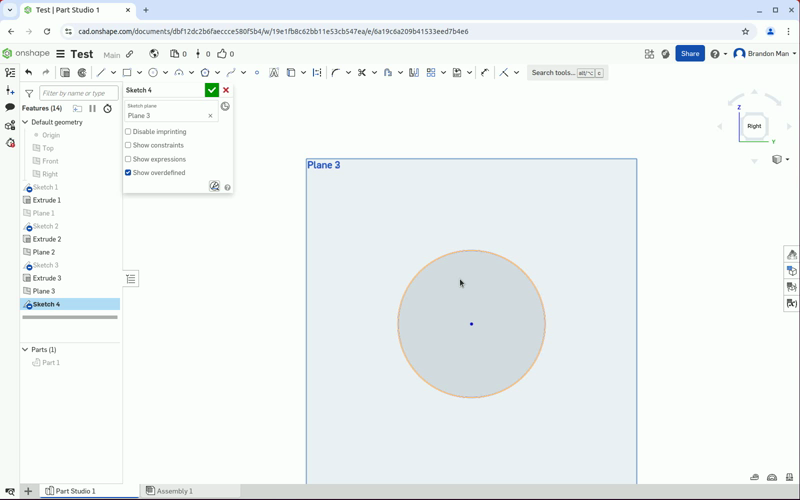
click(460, 278)
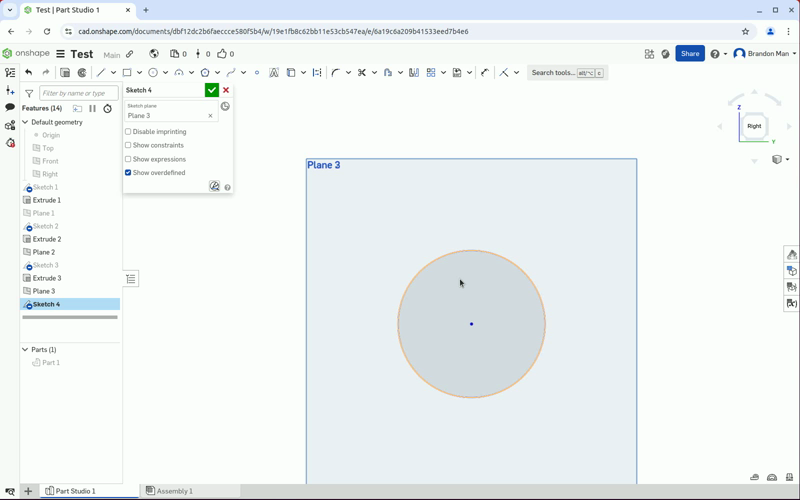
scroll(-6)
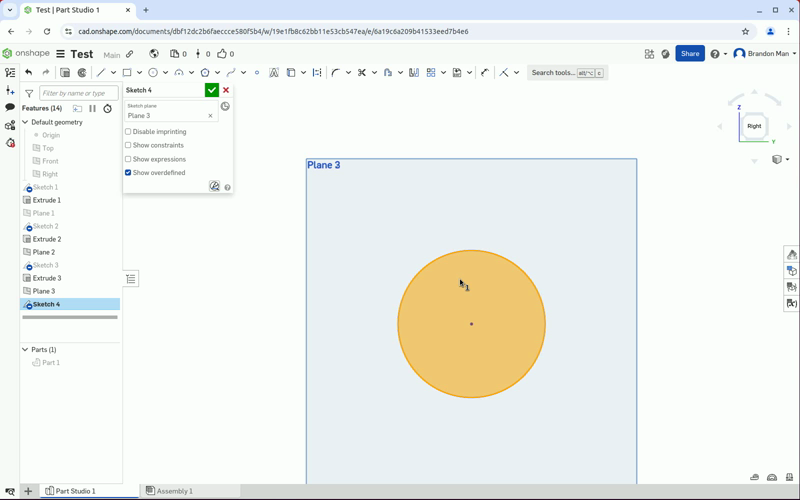
scroll(-6)
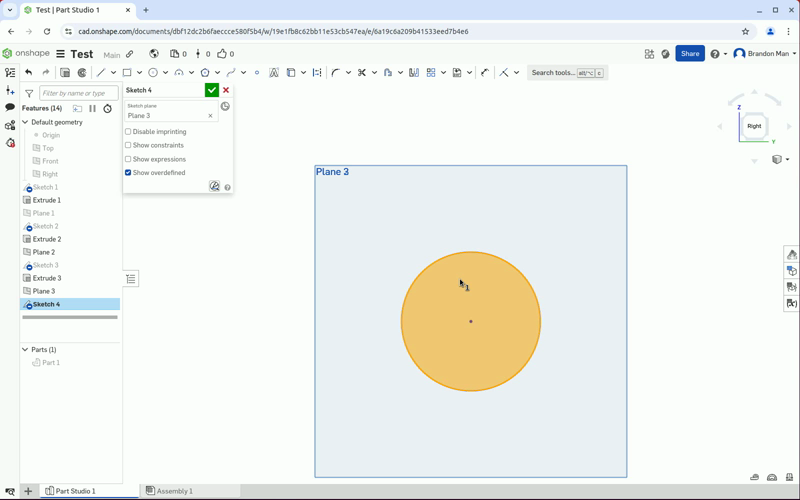
scroll(-6)
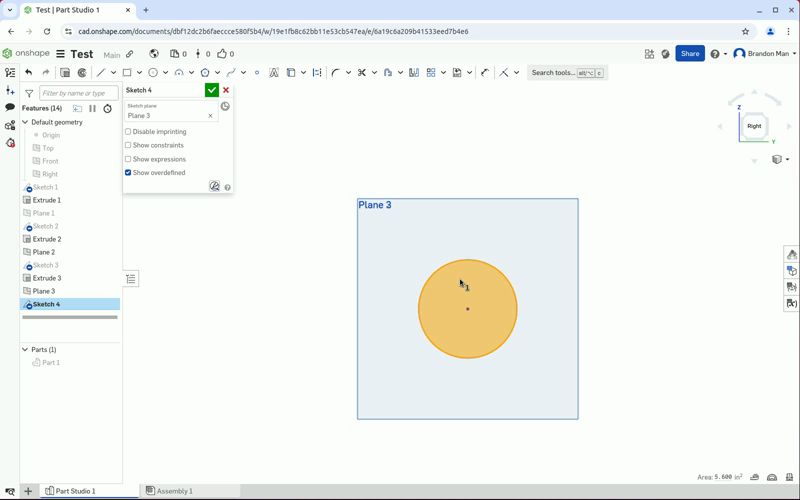
scroll(-6)
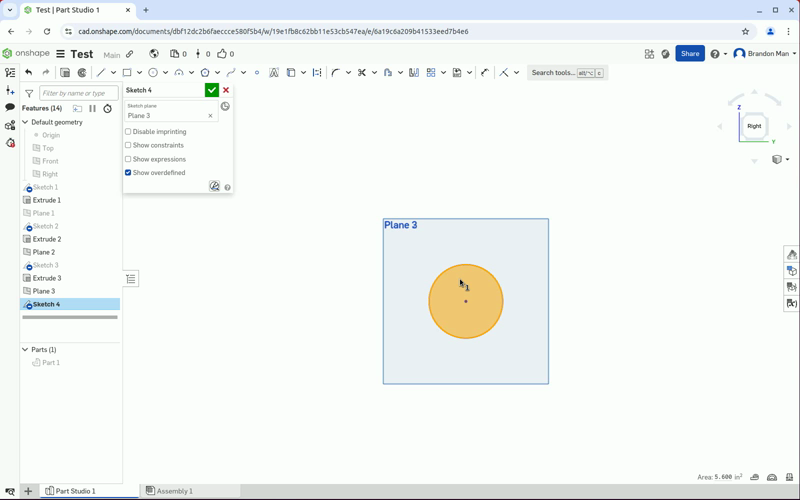
scroll(-6)
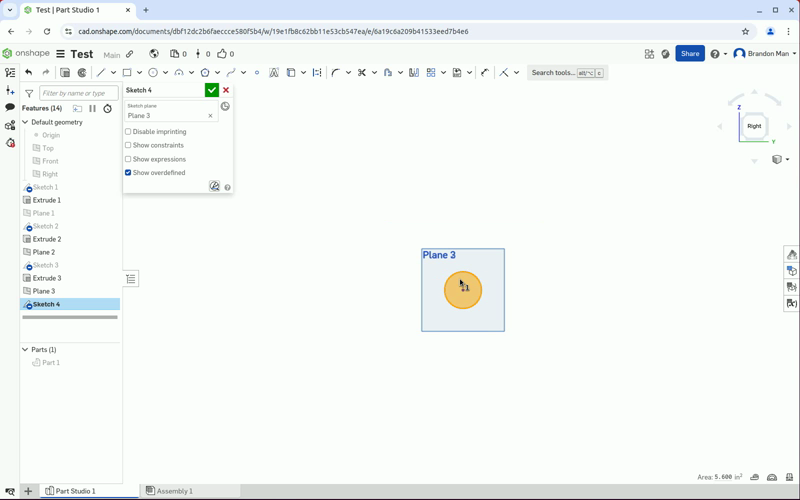
scroll(-6)
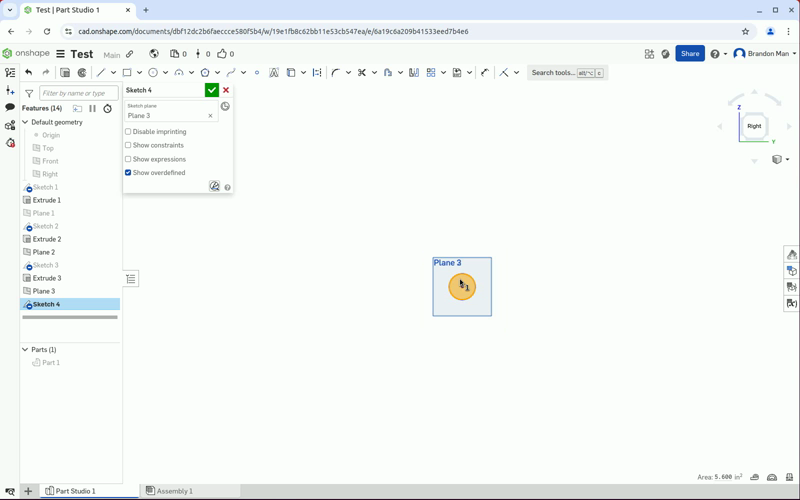
scroll(-6)
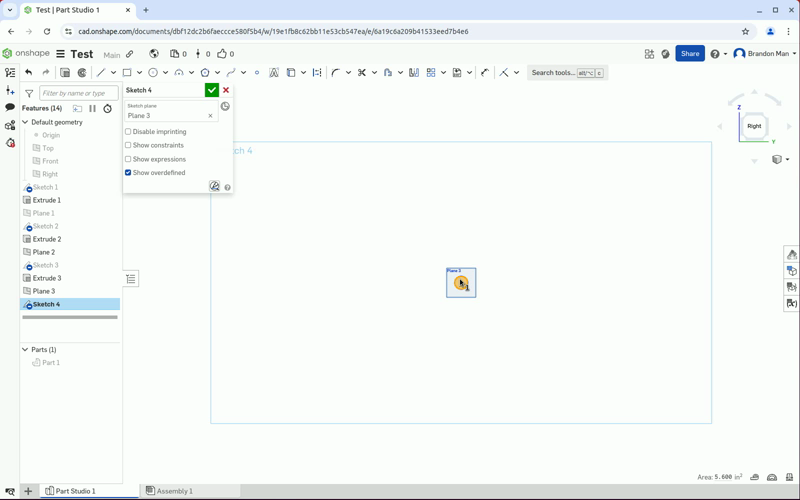
mouse_move(73, 352)
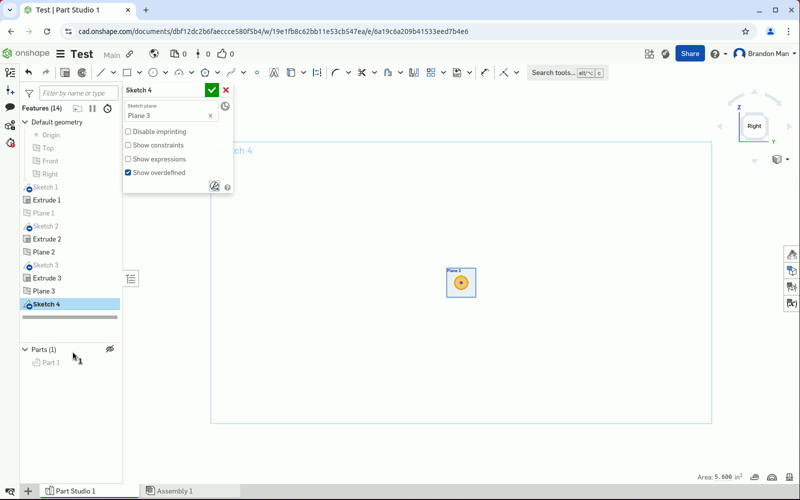
key(shift+y)
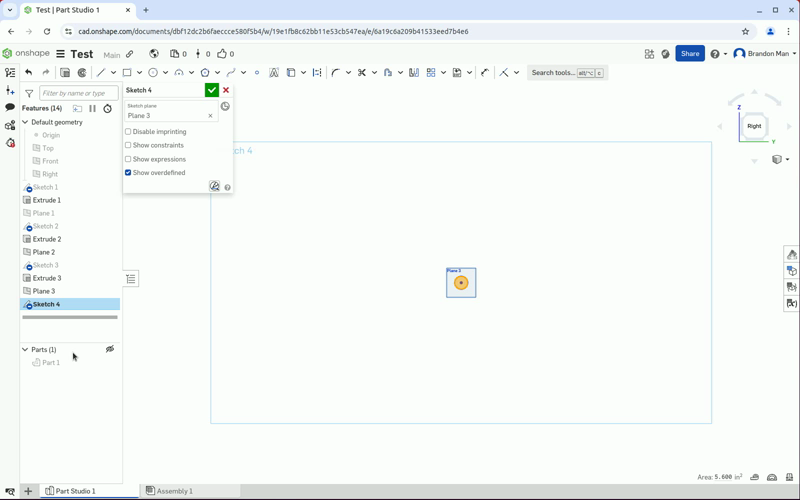
key(shift+e)
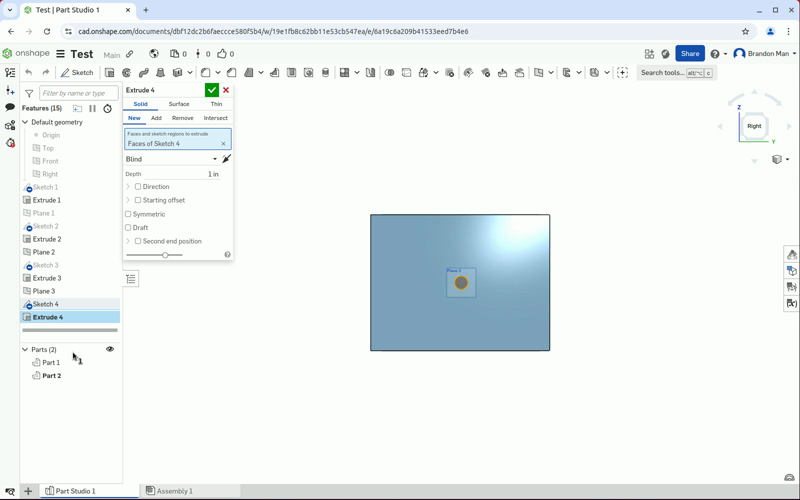
mouse_move(143, 106)
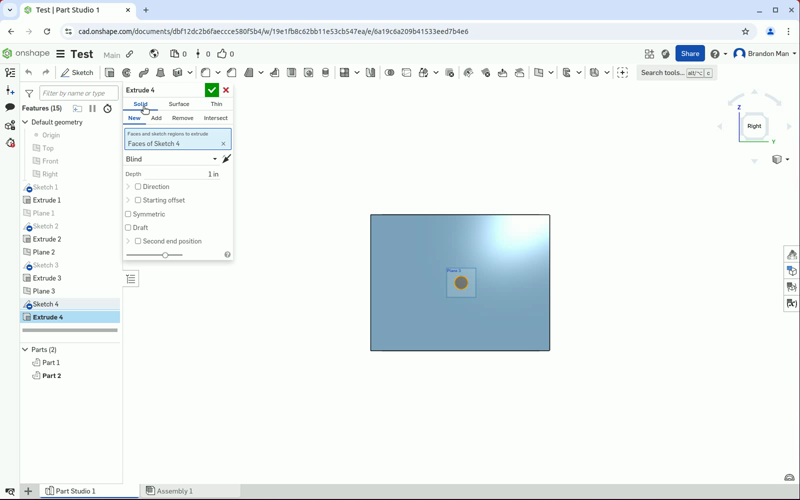
click(143, 106)
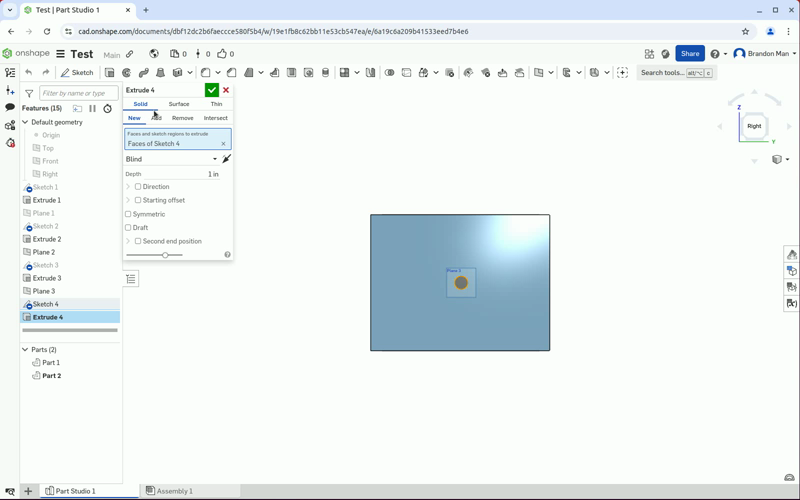
mouse_move(186, 120)
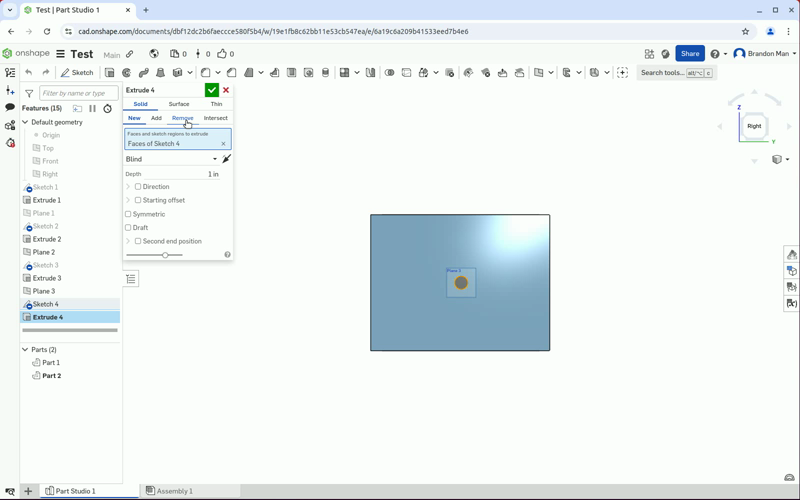
click(186, 120)
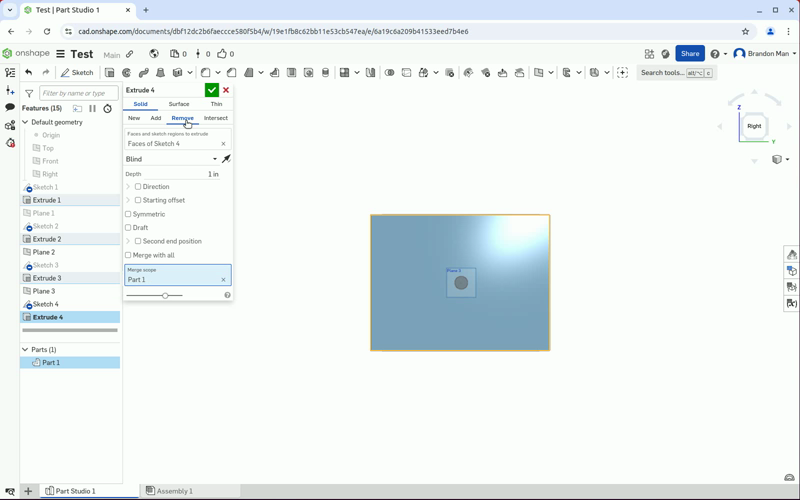
key(tab, 4)
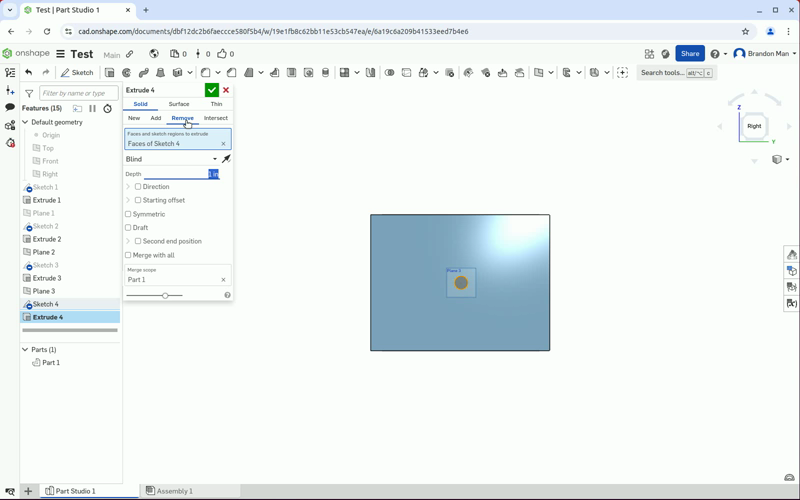
text(5.777)
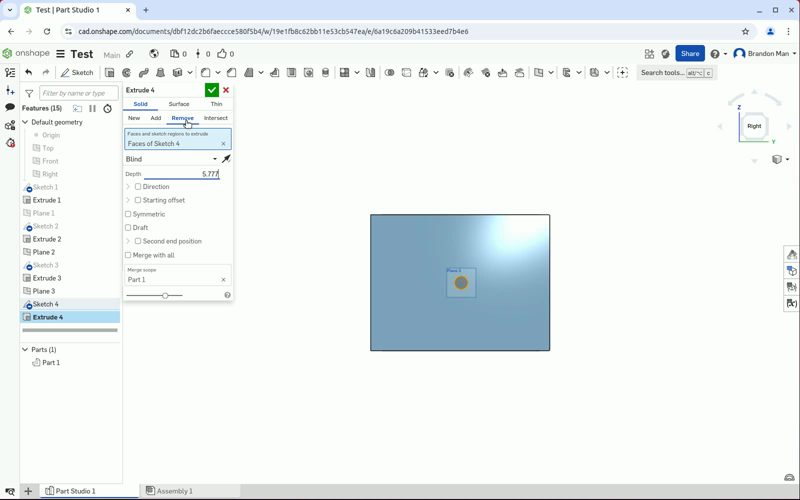
key(tab, 6)
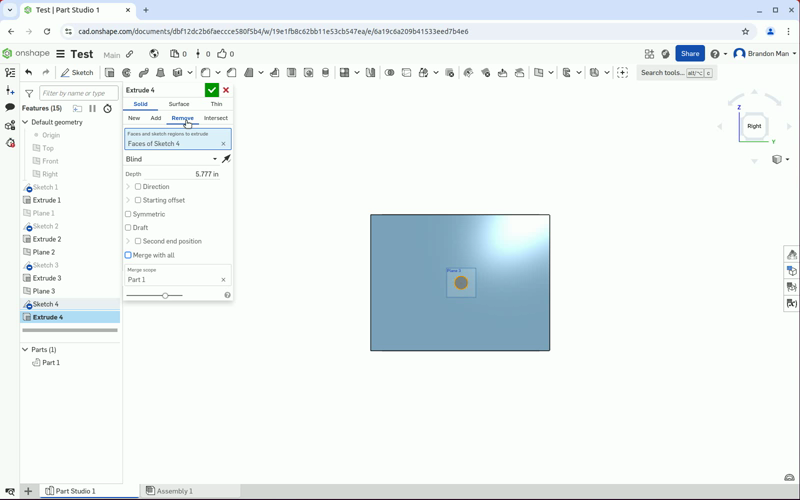
key(space)
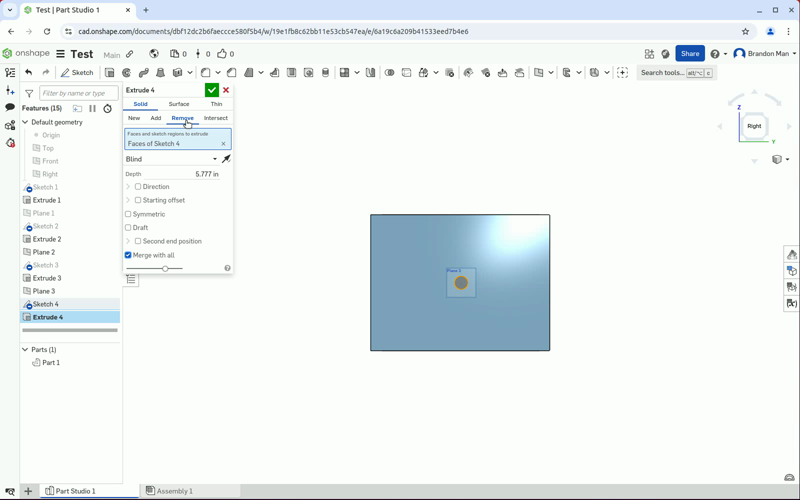
key(enter)
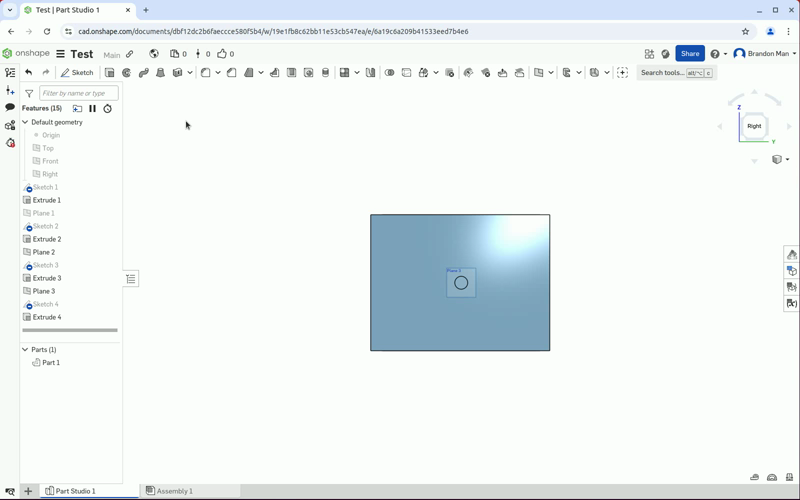
key(shift+h)
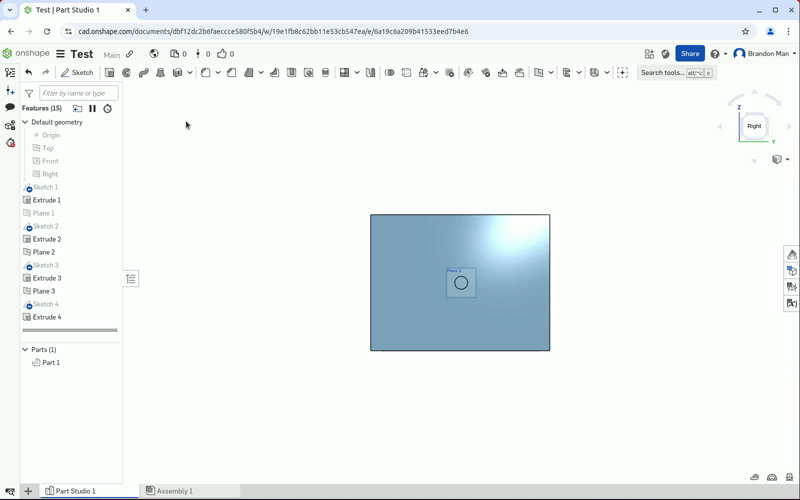
key(shift+h)
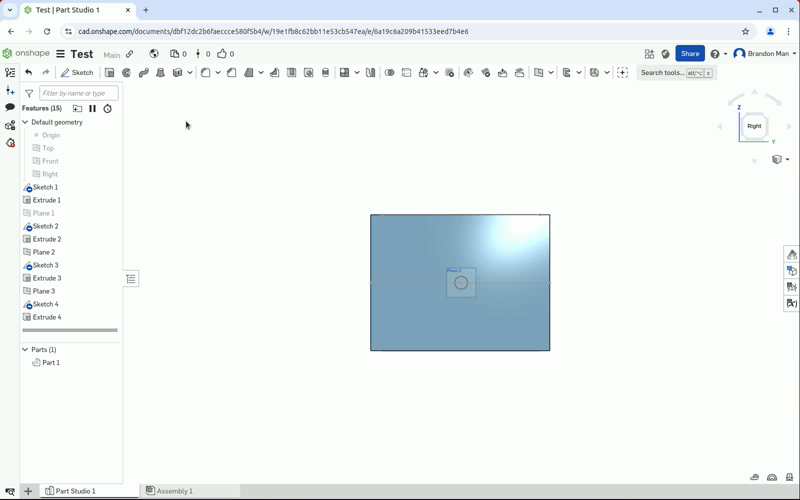
key(shift+7)
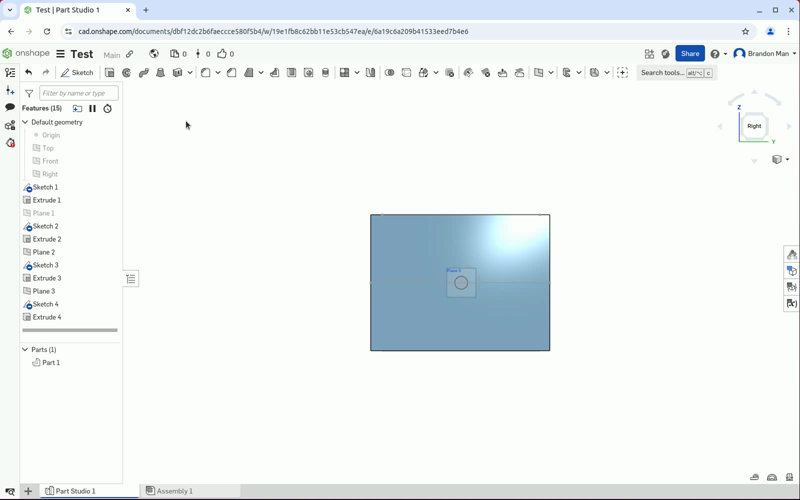
key(right, 2)
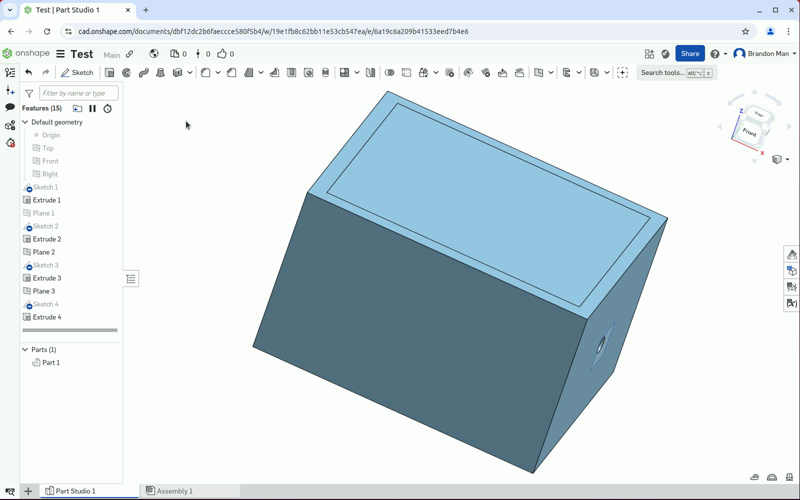
key(down, 2)
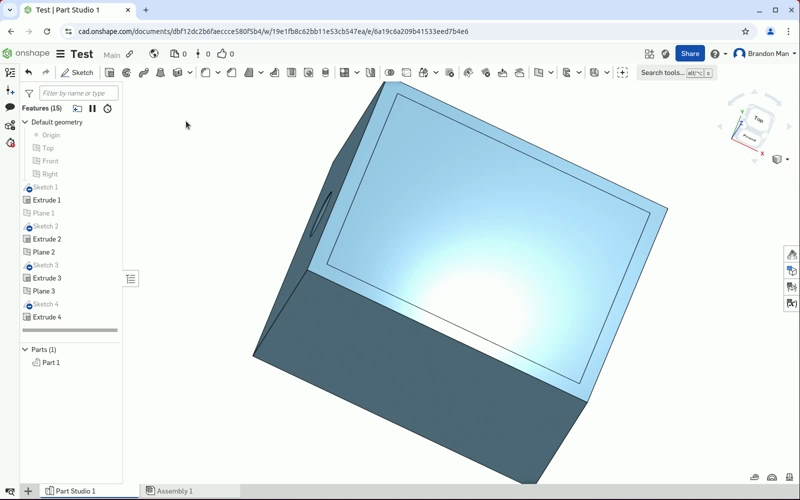
key(up, 2)
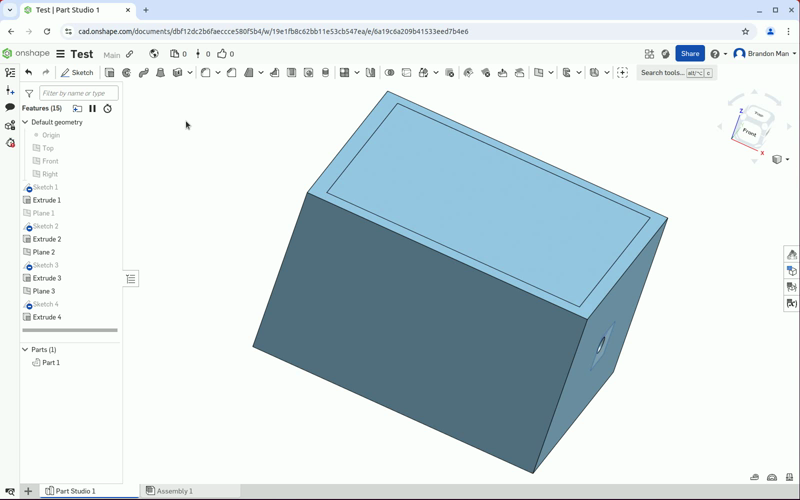
key(left, 2)
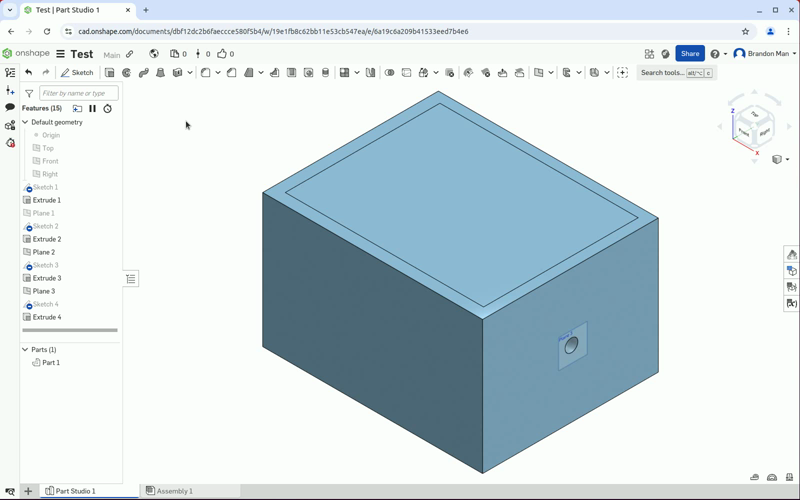
mouse_move(73, 189)
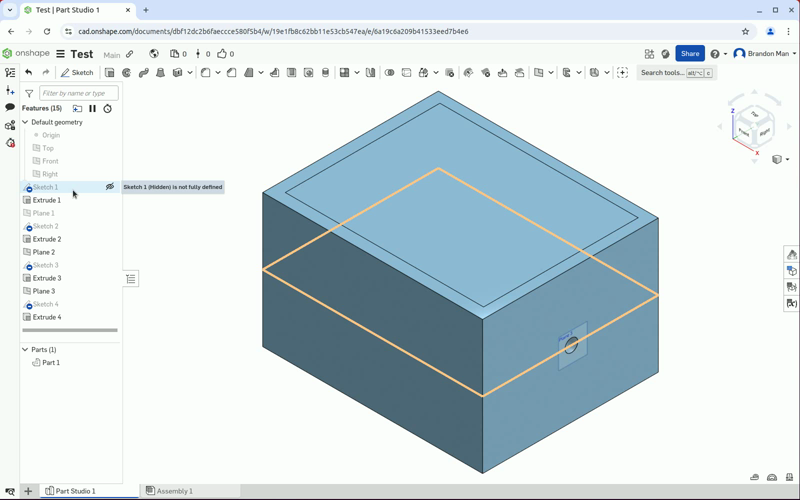
click(73, 189)